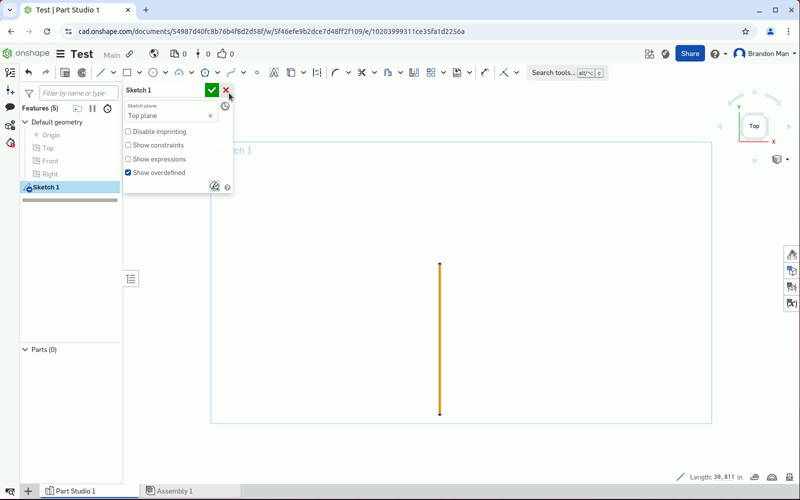
key(shift+h)
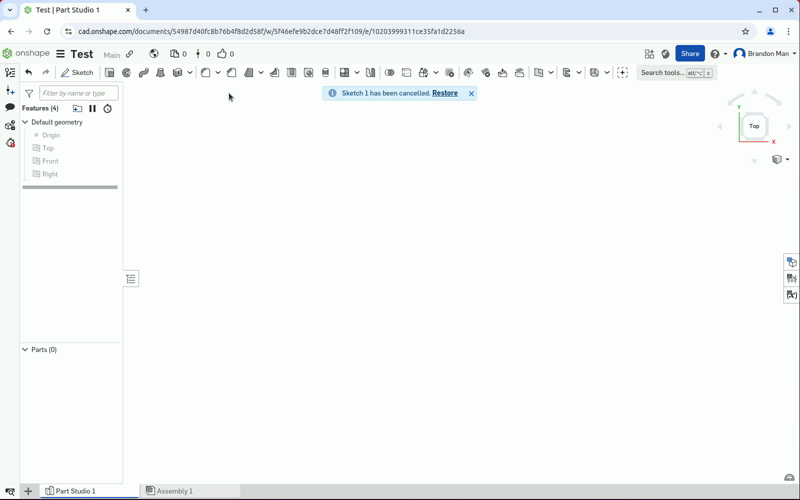
mouse_move(73, 352)
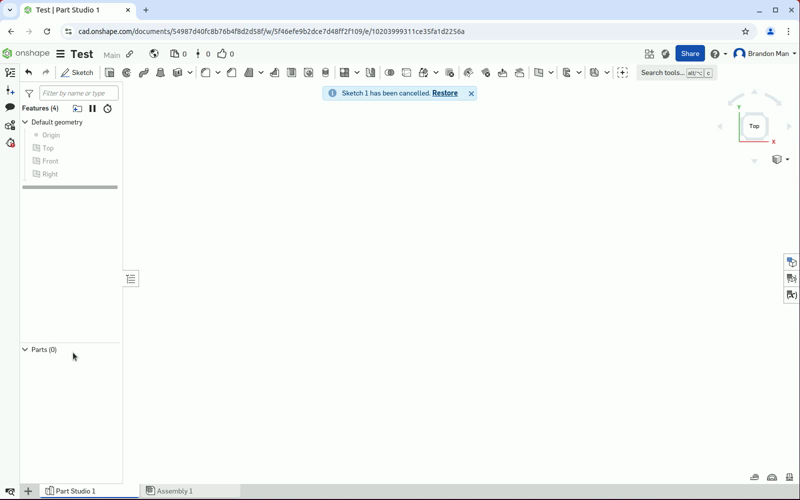
key(y)
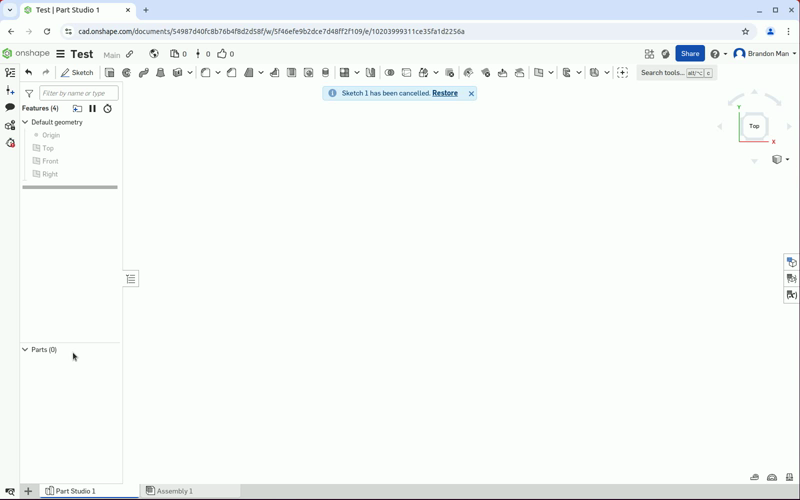
key(shift+p)
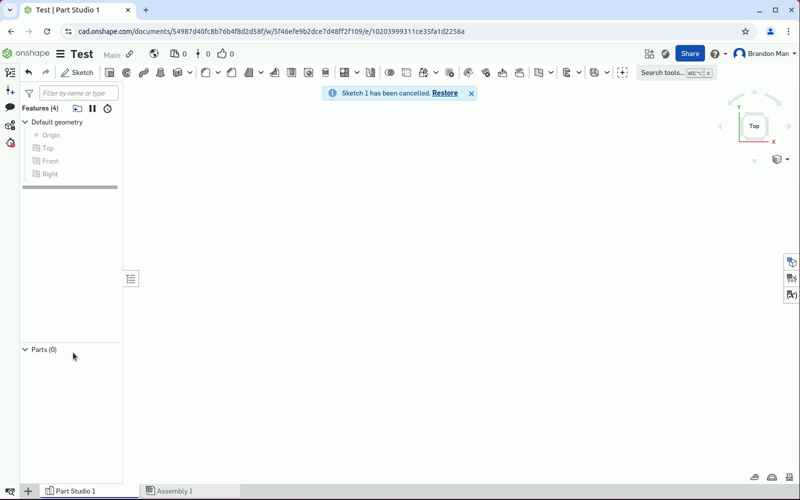
key(space)
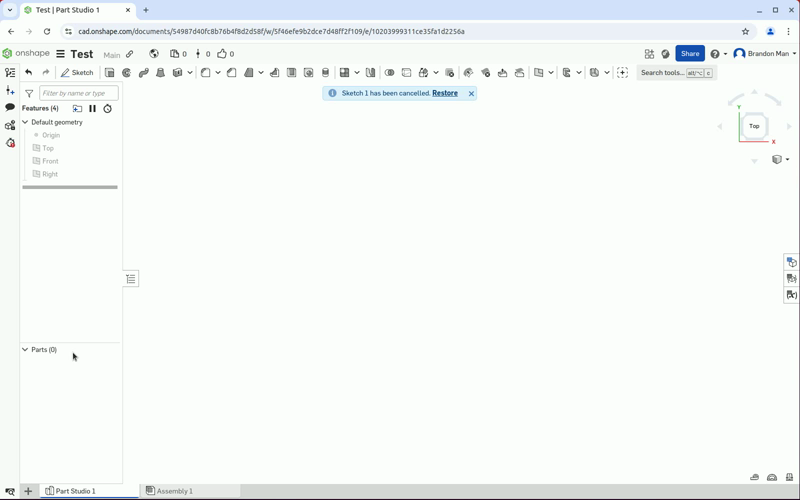
key_down(shift)
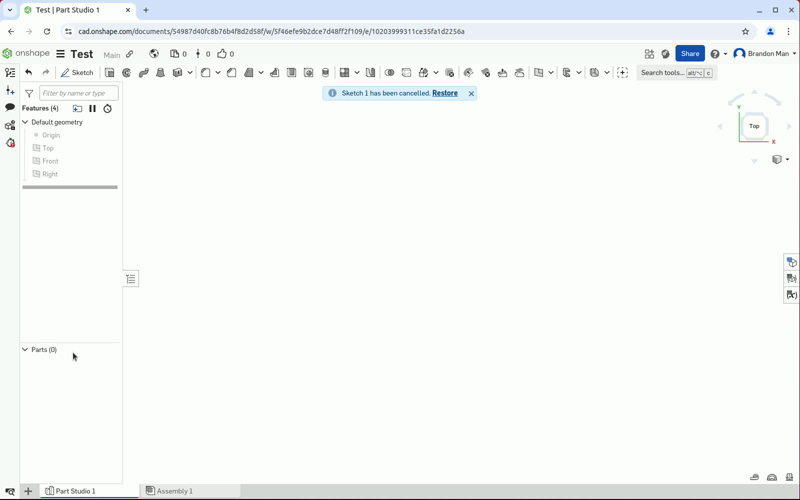
key(up)
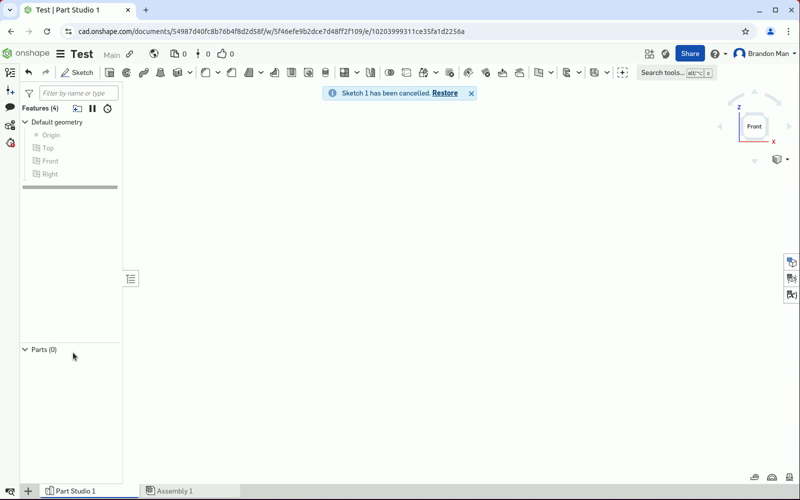
key_up(shift)
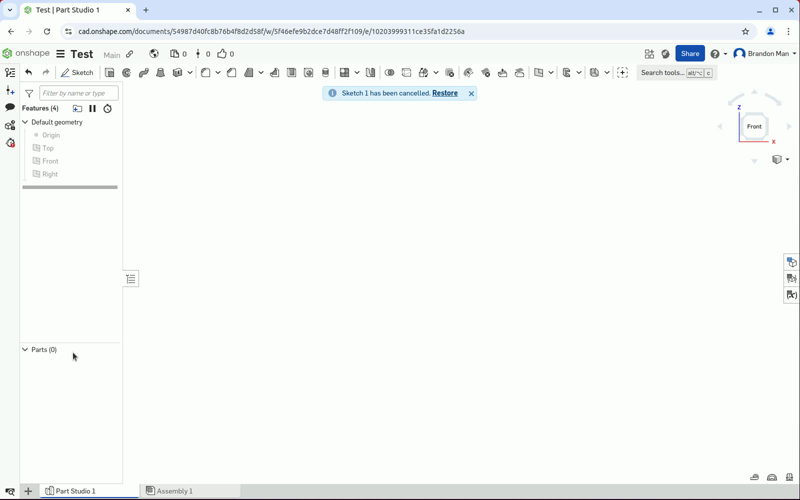
mouse_move(73, 352)
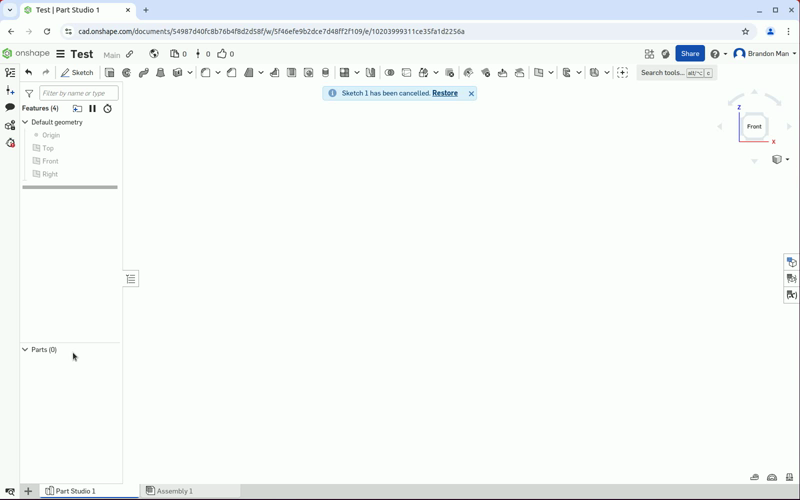
key(shift+y)
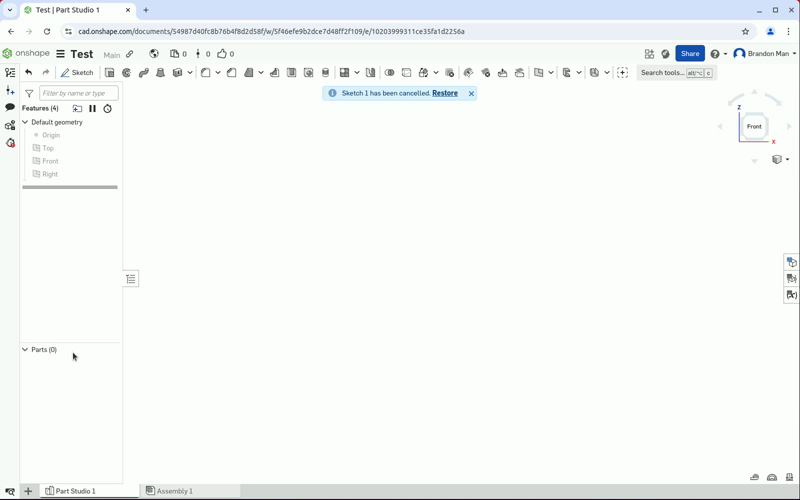
key(shift+s)
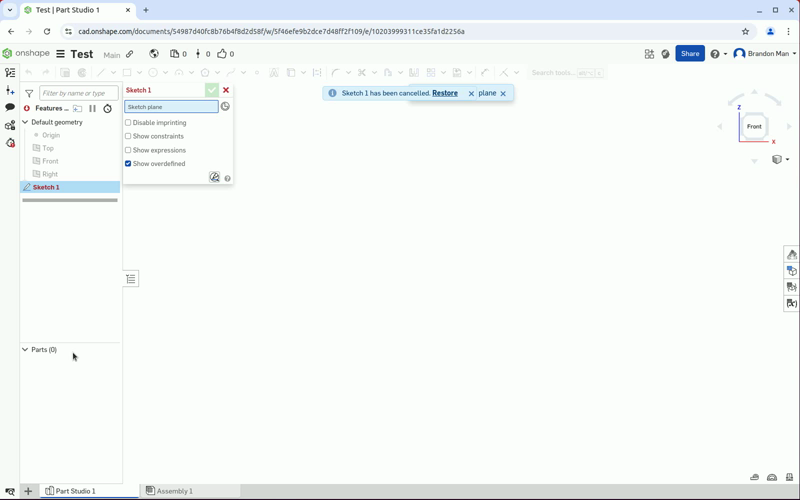
mouse_move(73, 163)
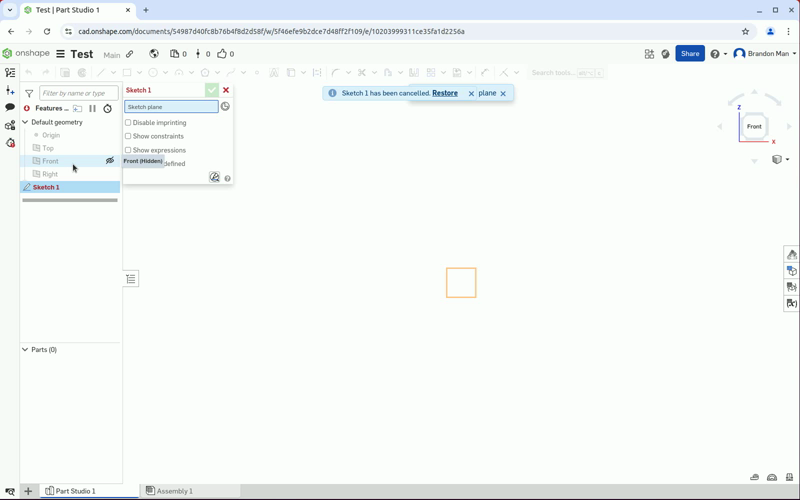
click(73, 163)
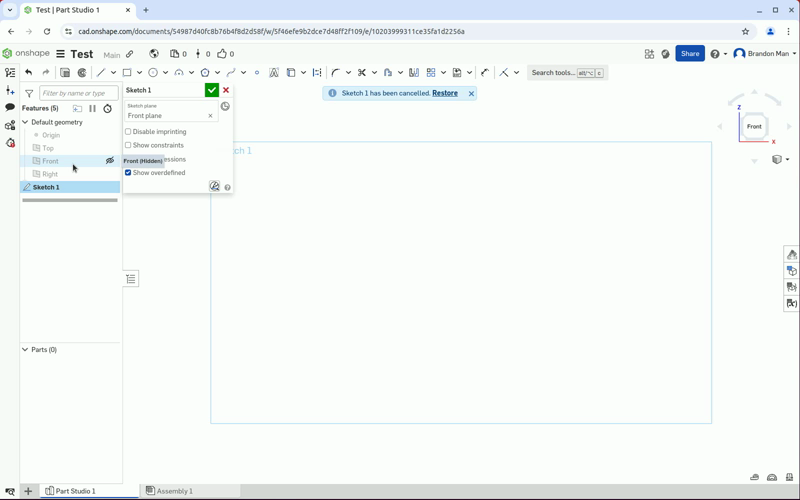
mouse_move(73, 352)
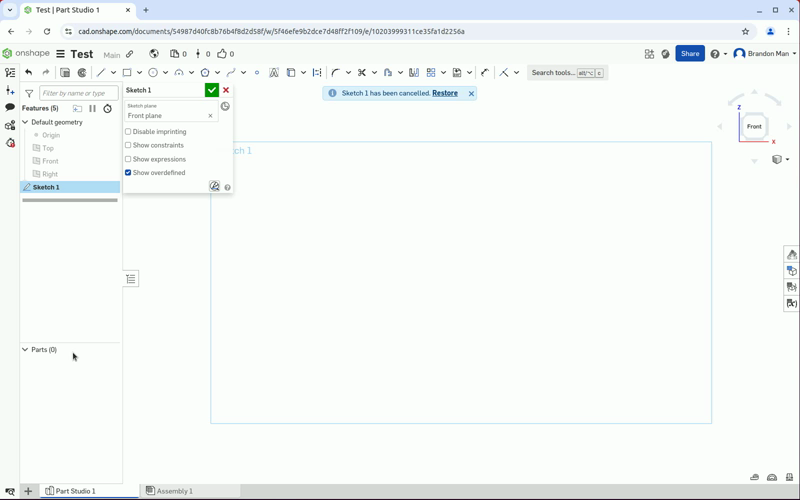
key(y)
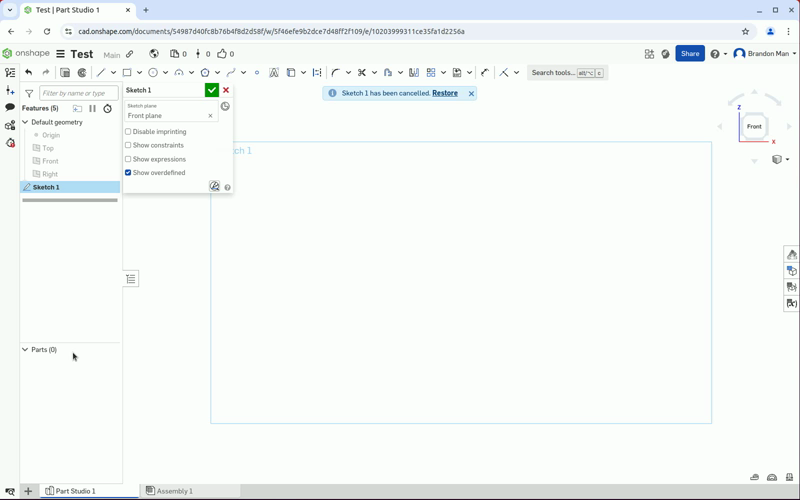
key(a)
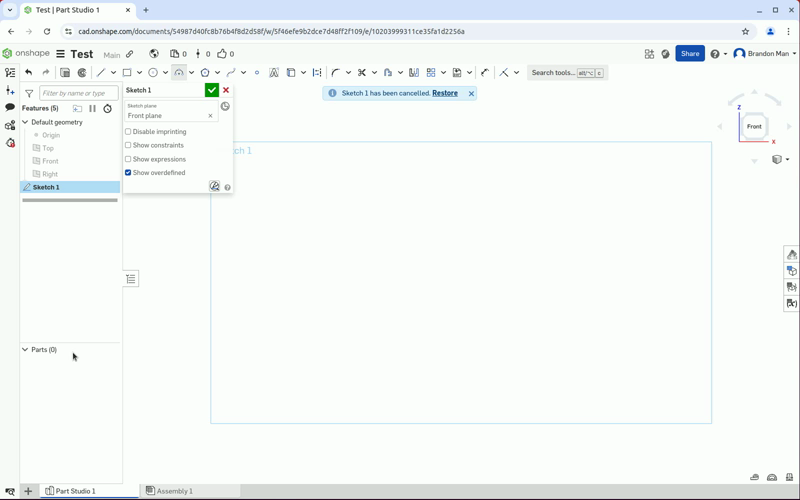
key_down(shift)
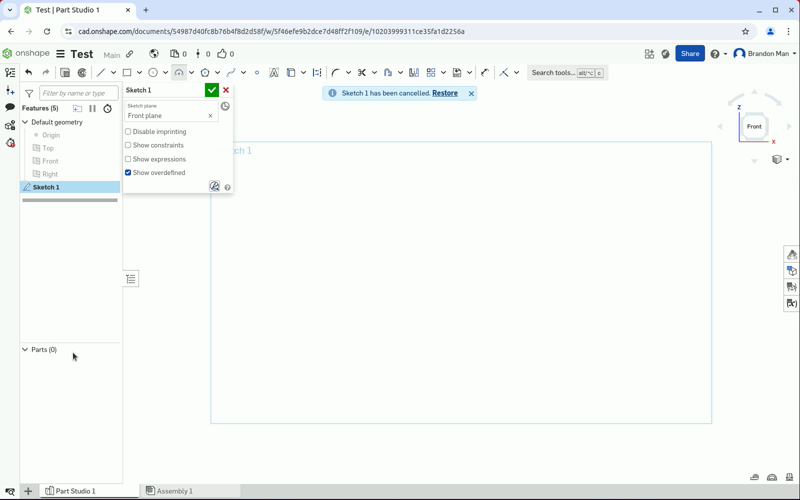
mouse_move(430, 303)
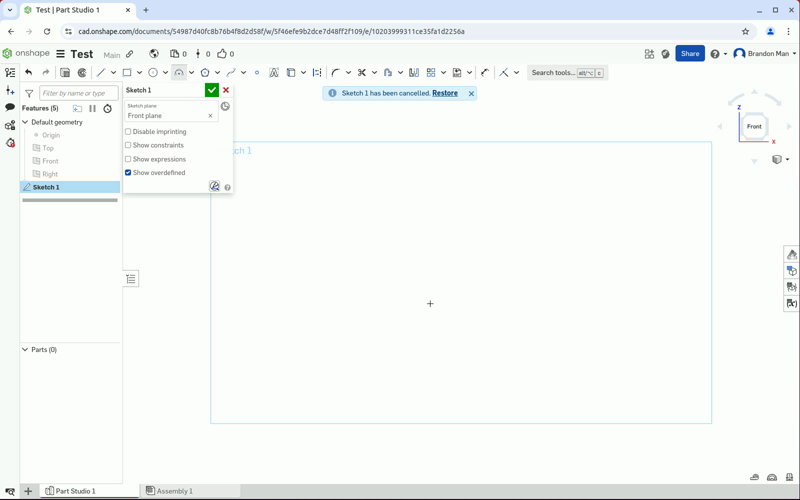
click(430, 303)
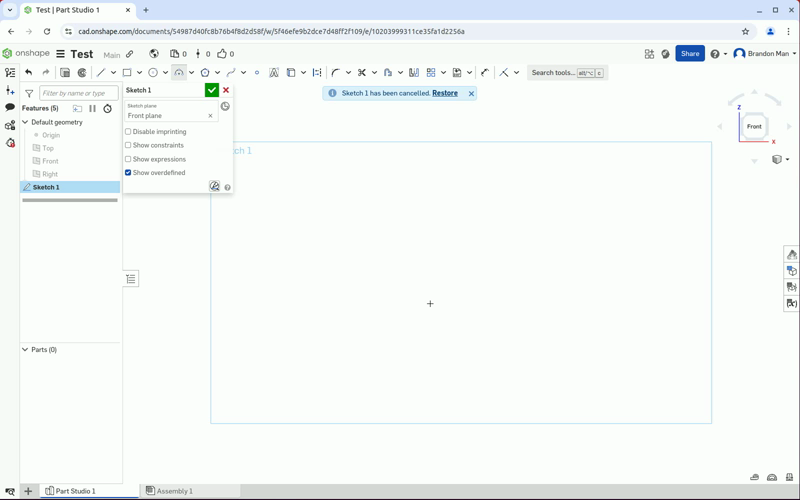
key_up(shift)
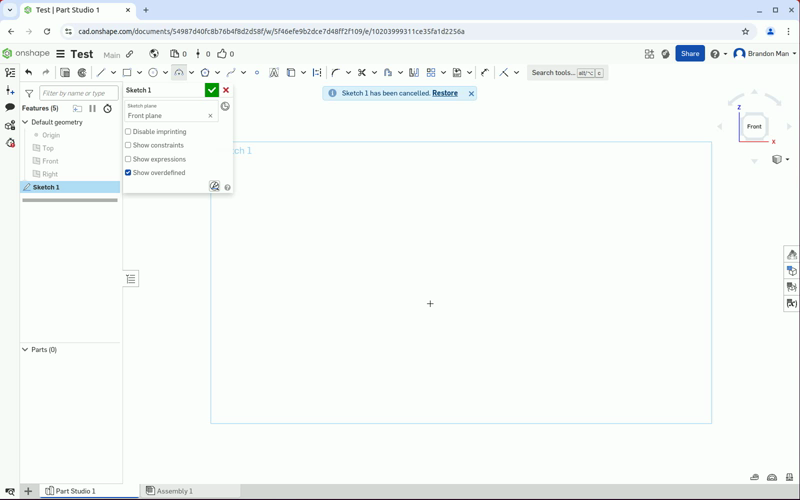
key_down(shift)
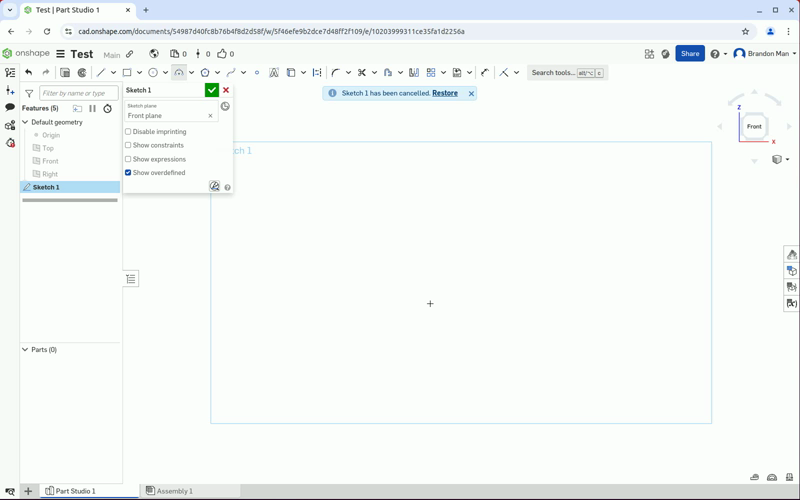
mouse_move(440, 313)
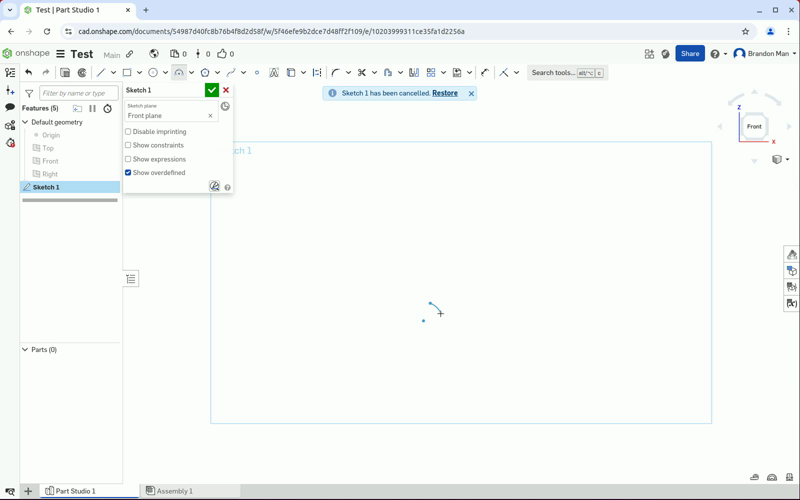
click(440, 313)
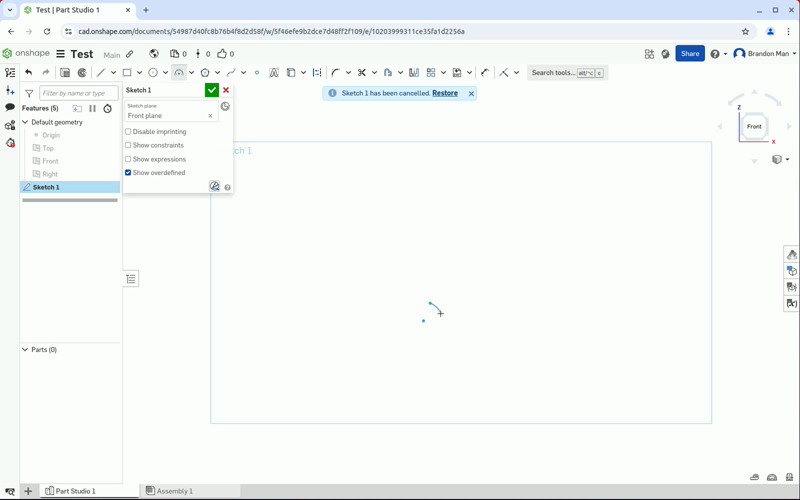
mouse_move(433, 310)
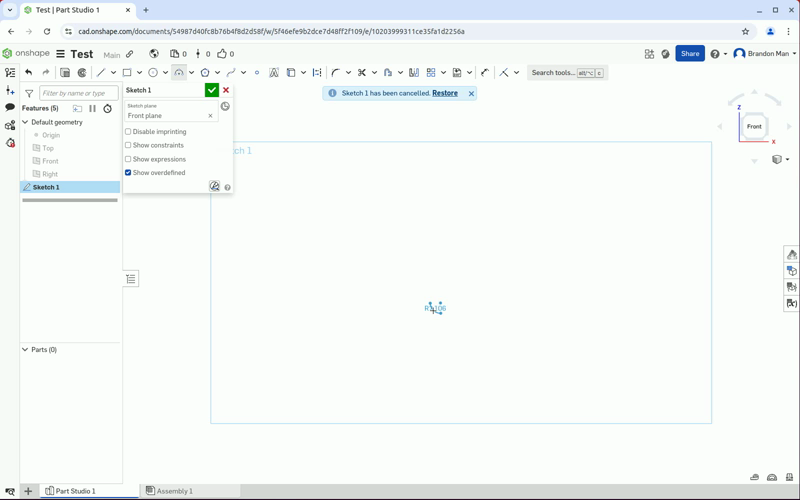
click(433, 310)
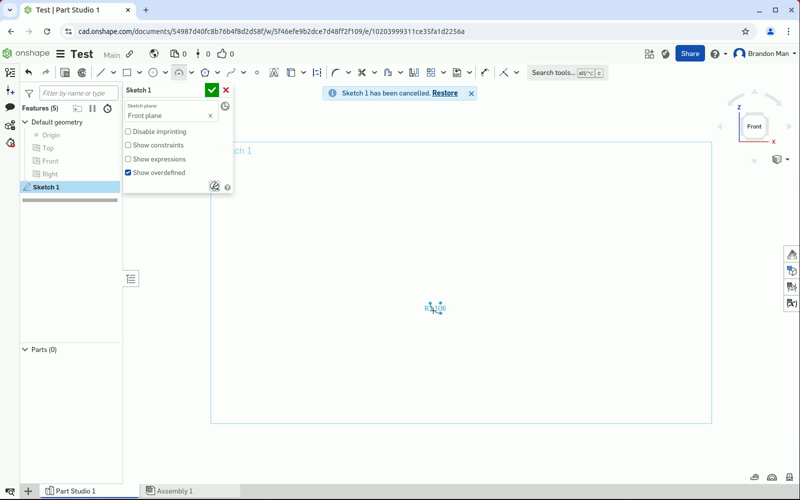
key_up(shift)
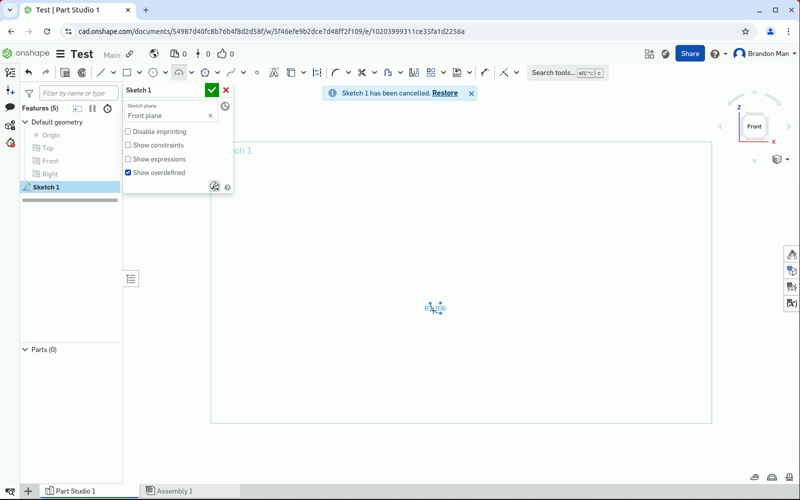
key(esc)
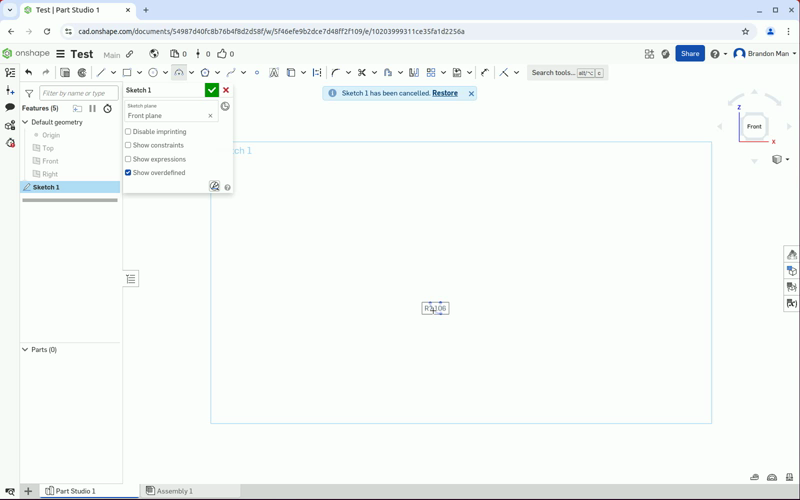
key(l)
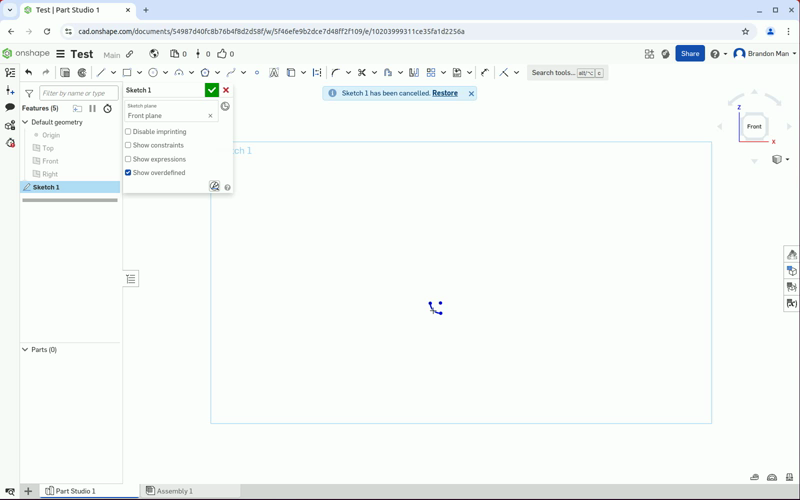
mouse_move(440, 313)
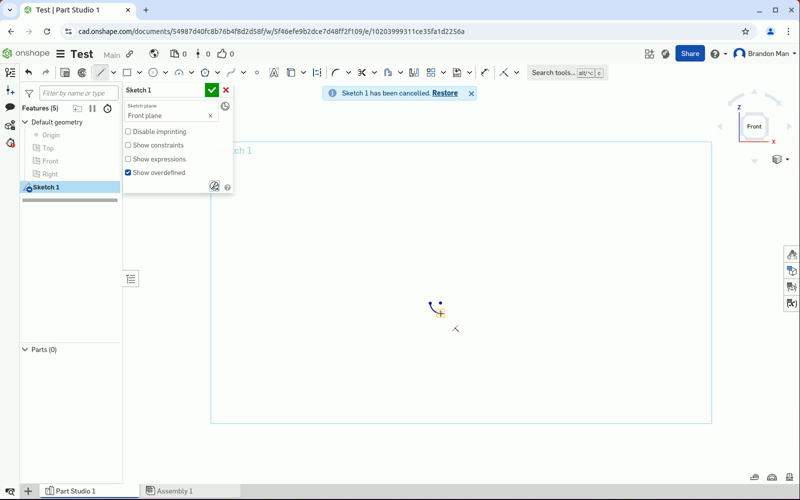
click(440, 313)
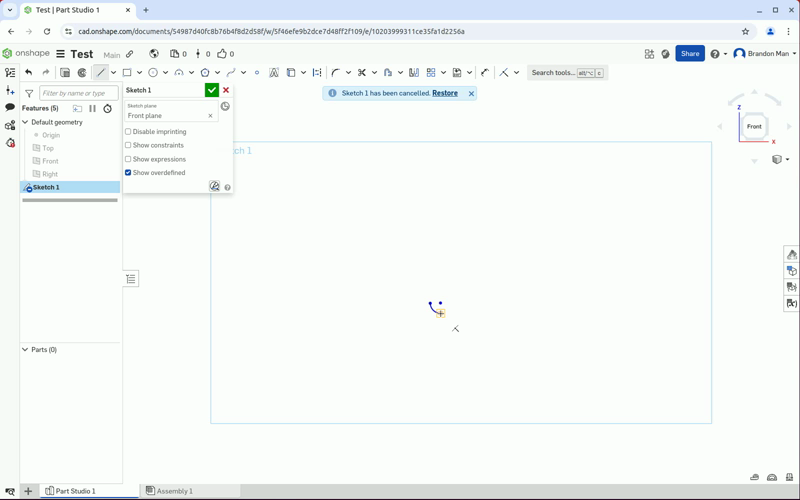
key_down(shift)
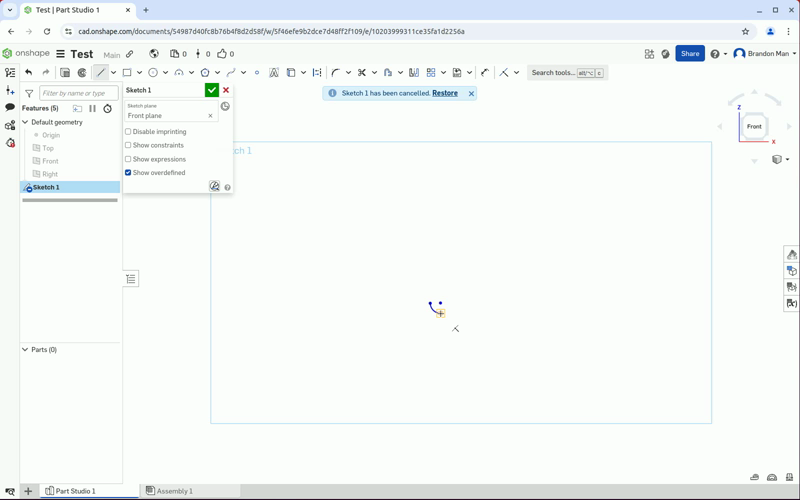
mouse_move(470, 313)
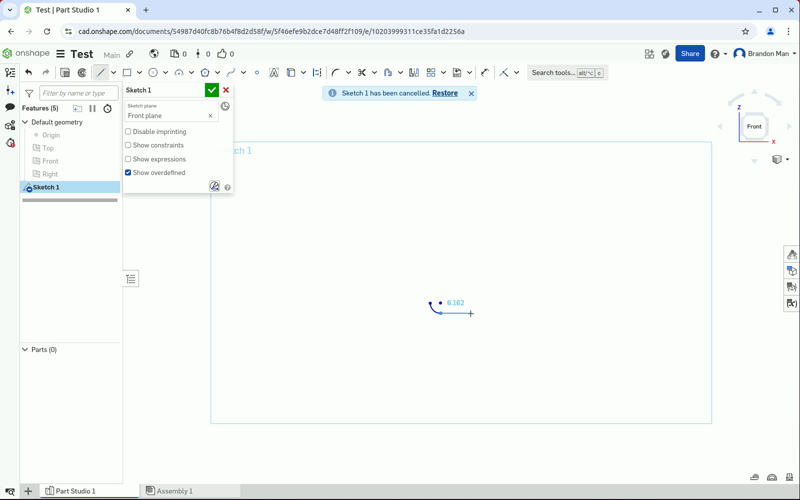
mouse_move(481, 313)
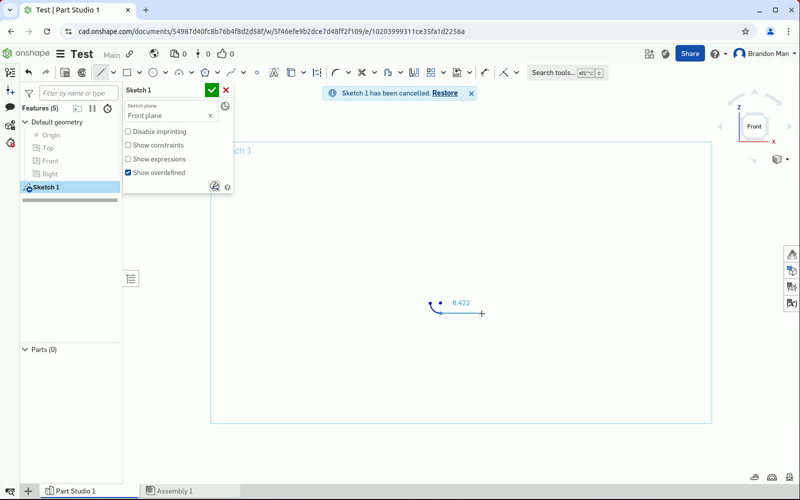
click(481, 313)
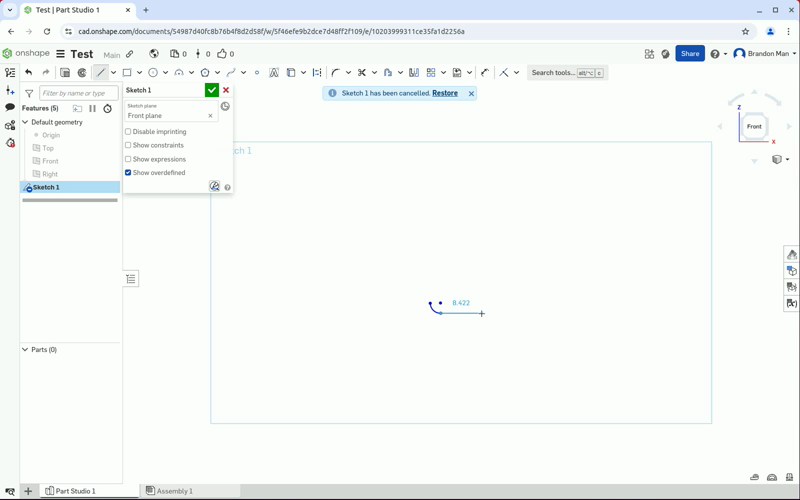
key_up(shift)
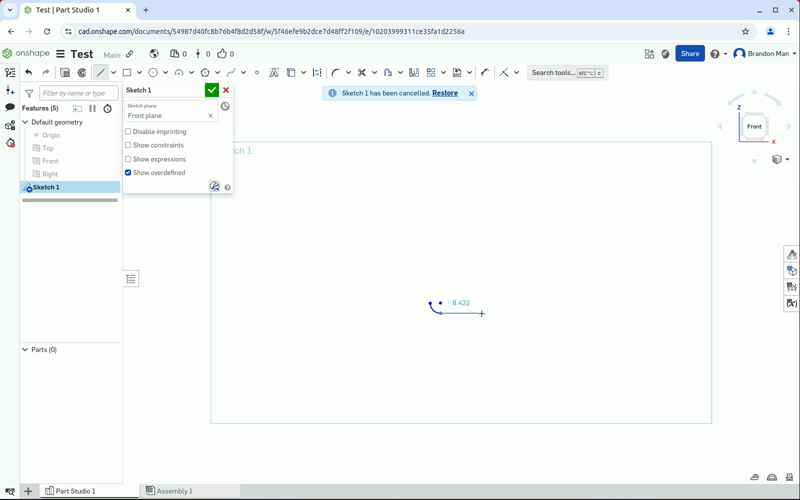
key(esc)
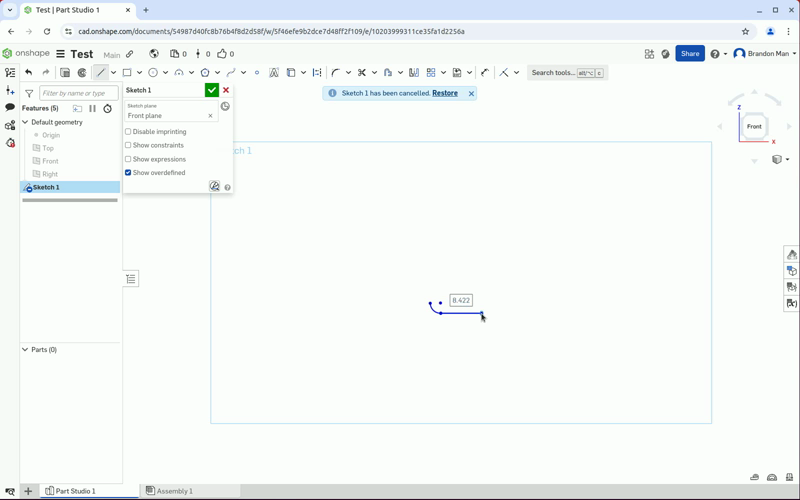
key(a)
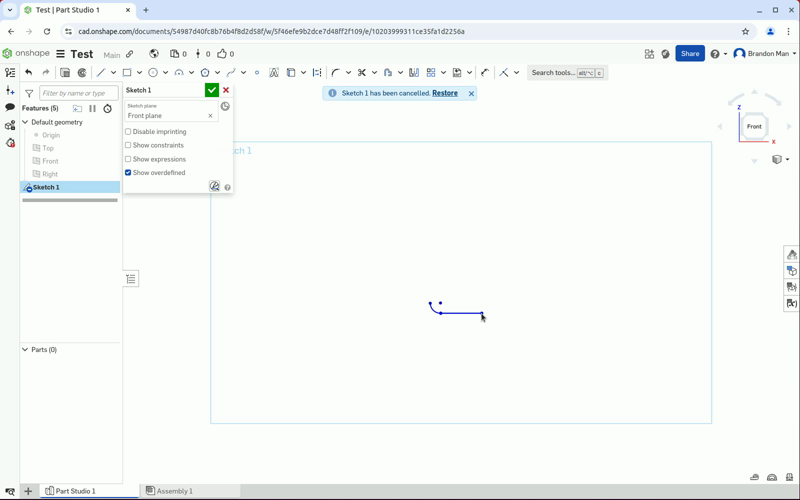
mouse_move(481, 313)
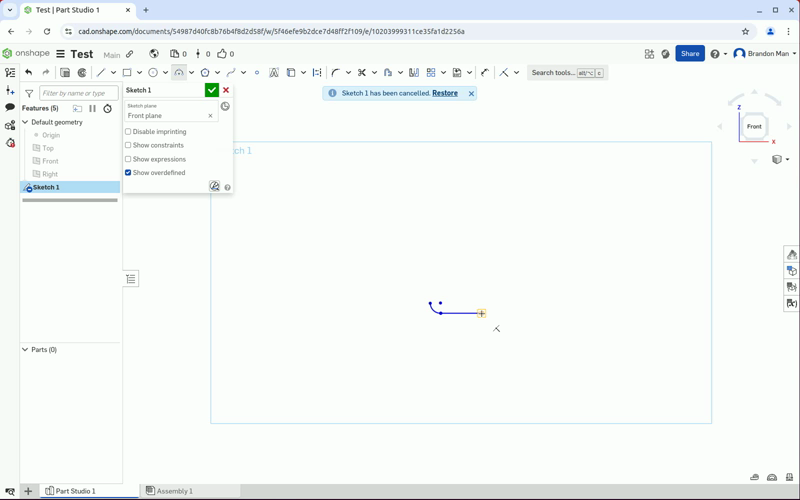
click(481, 313)
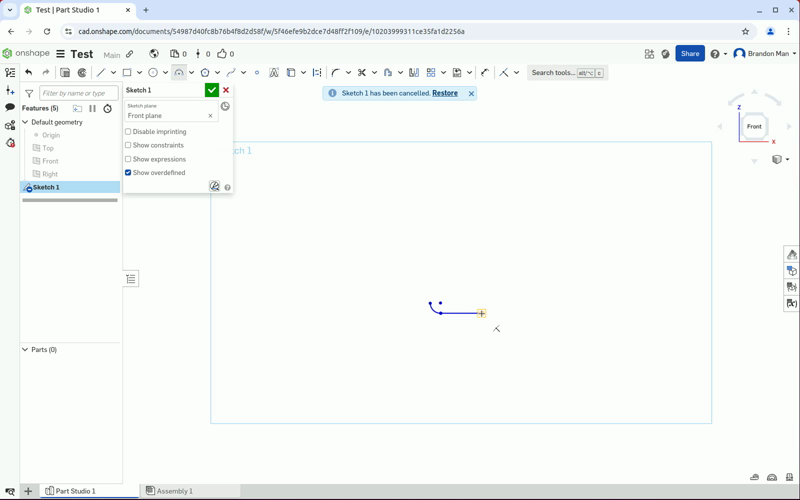
key_down(shift)
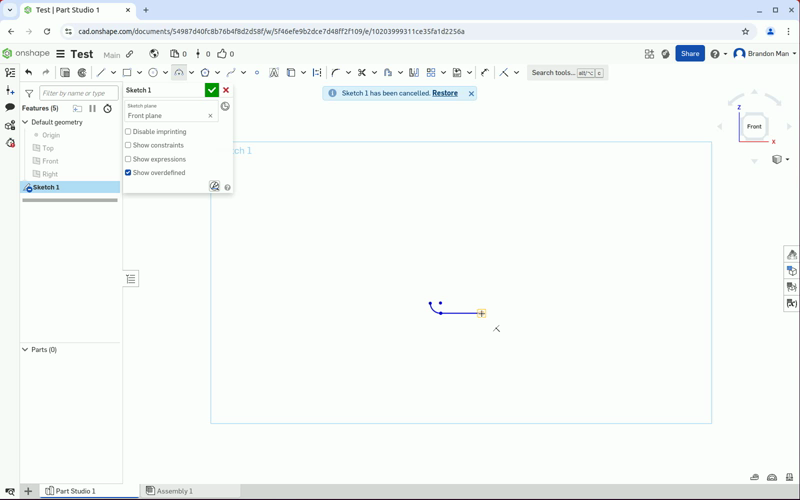
mouse_move(491, 303)
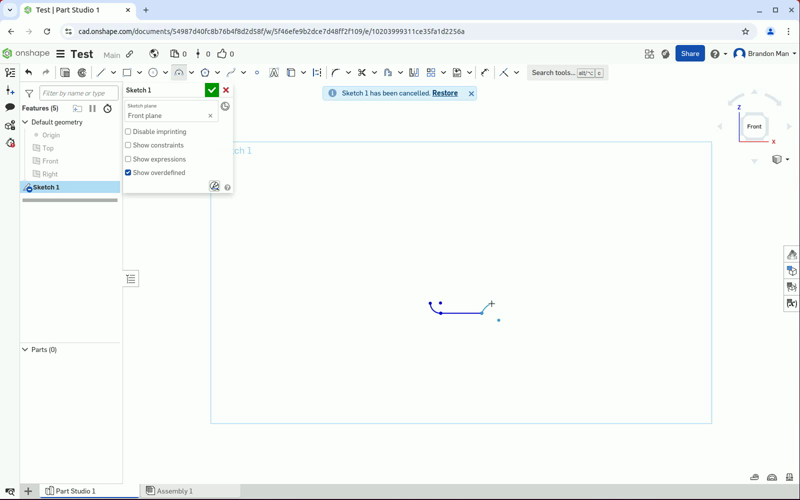
click(491, 303)
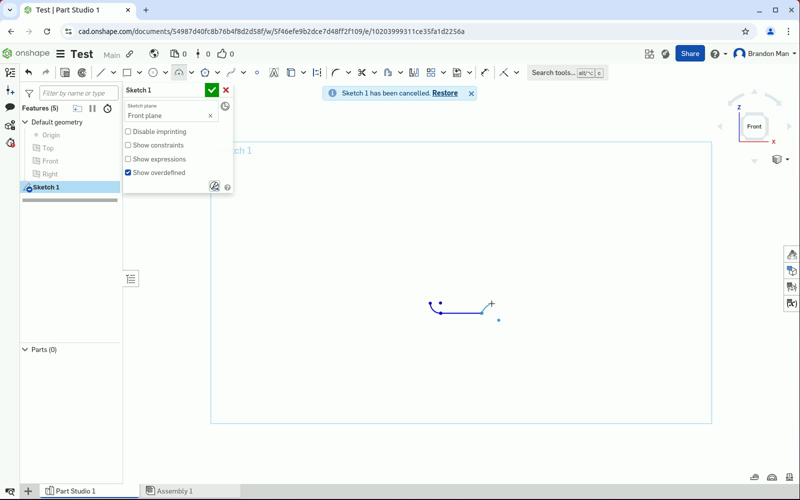
mouse_move(488, 310)
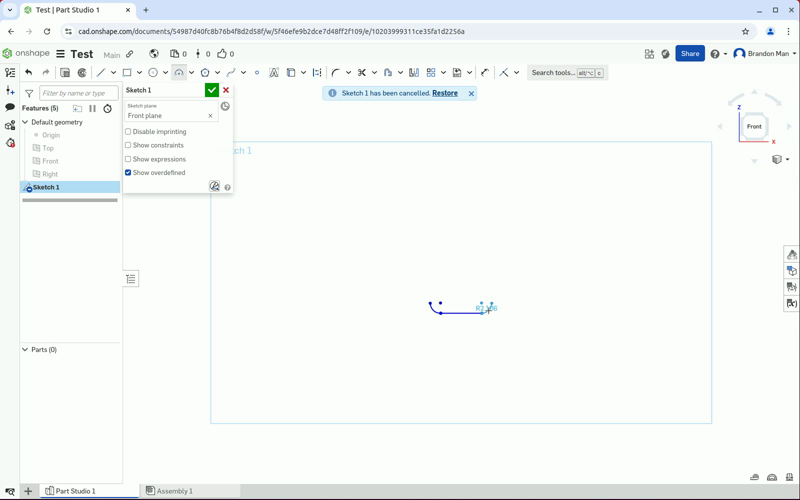
click(488, 310)
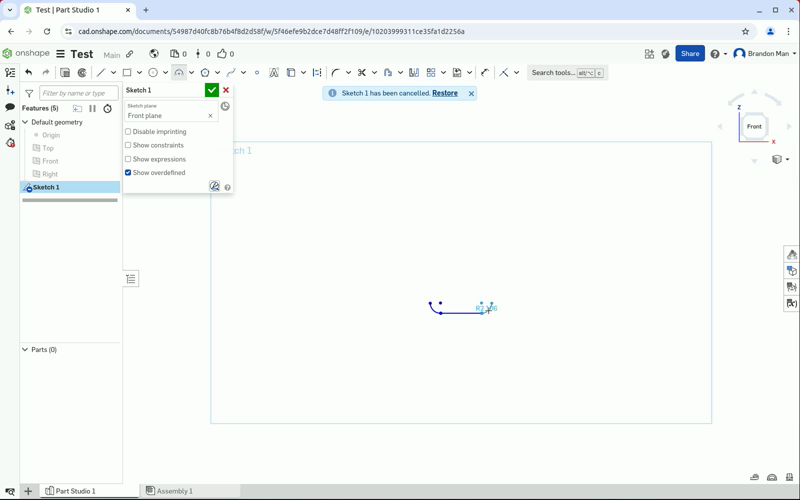
key_up(shift)
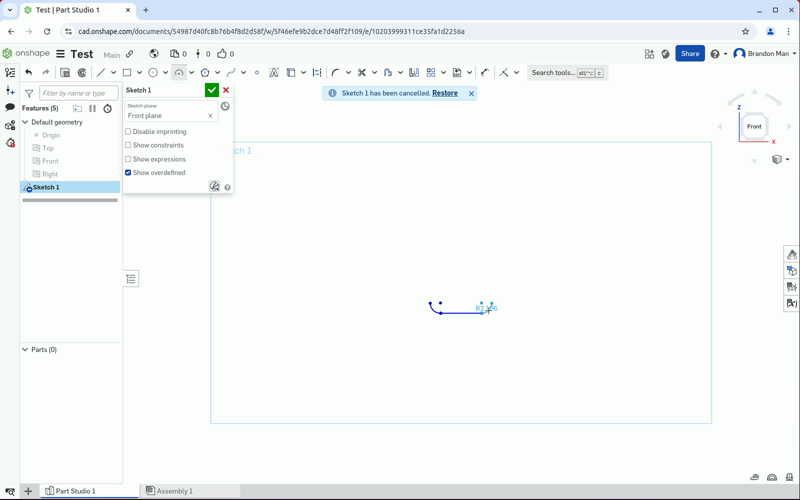
key(esc)
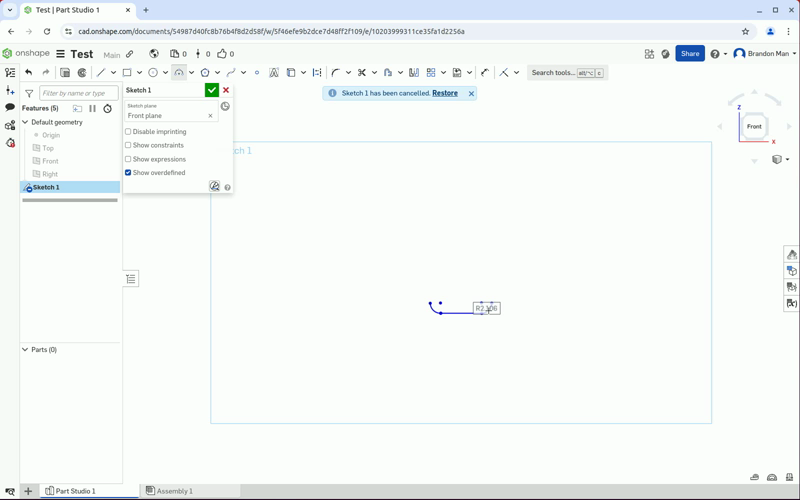
key(l)
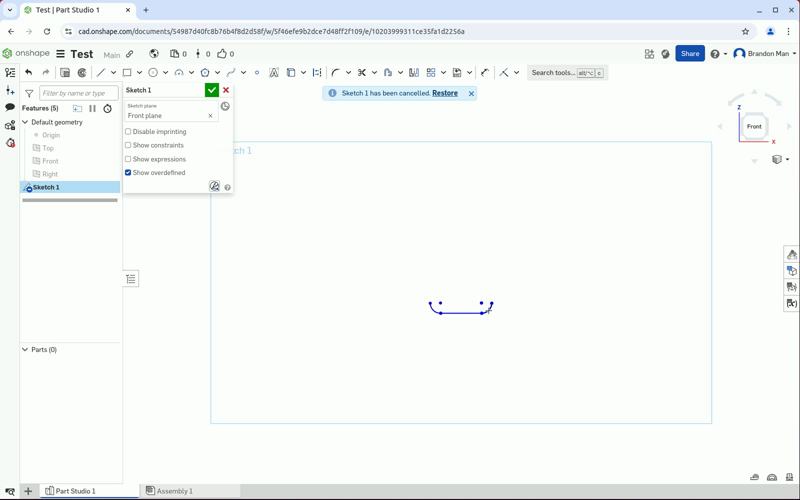
mouse_move(491, 303)
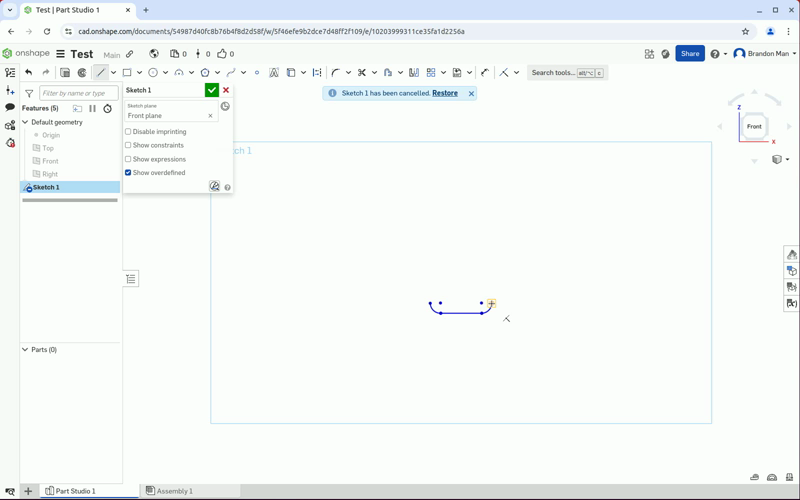
click(491, 303)
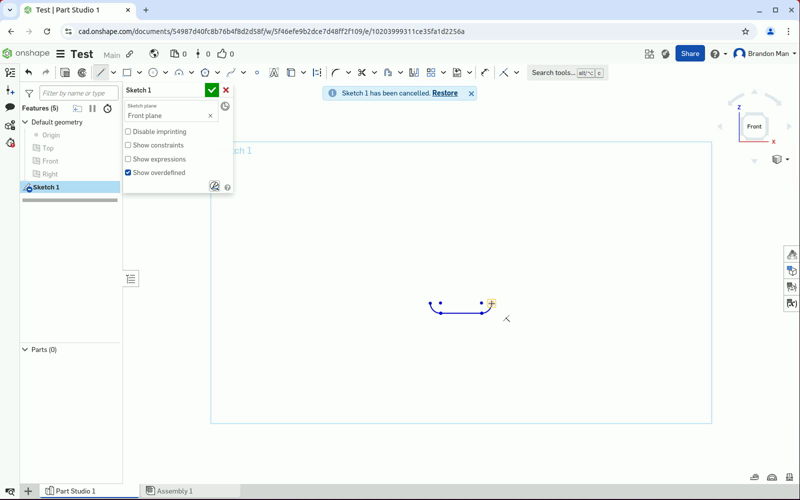
key_down(shift)
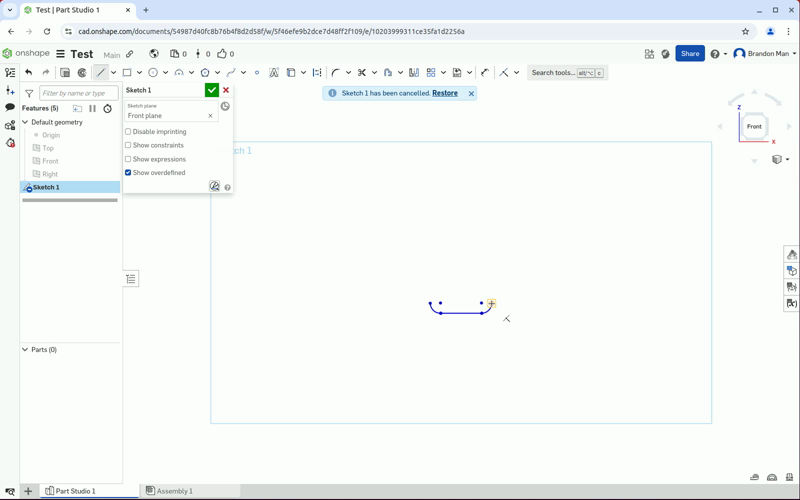
mouse_move(521, 303)
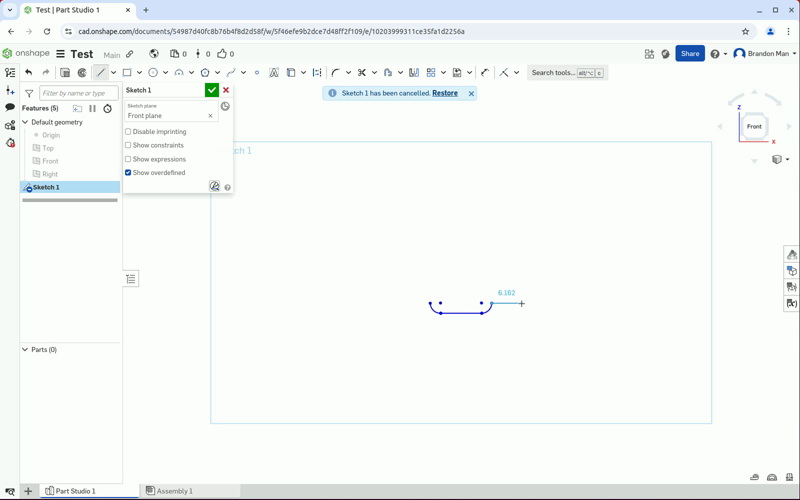
mouse_move(491, 264)
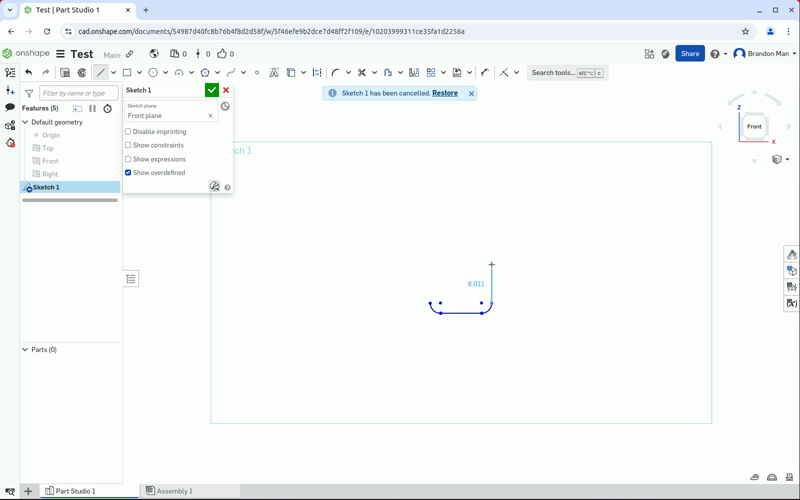
click(491, 264)
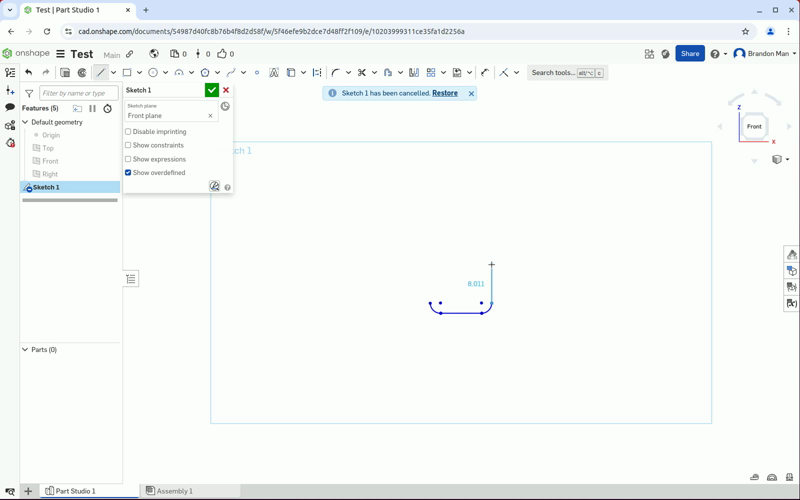
key_up(shift)
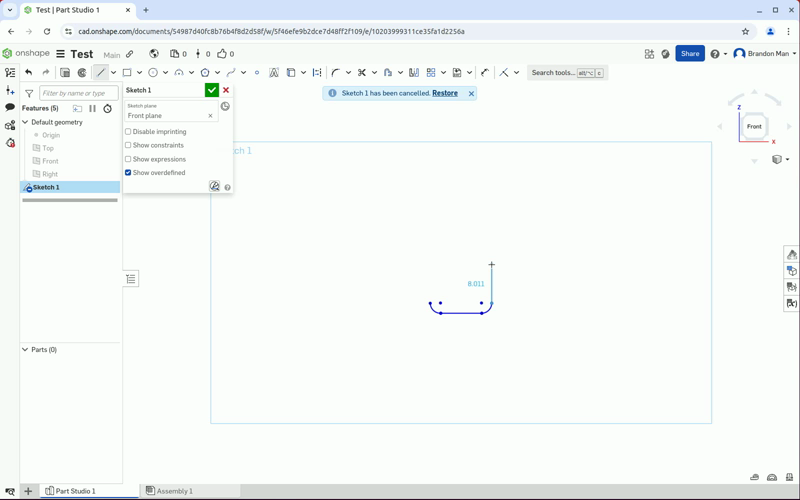
key_down(shift)
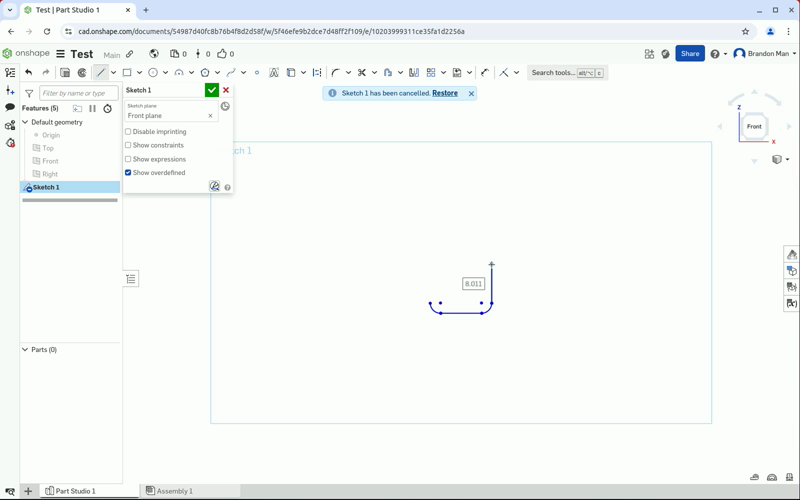
mouse_move(521, 264)
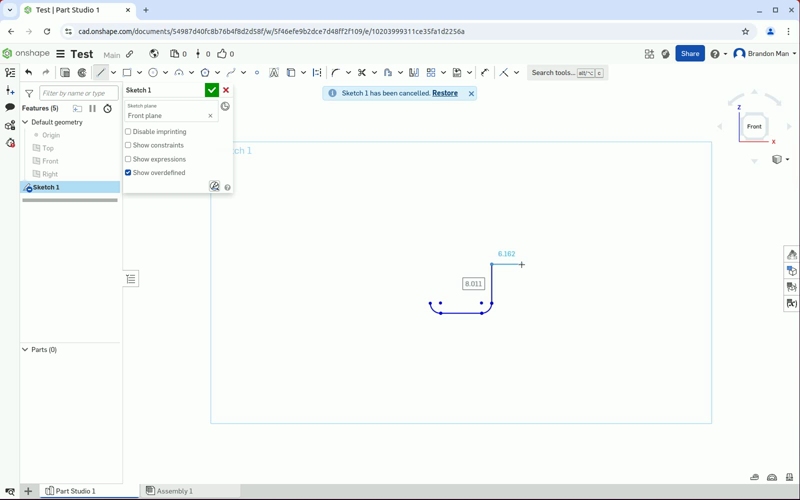
mouse_move(486, 264)
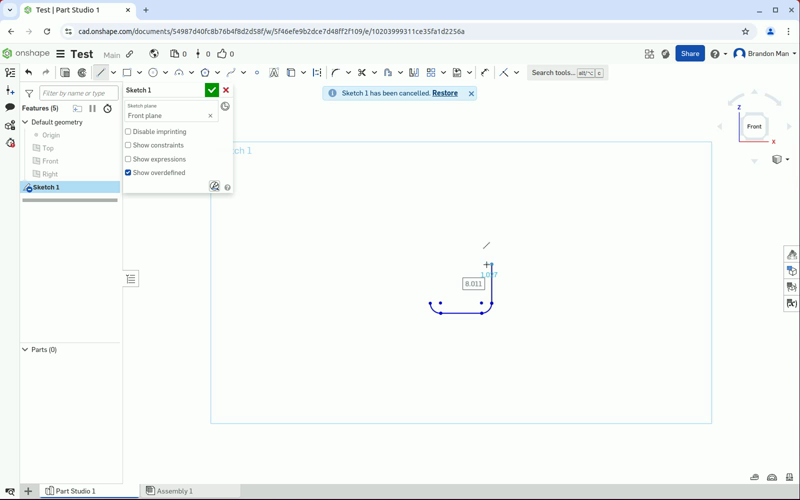
scroll(6)
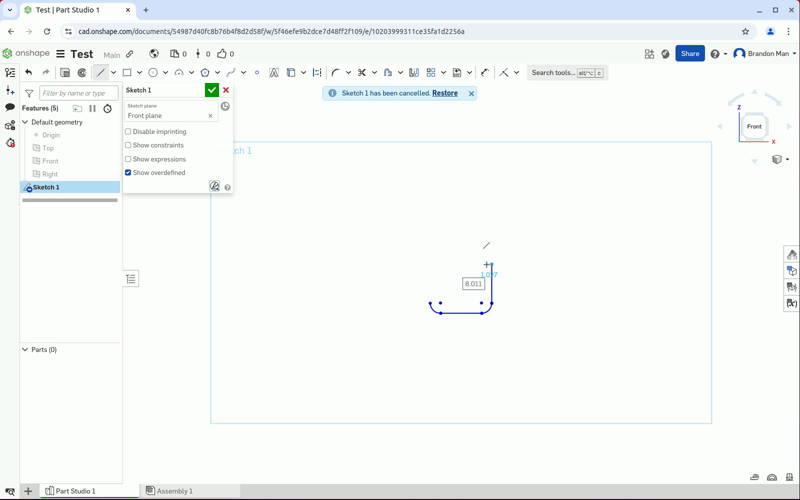
scroll(6)
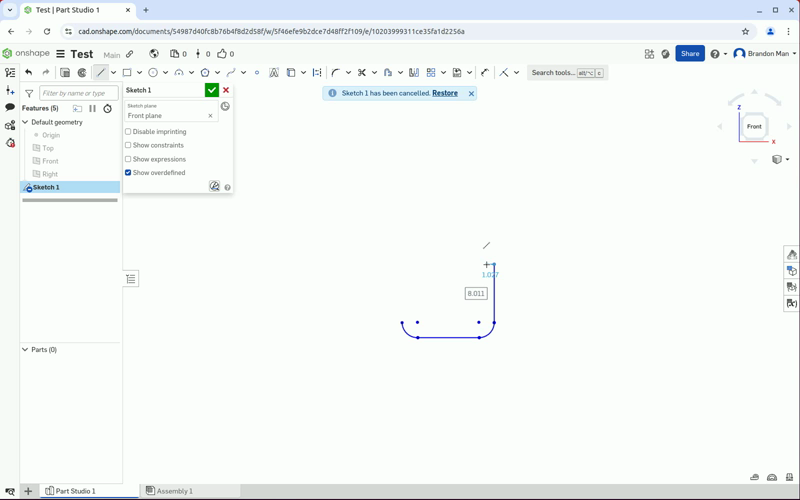
scroll(6)
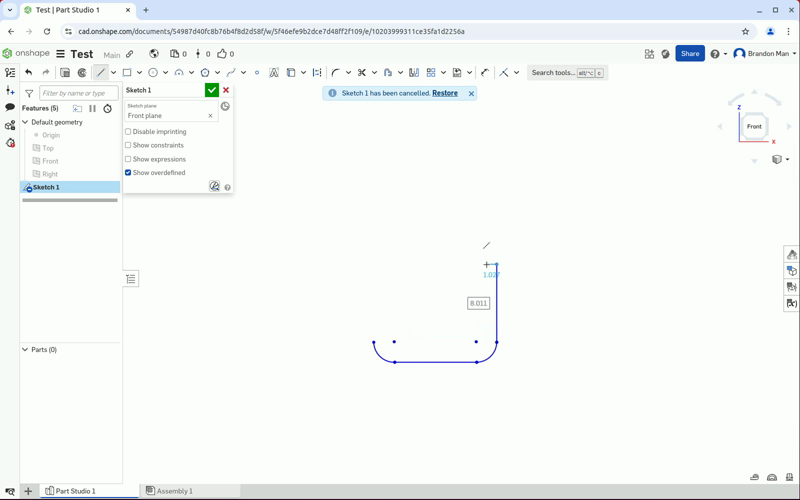
scroll(6)
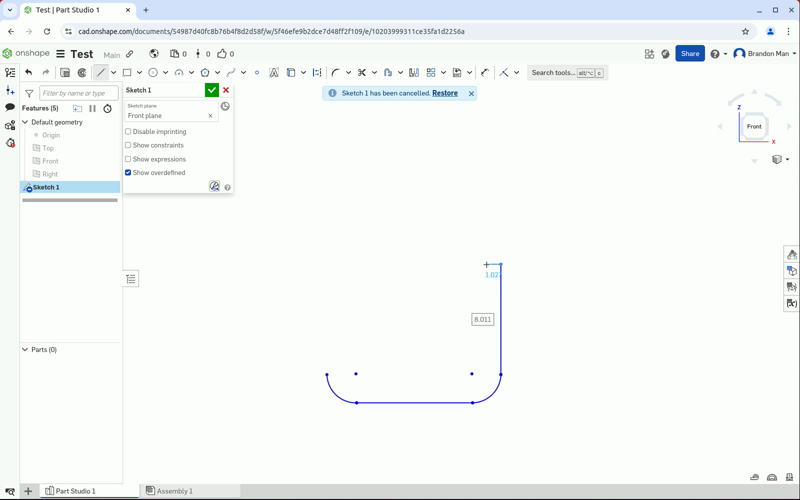
scroll(6)
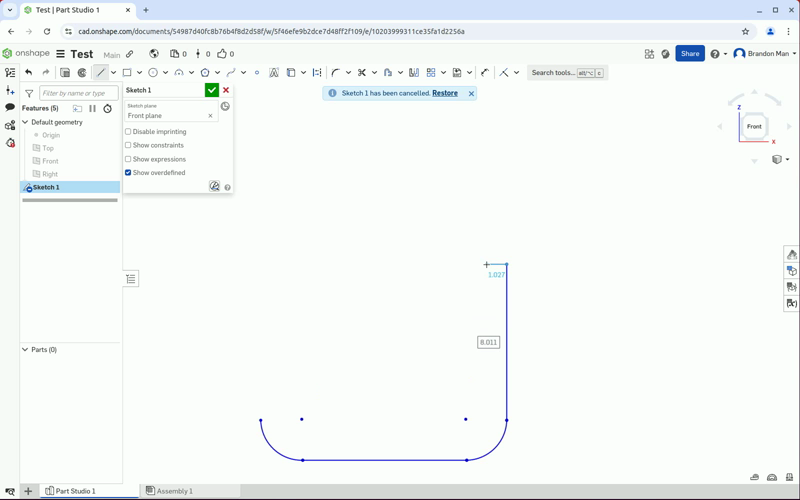
scroll(6)
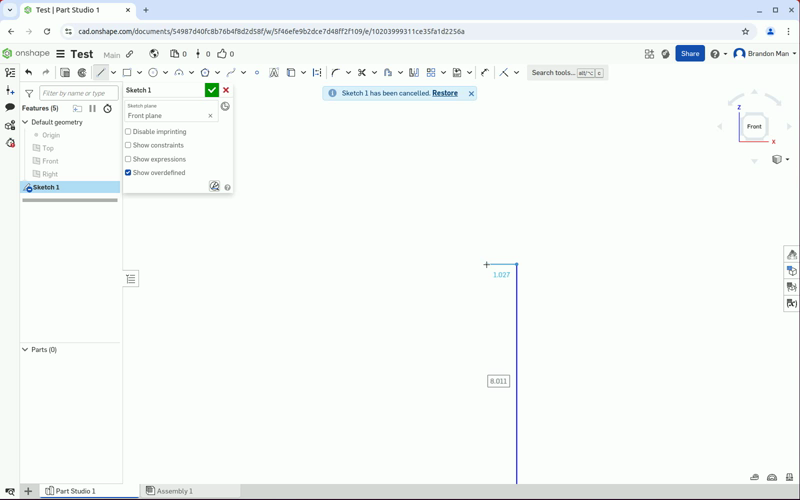
scroll(6)
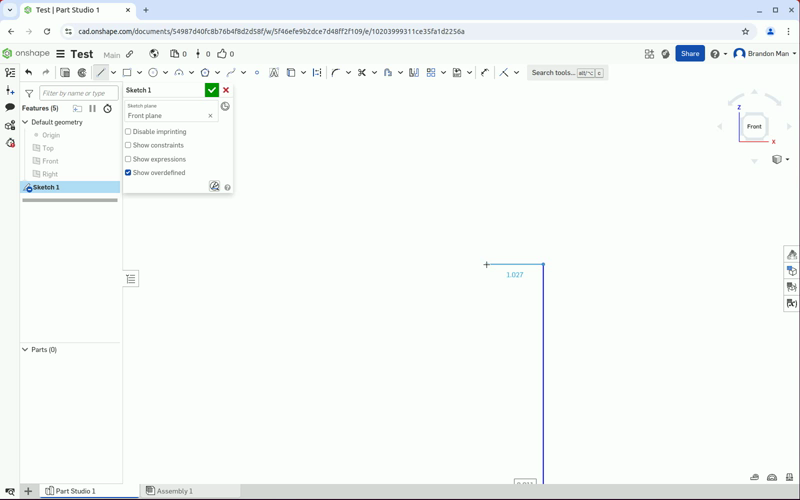
click(486, 264)
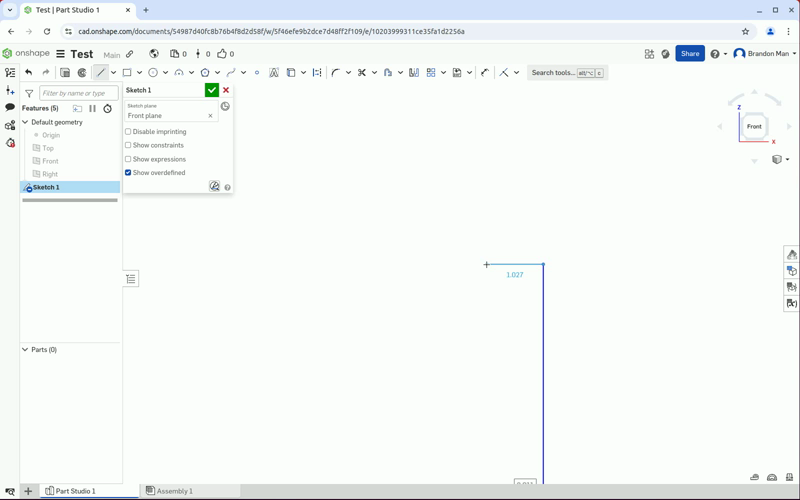
scroll(-6)
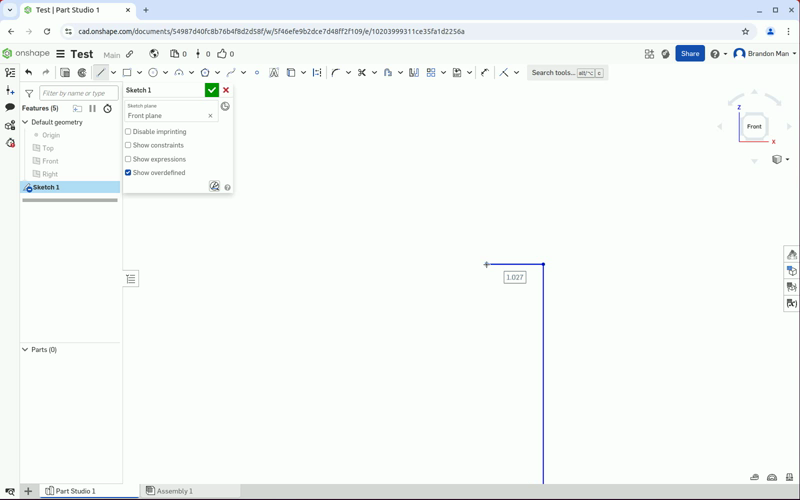
scroll(-6)
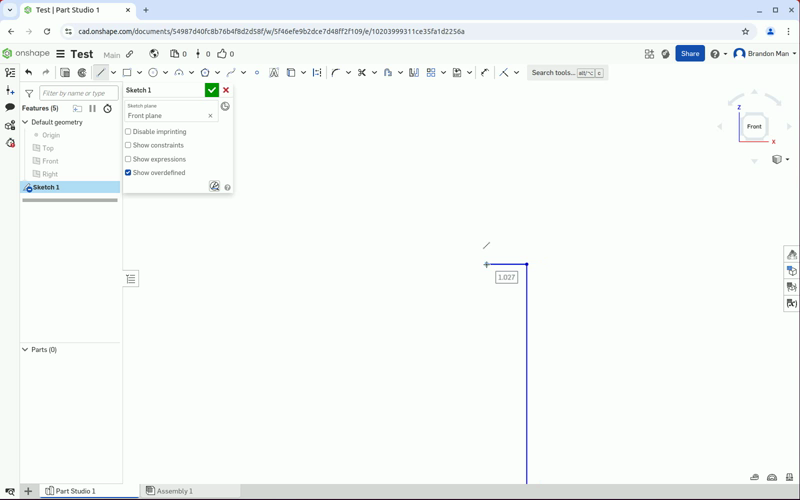
scroll(-6)
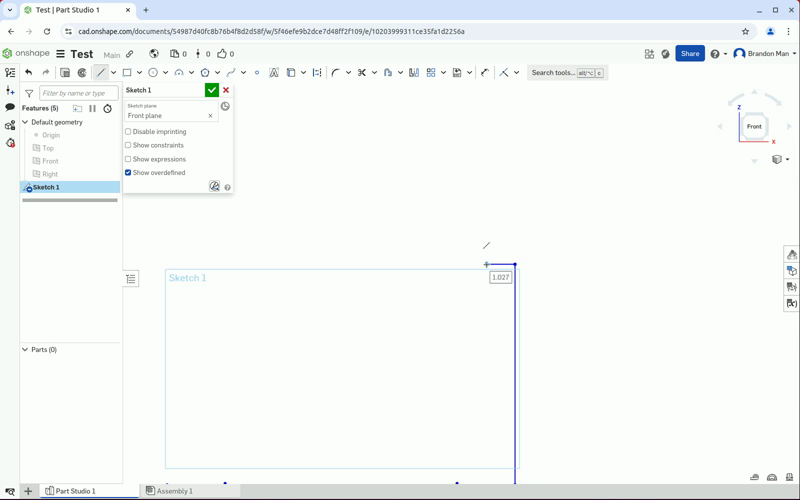
scroll(-6)
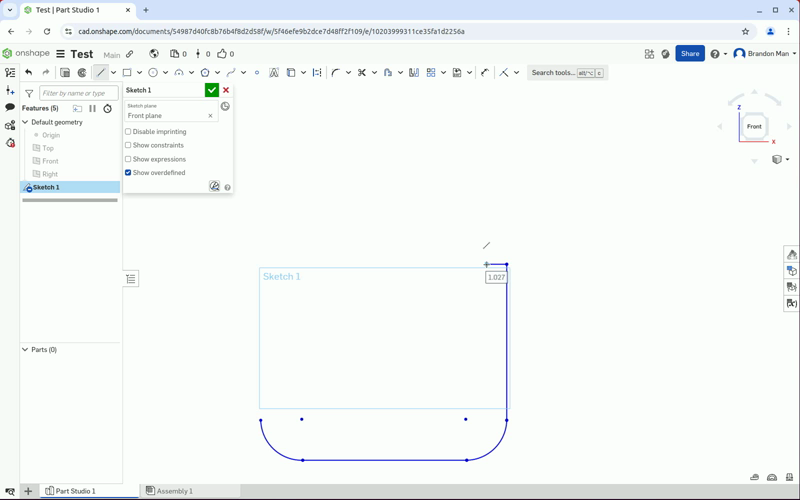
scroll(-6)
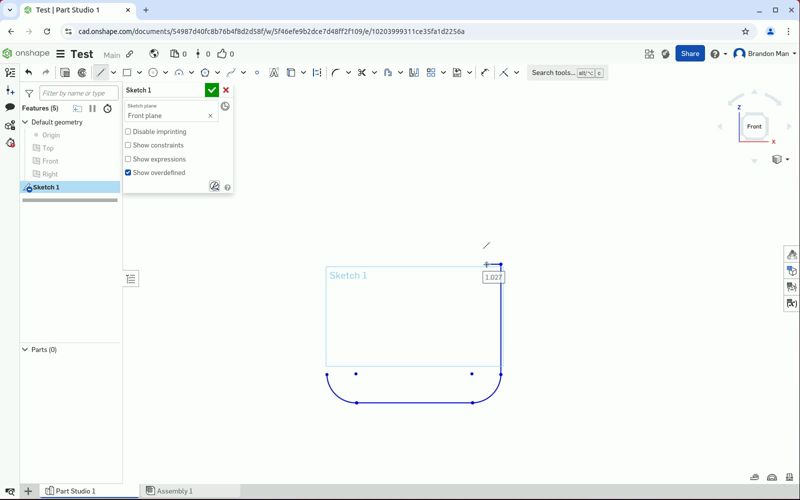
scroll(-6)
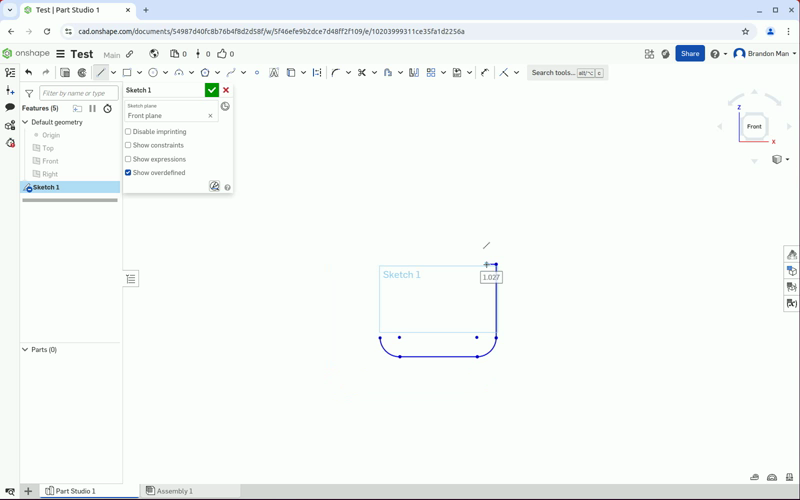
scroll(-6)
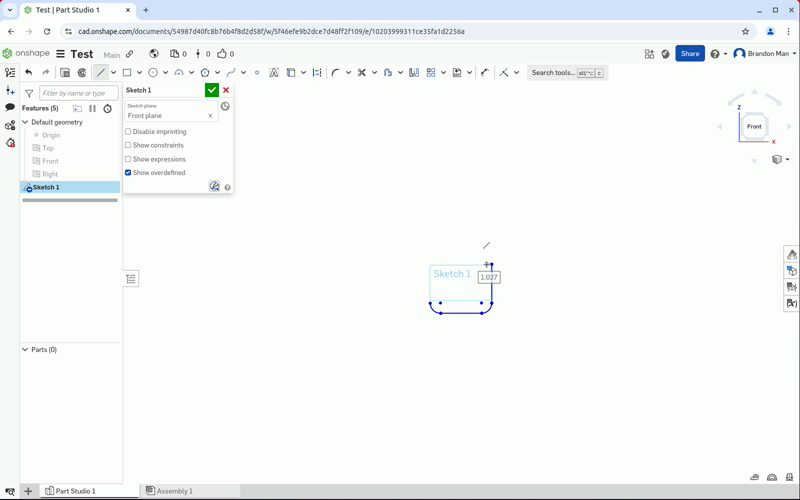
key_up(shift)
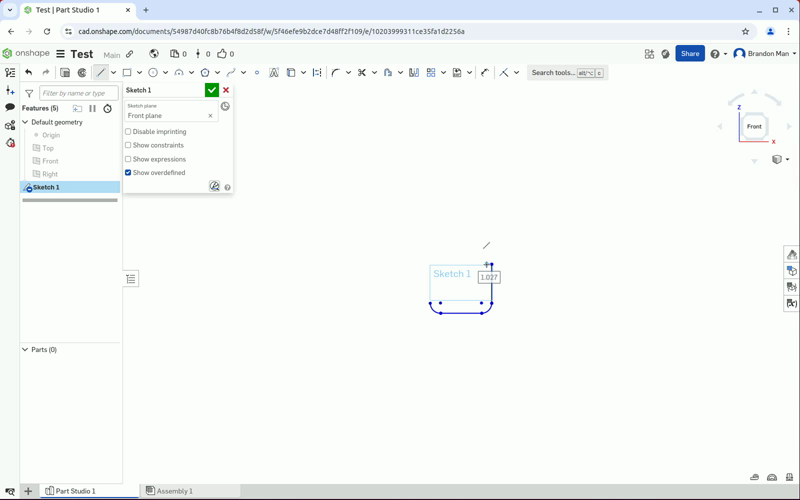
key_down(shift)
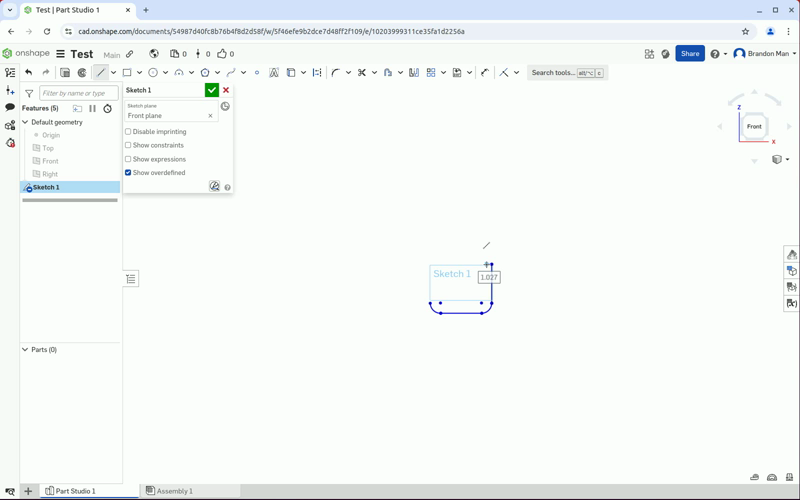
mouse_move(516, 264)
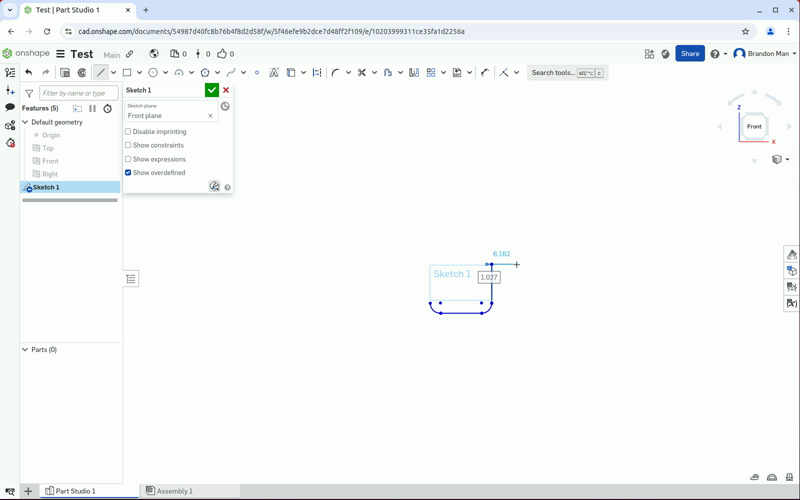
mouse_move(486, 282)
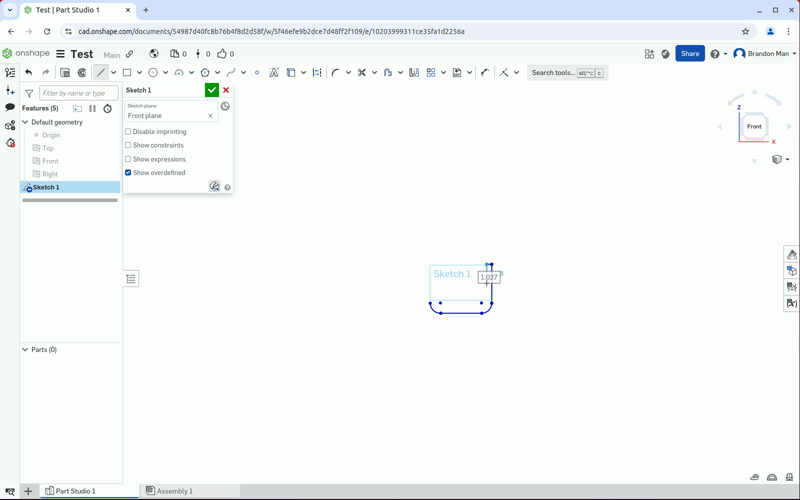
click(486, 282)
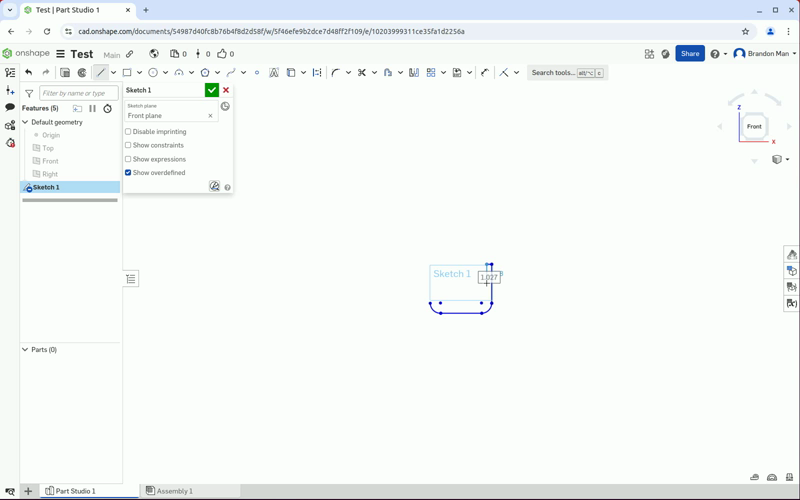
key_up(shift)
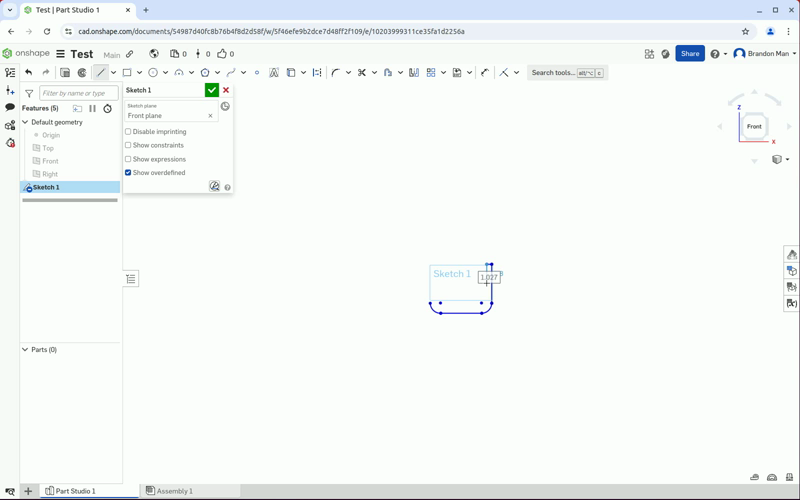
key(esc)
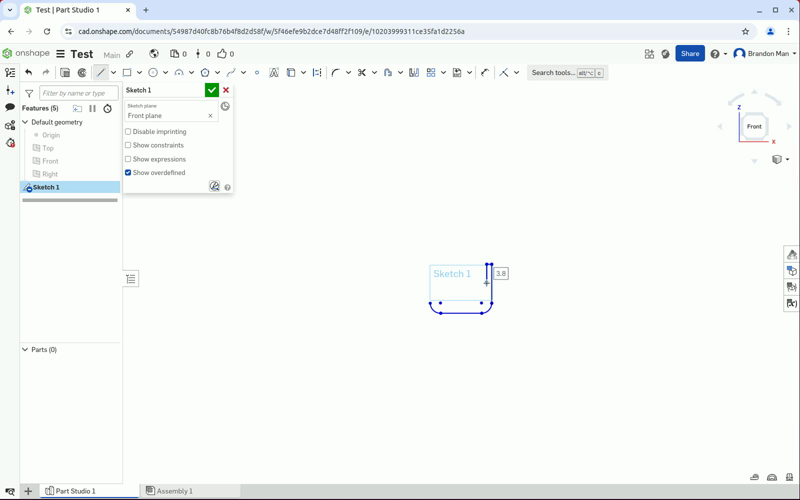
key(a)
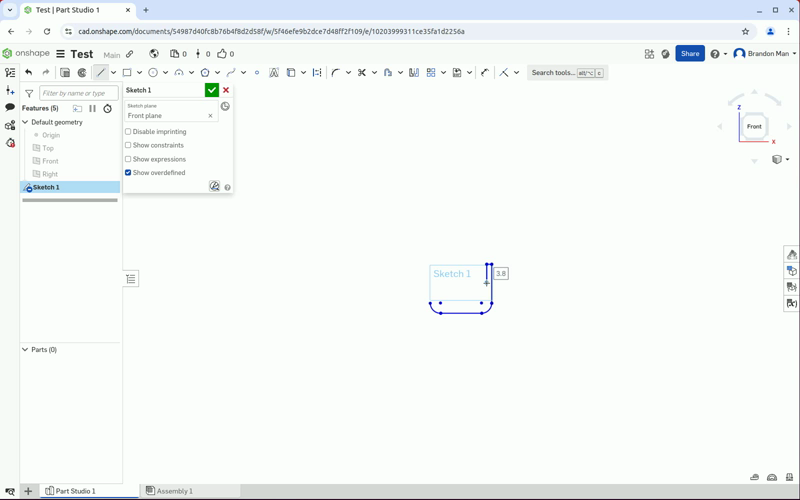
mouse_move(486, 282)
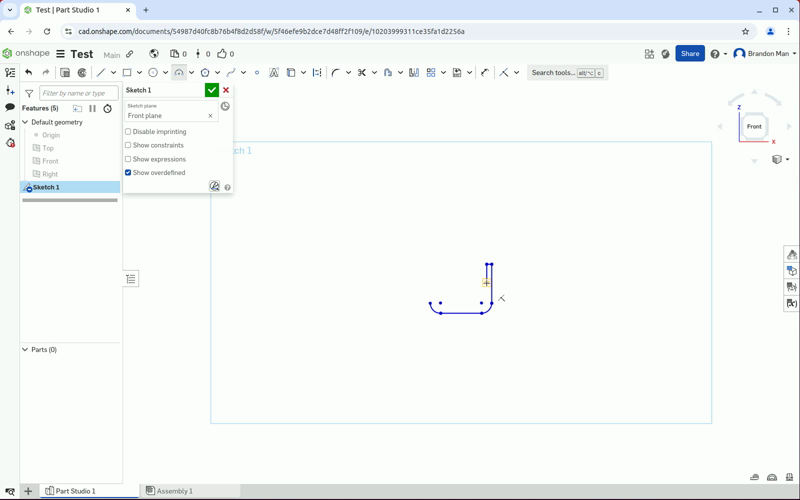
click(486, 282)
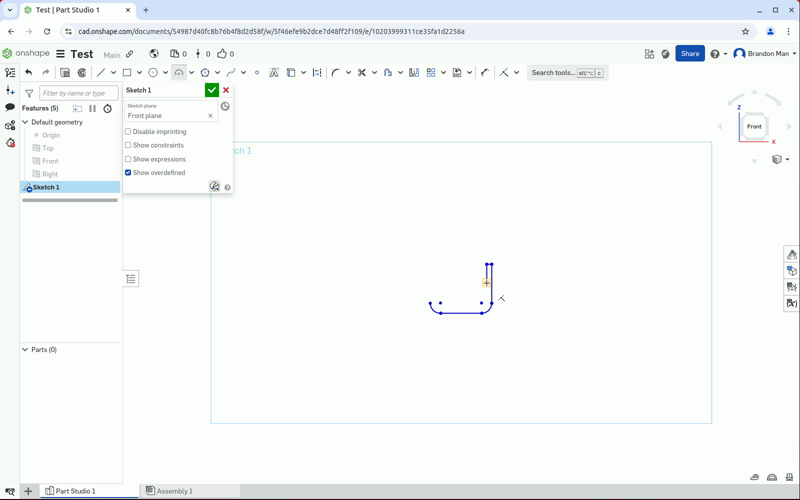
key_down(shift)
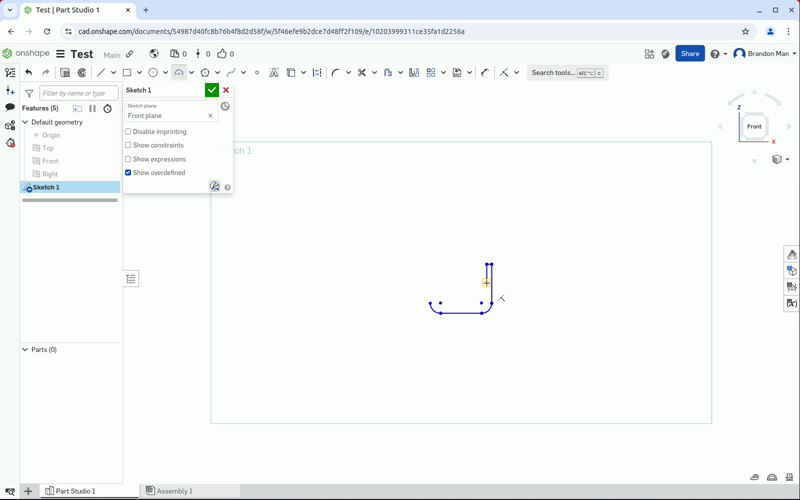
mouse_move(435, 282)
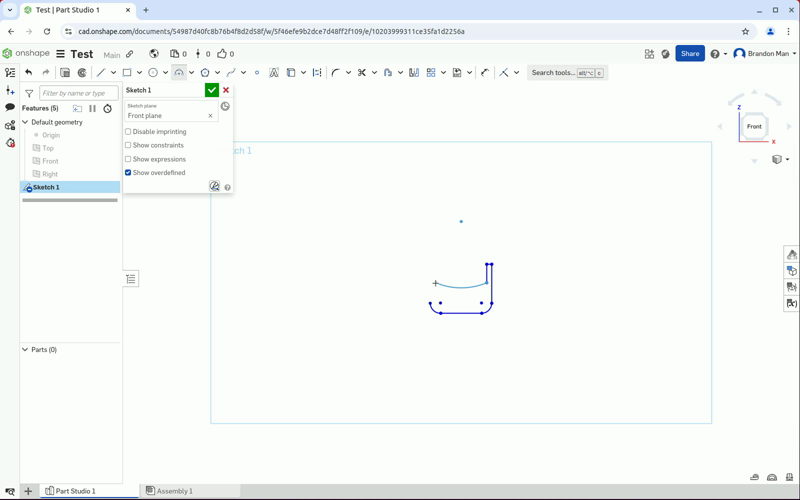
click(435, 282)
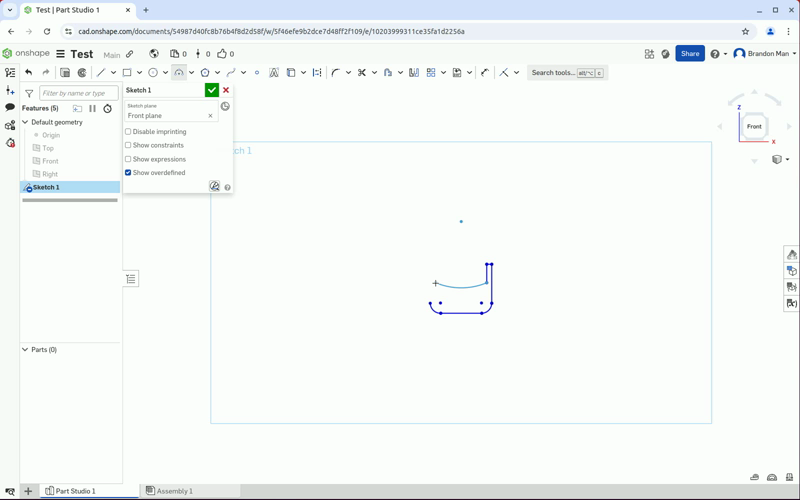
mouse_move(461, 308)
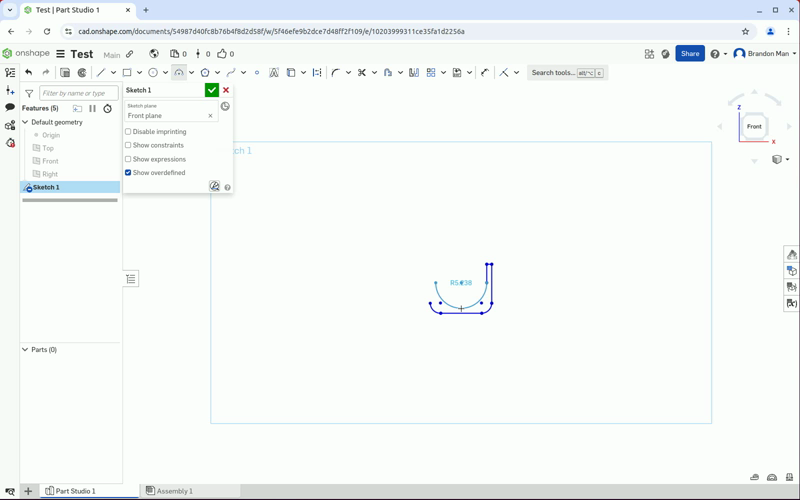
click(461, 308)
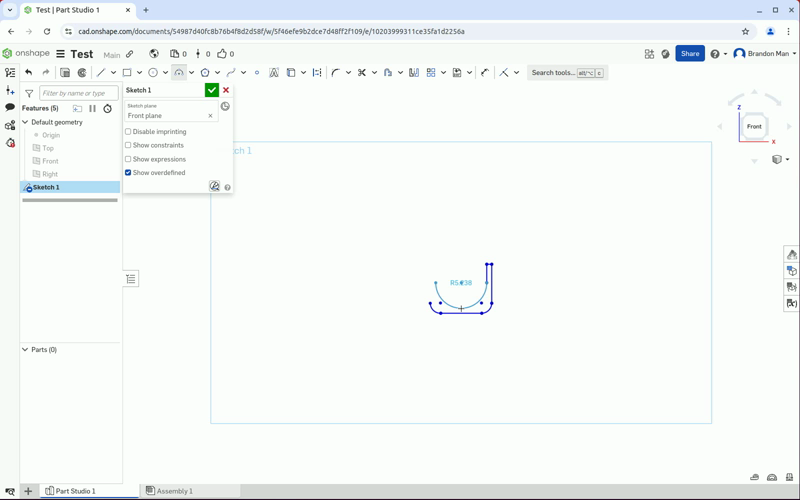
key_up(shift)
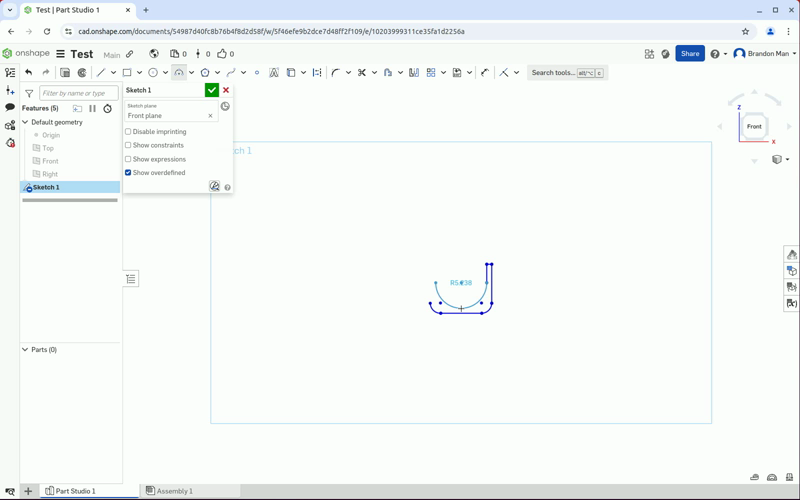
key(esc)
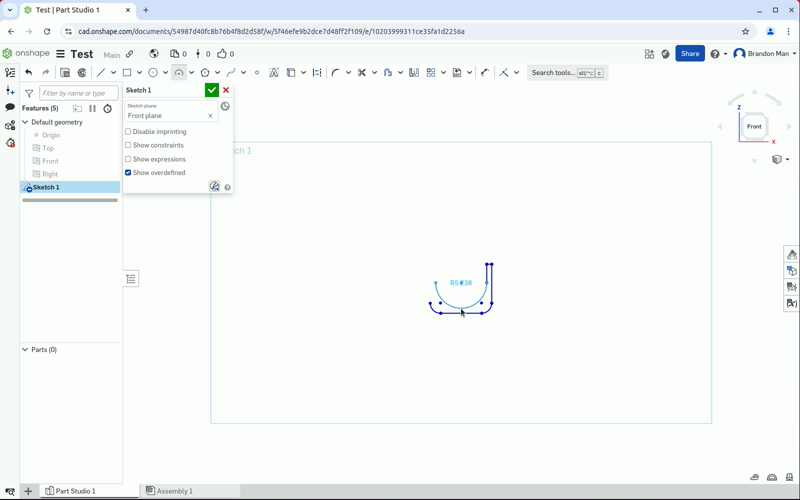
key(l)
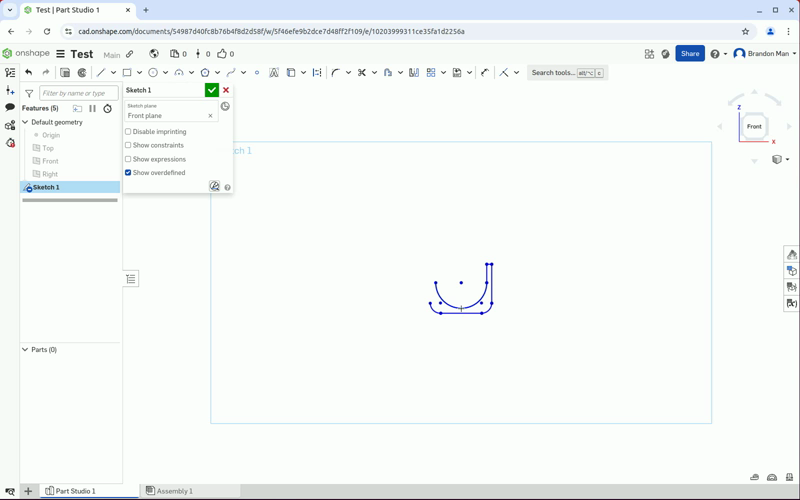
mouse_move(435, 282)
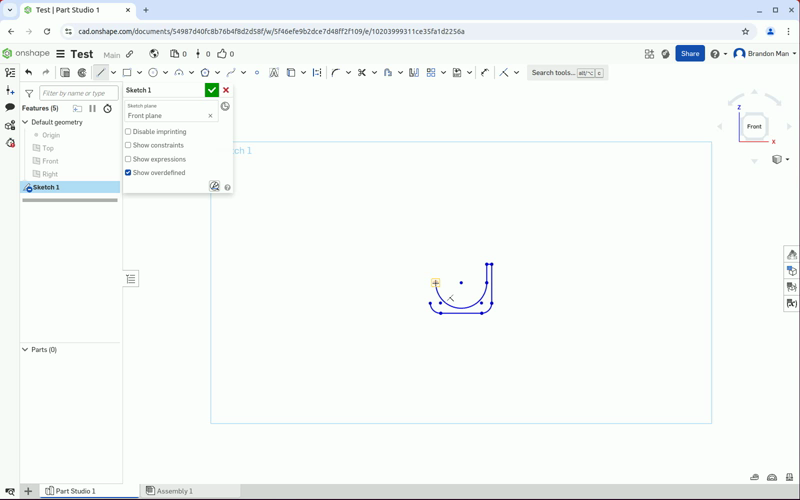
click(435, 282)
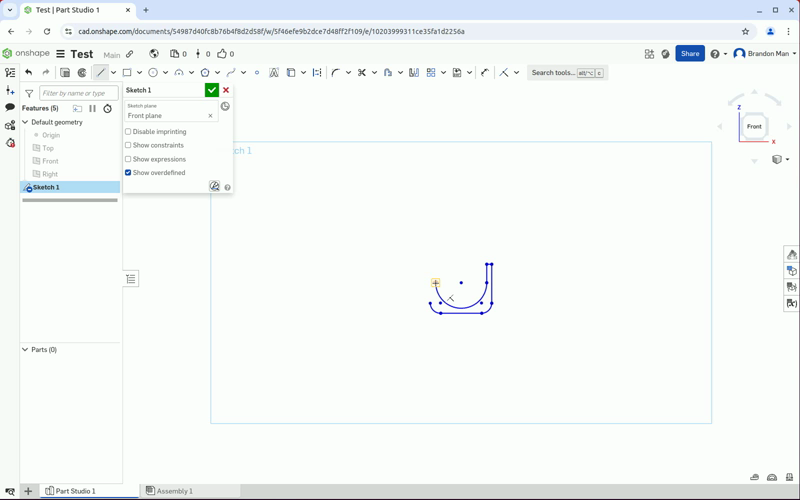
key_down(shift)
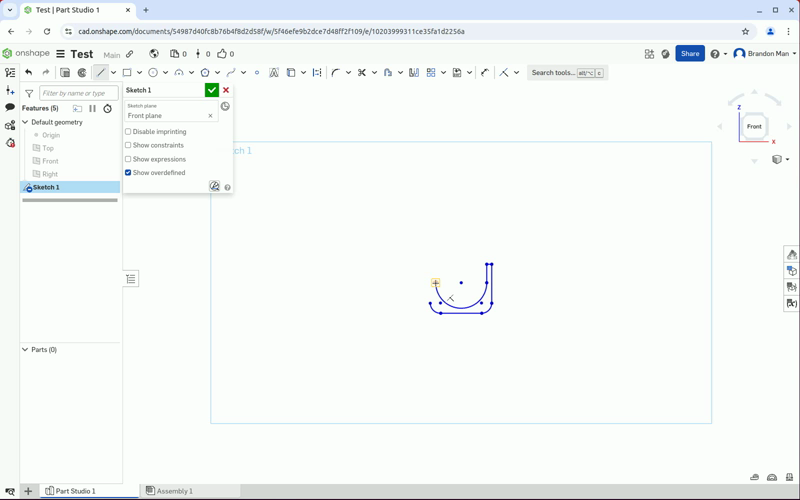
mouse_move(465, 282)
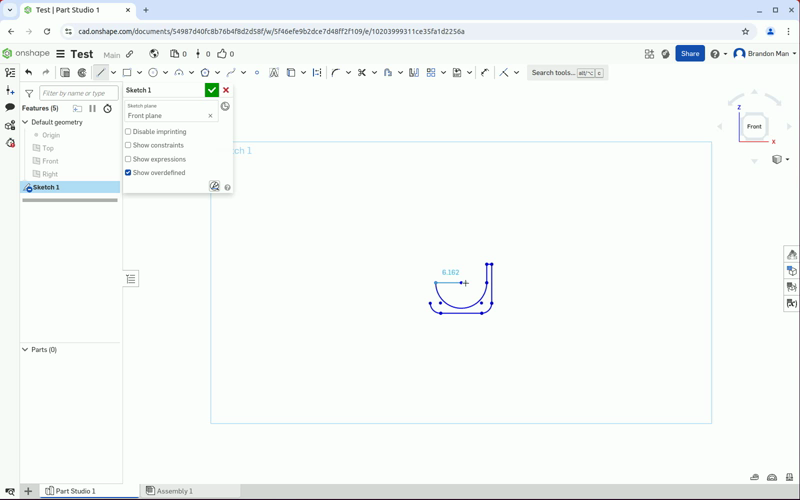
mouse_move(435, 264)
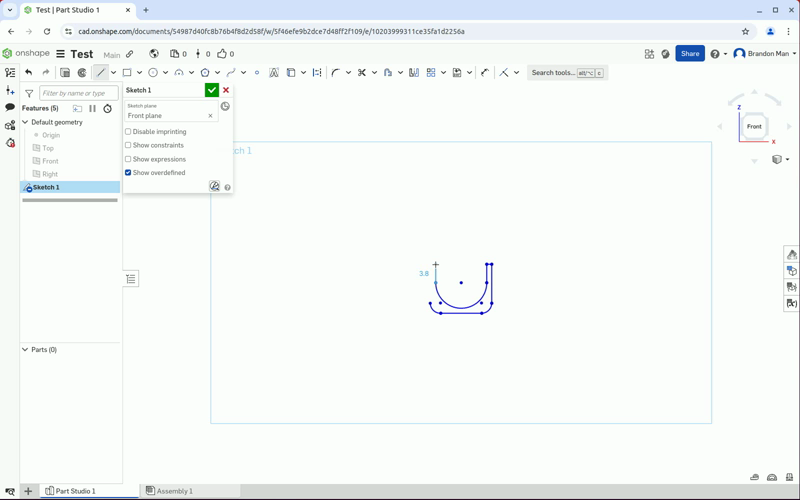
click(435, 264)
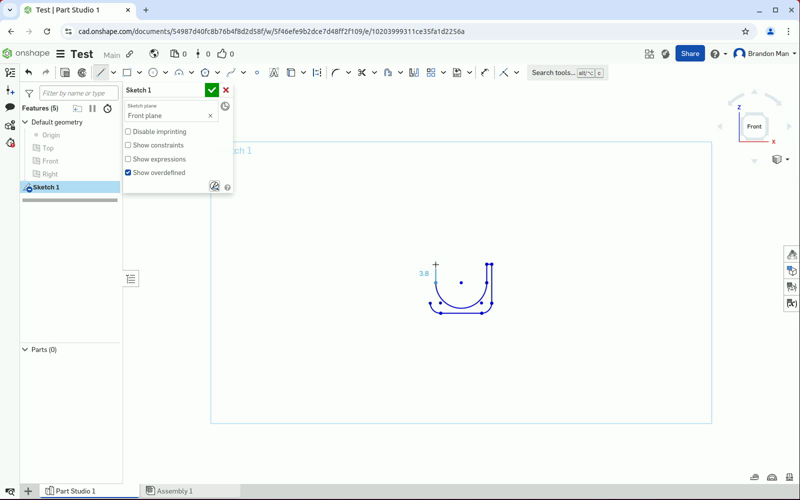
key_up(shift)
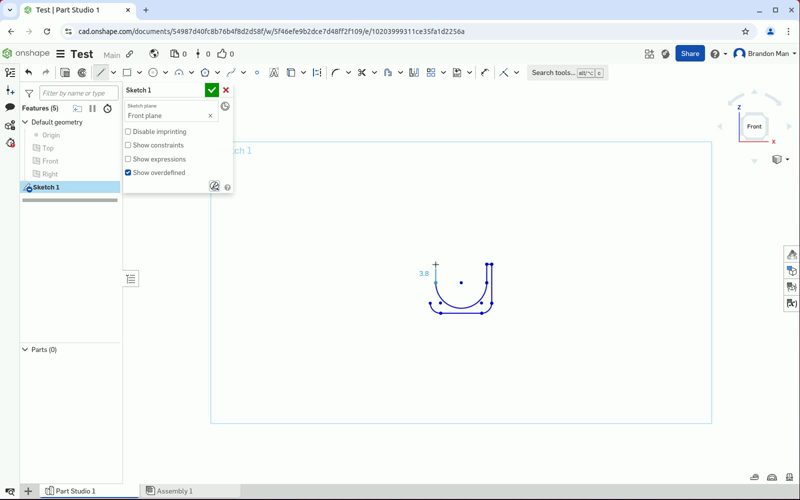
key_down(shift)
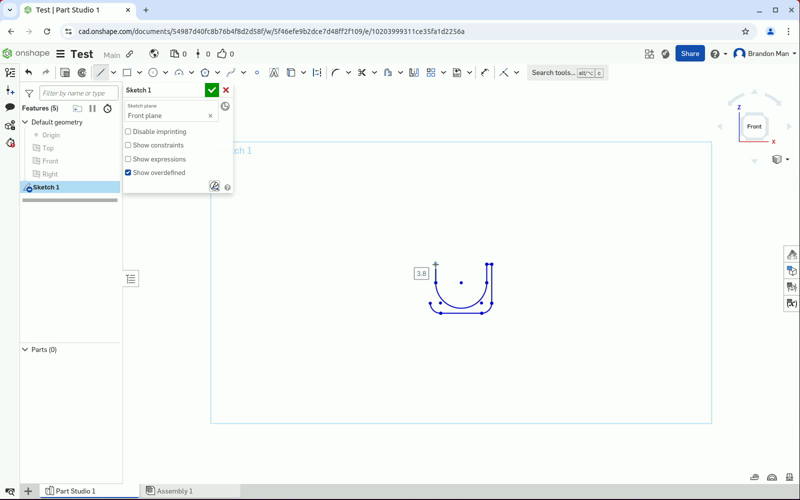
mouse_move(465, 264)
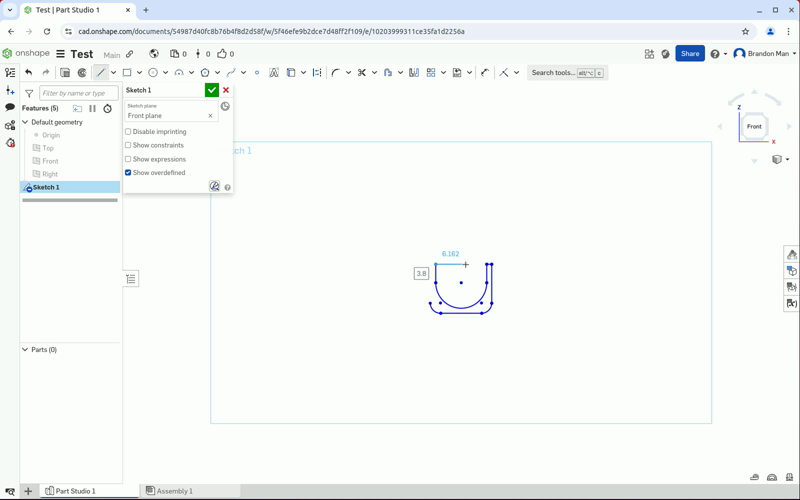
mouse_move(430, 264)
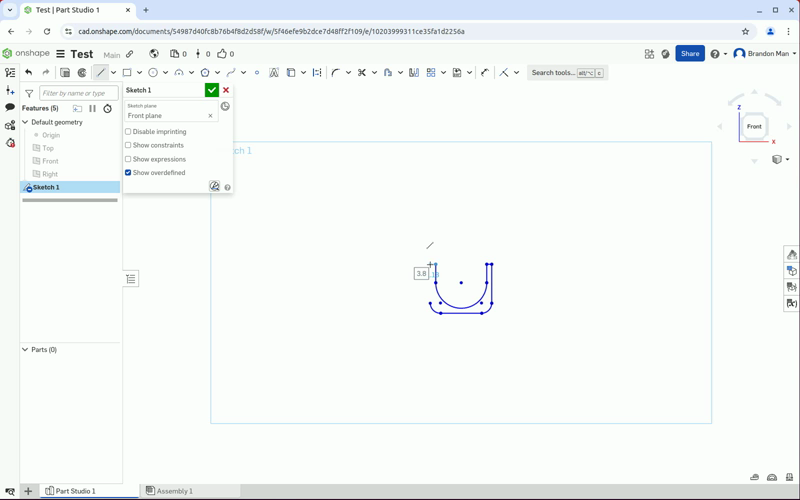
scroll(6)
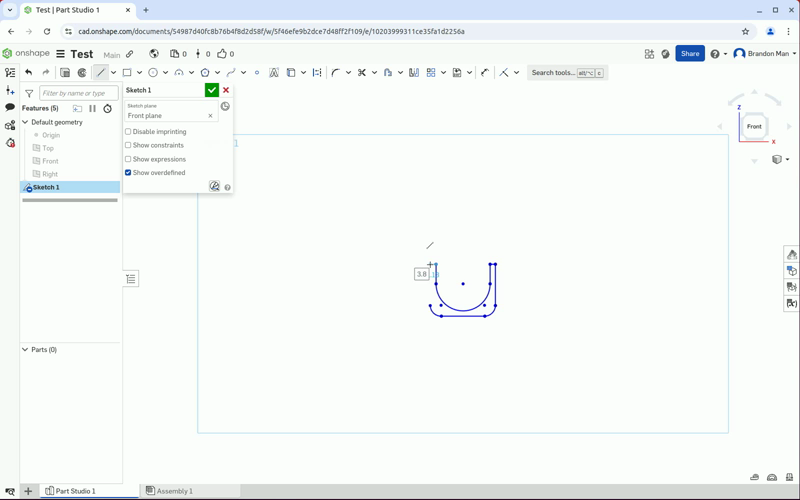
scroll(6)
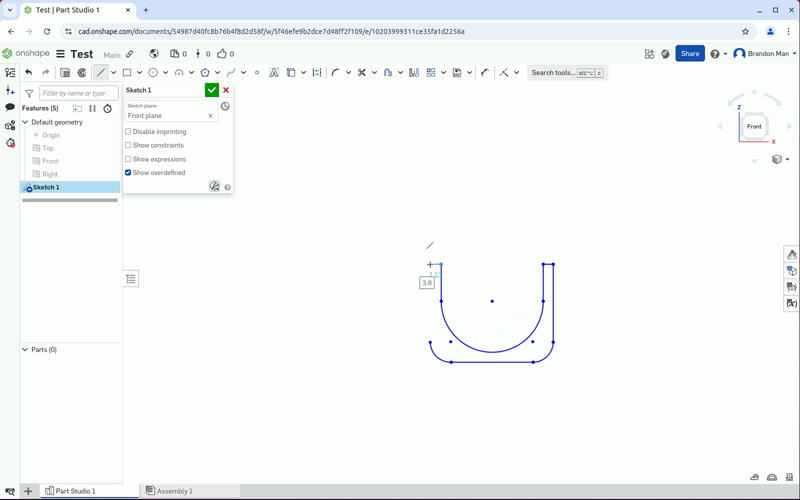
scroll(6)
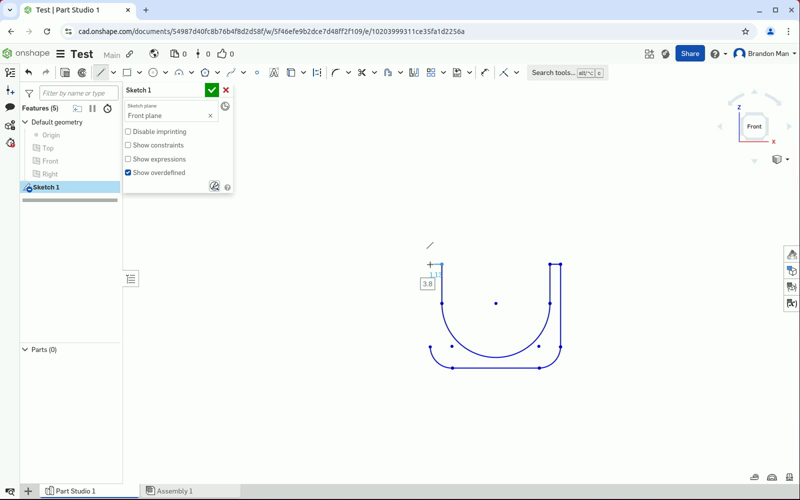
scroll(6)
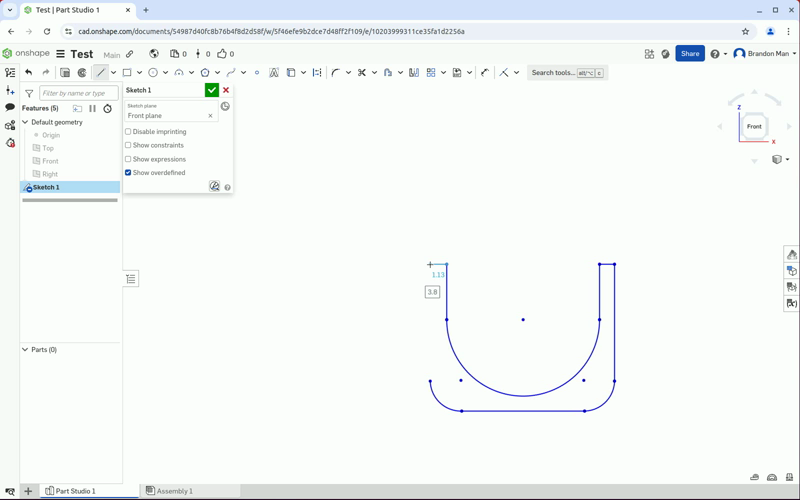
scroll(6)
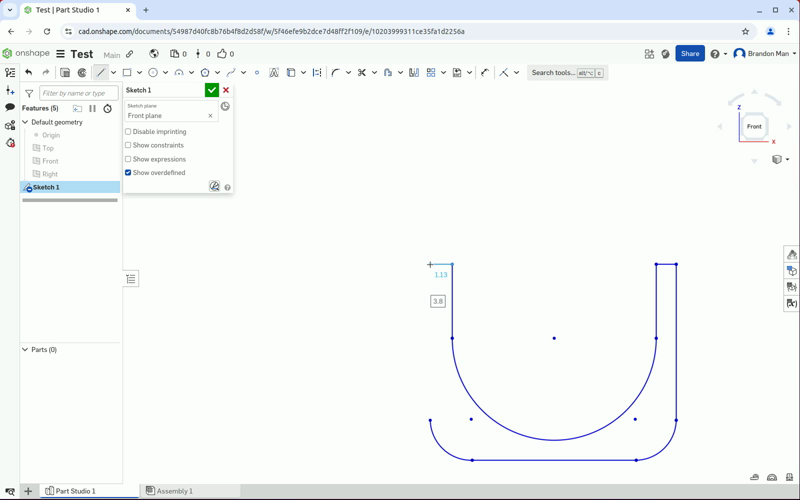
scroll(6)
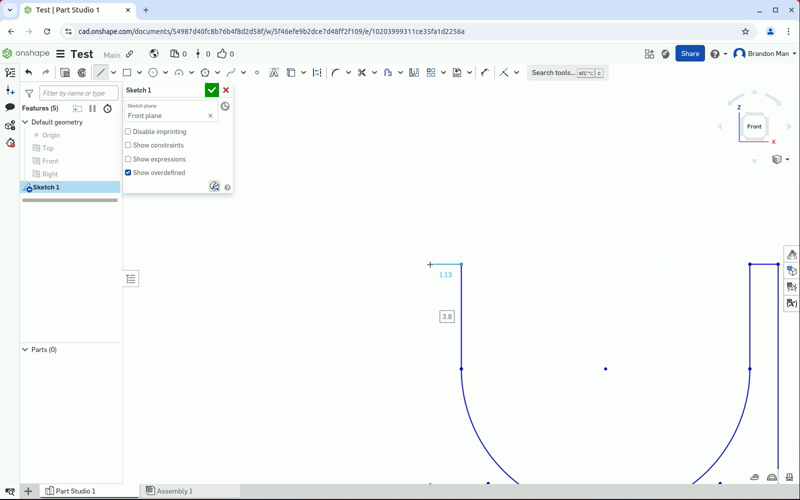
scroll(6)
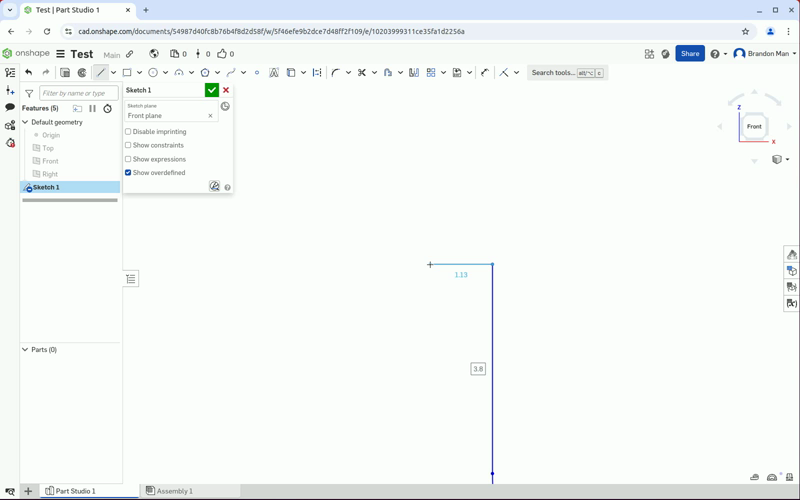
click(430, 264)
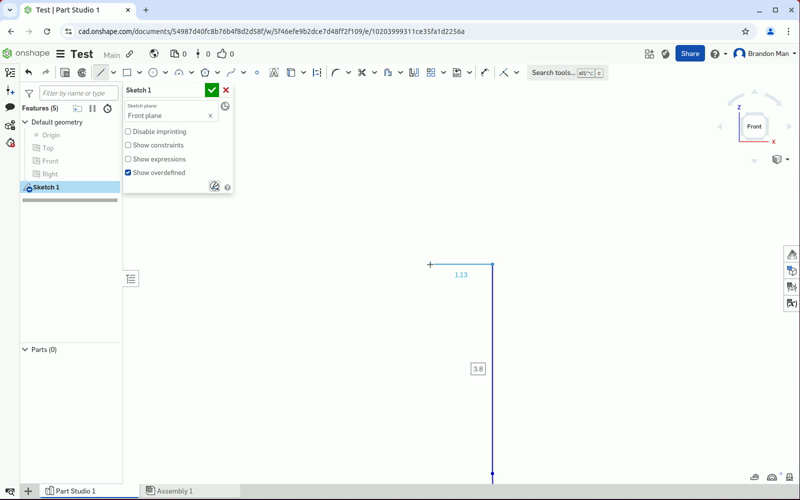
scroll(-6)
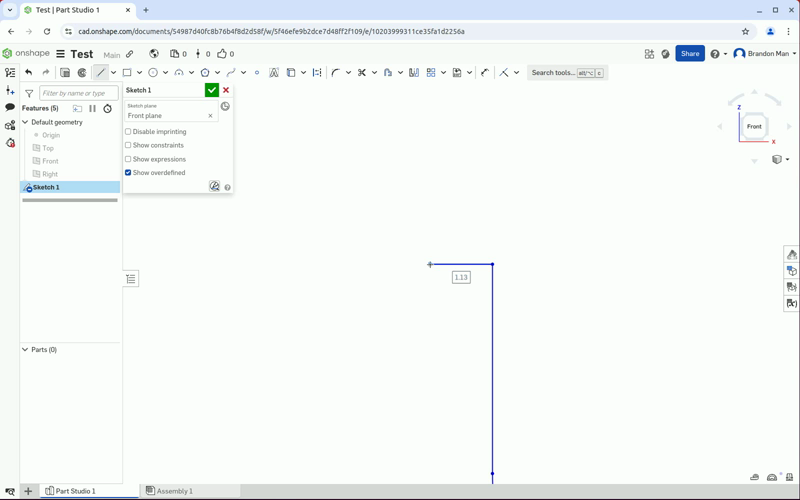
scroll(-6)
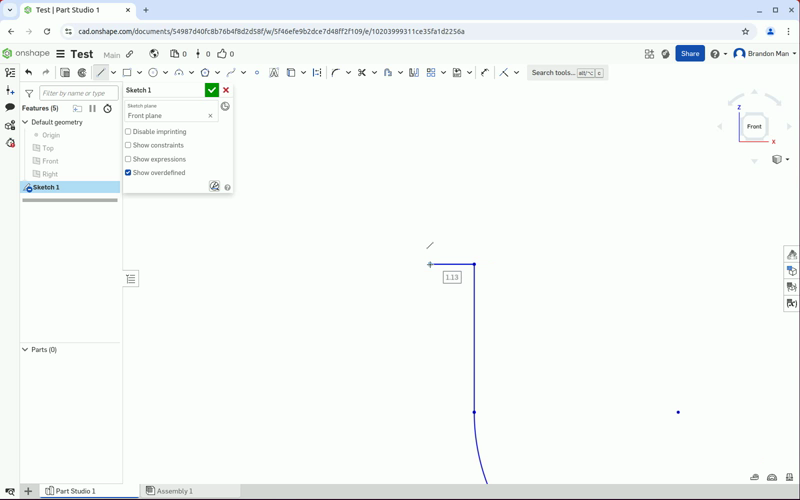
scroll(-6)
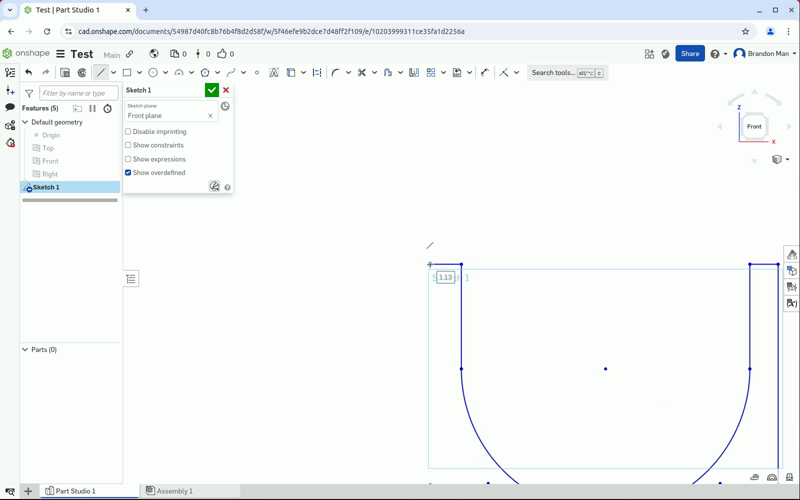
scroll(-6)
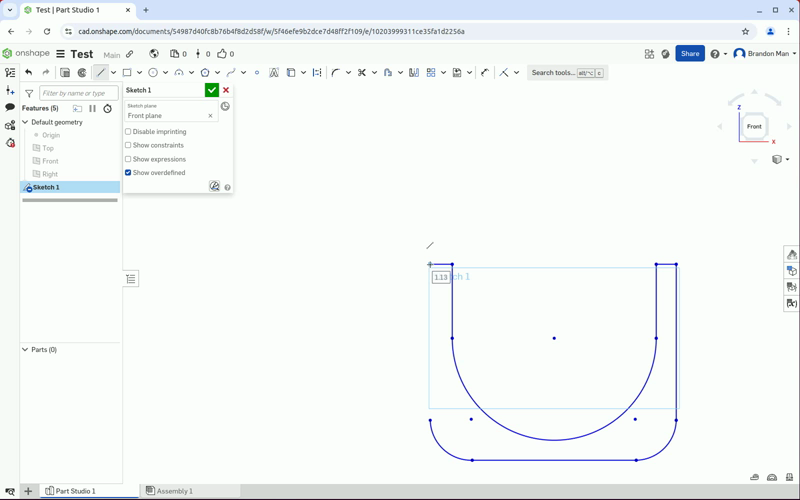
scroll(-6)
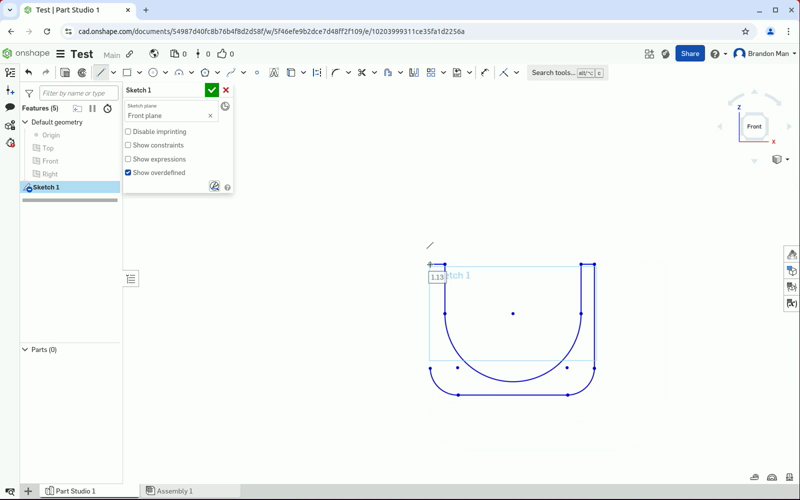
scroll(-6)
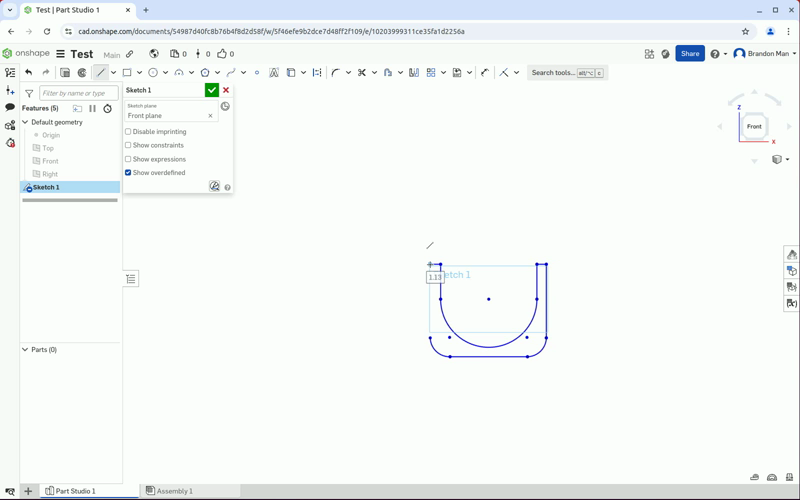
scroll(-6)
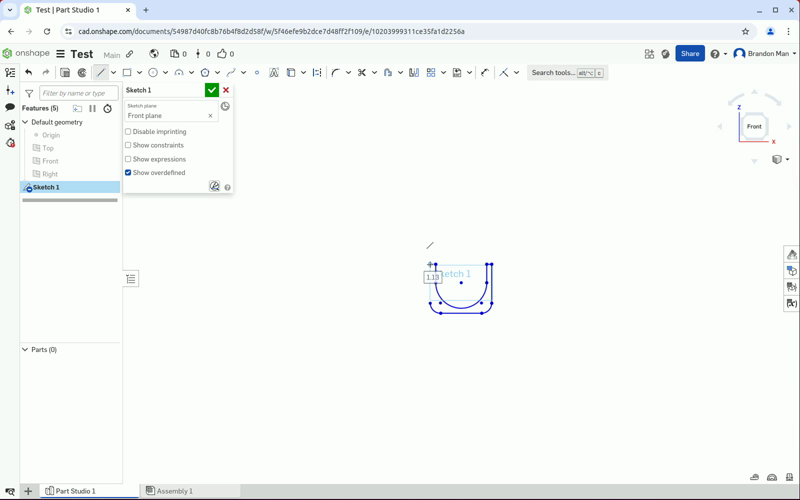
key_up(shift)
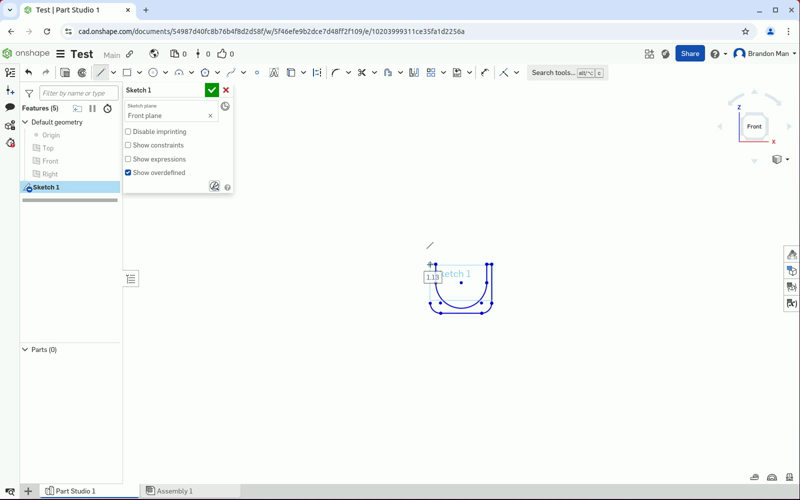
mouse_move(460, 264)
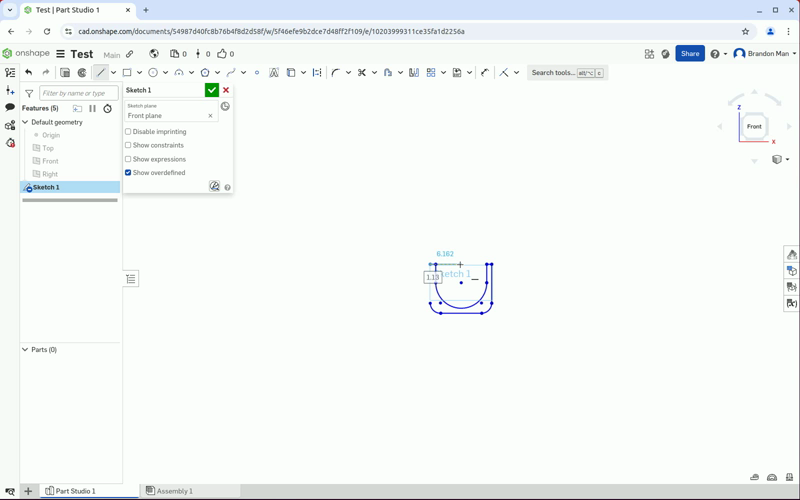
key_down(shift)
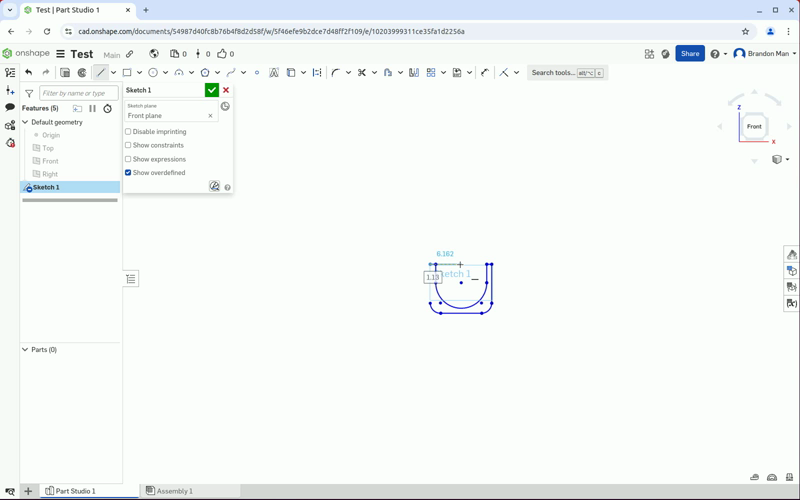
mouse_move(430, 303)
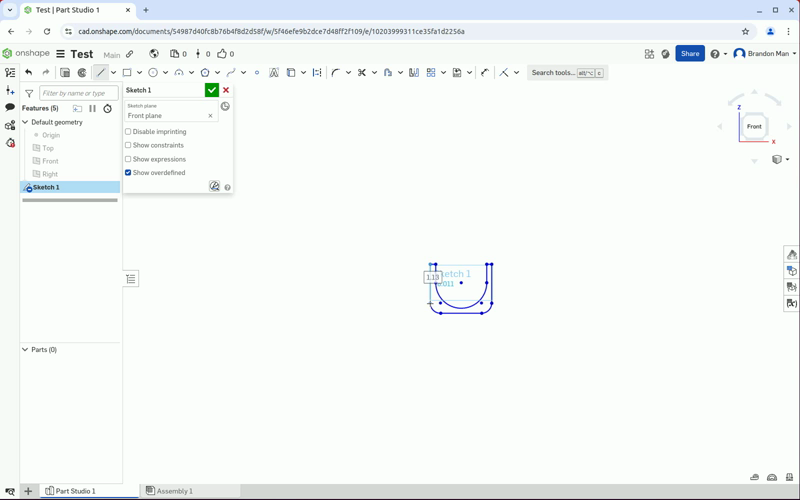
key_up(shift)
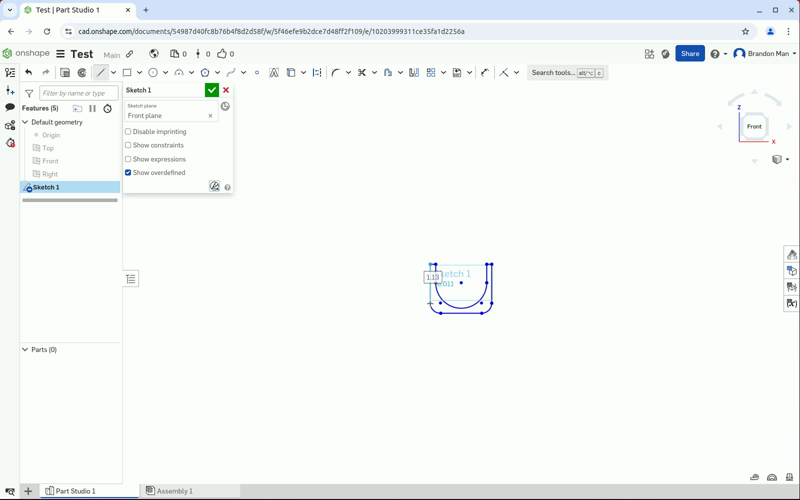
click(430, 303)
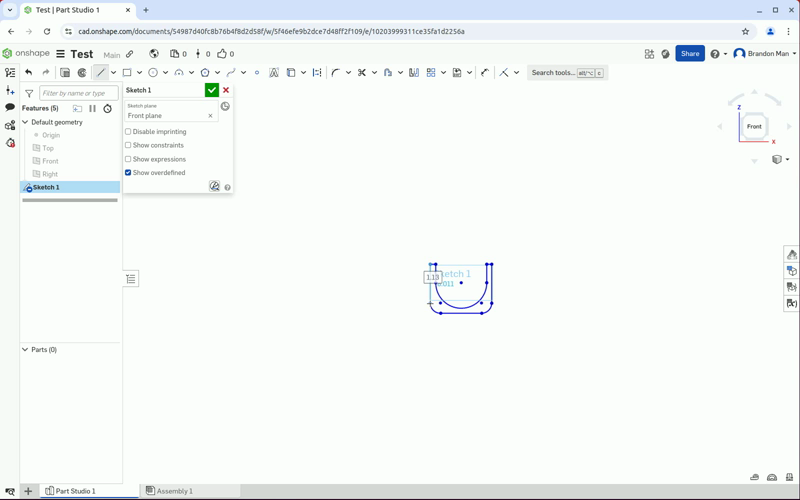
key(esc)
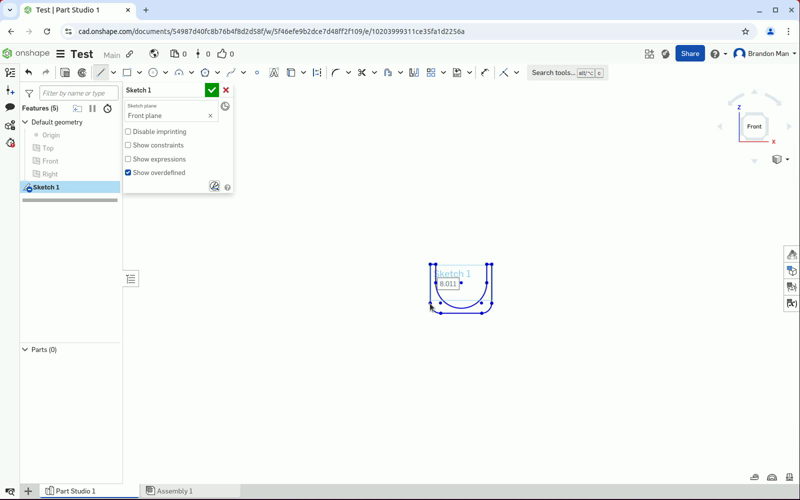
mouse_move(438, 296)
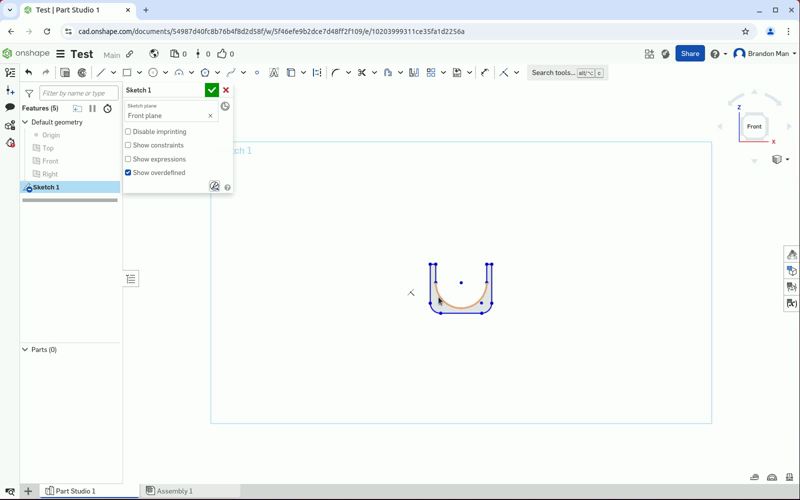
scroll(6)
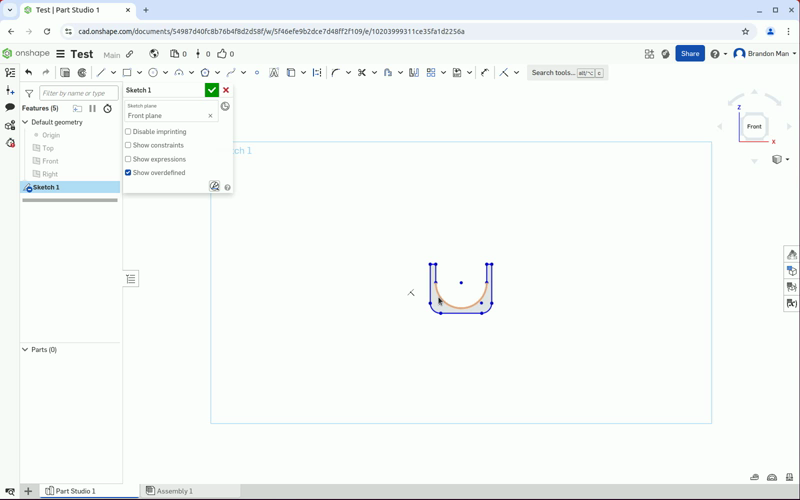
scroll(6)
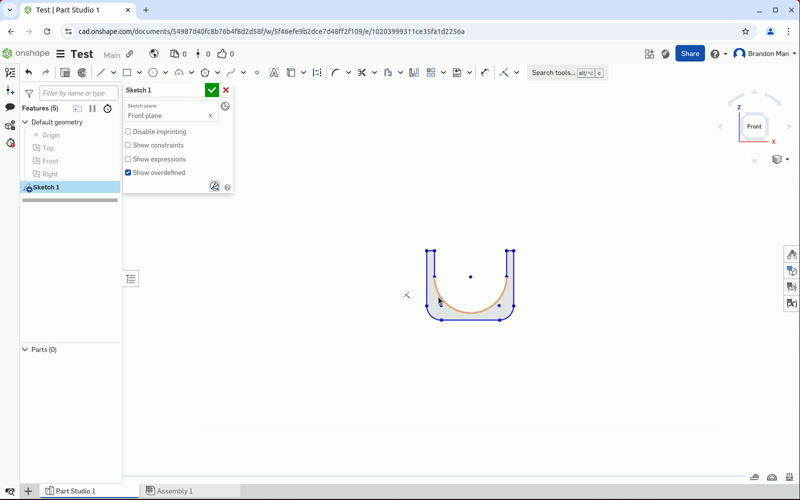
scroll(6)
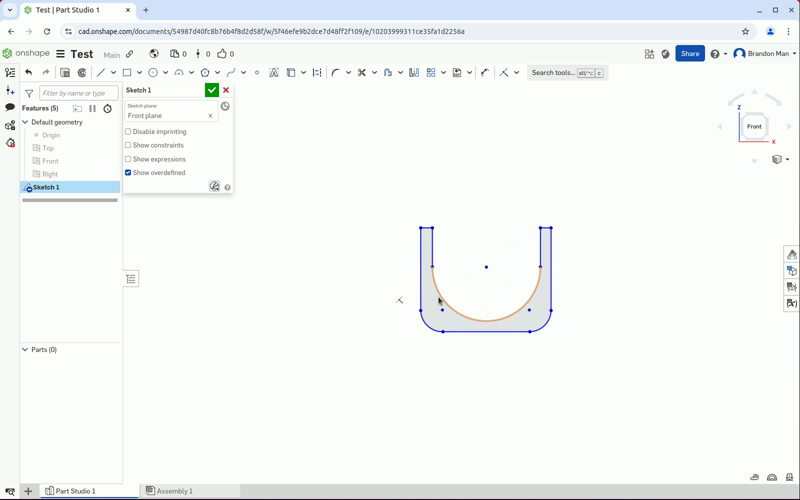
scroll(6)
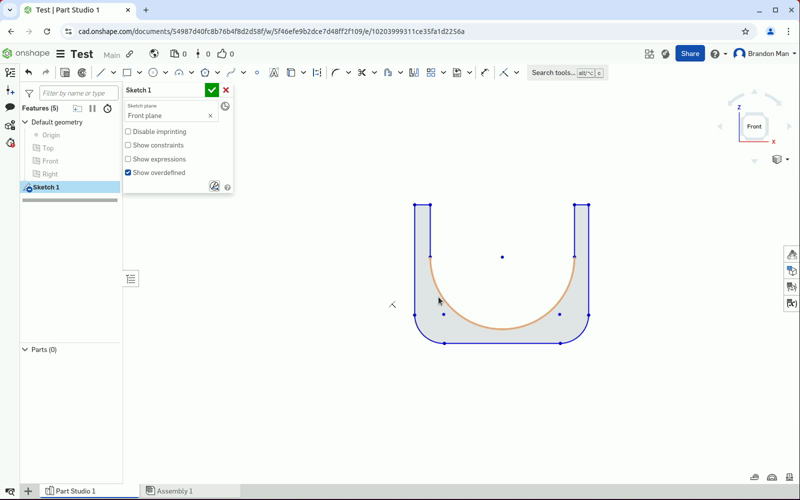
scroll(6)
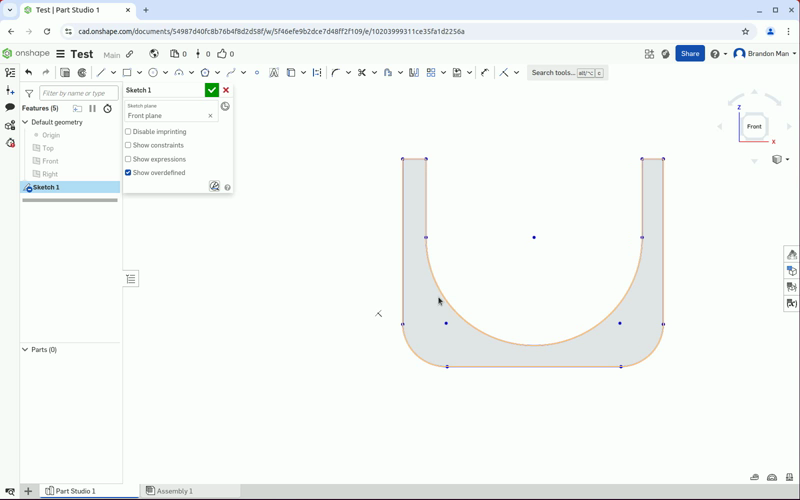
scroll(6)
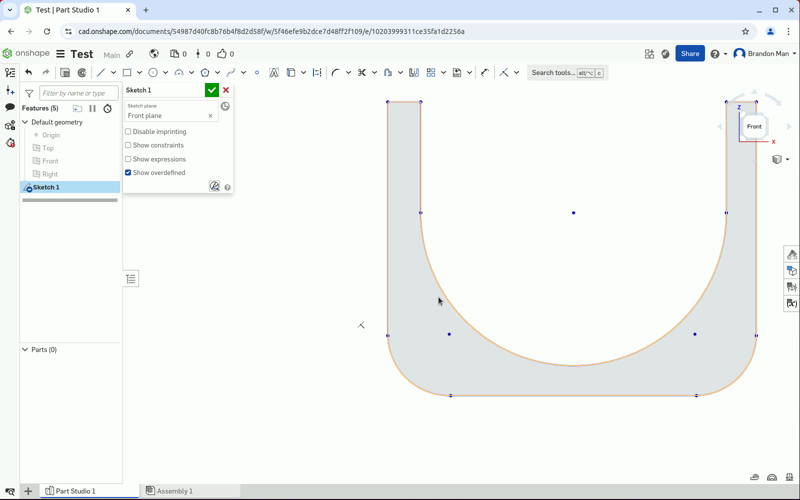
scroll(6)
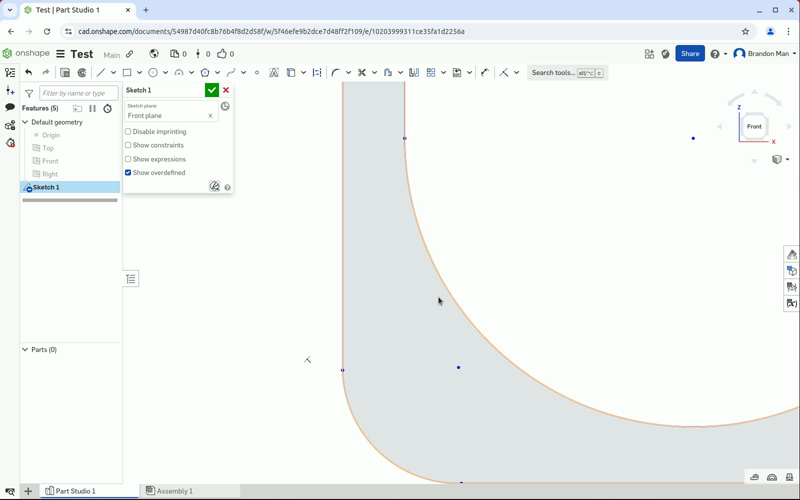
click(438, 296)
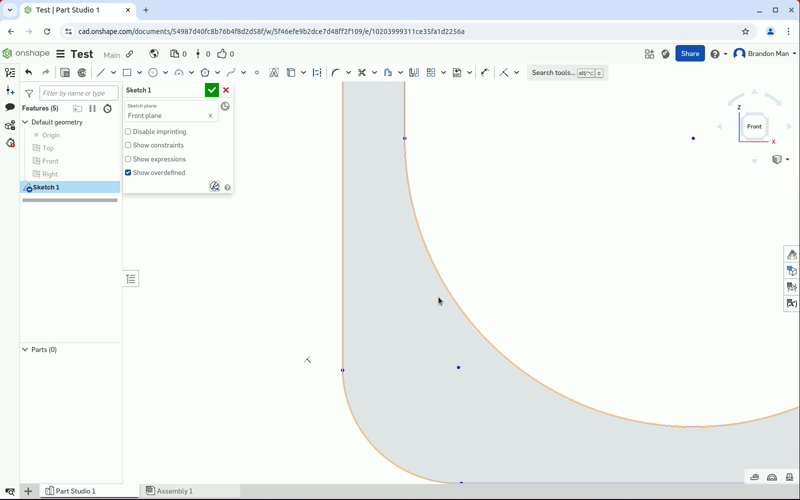
scroll(-6)
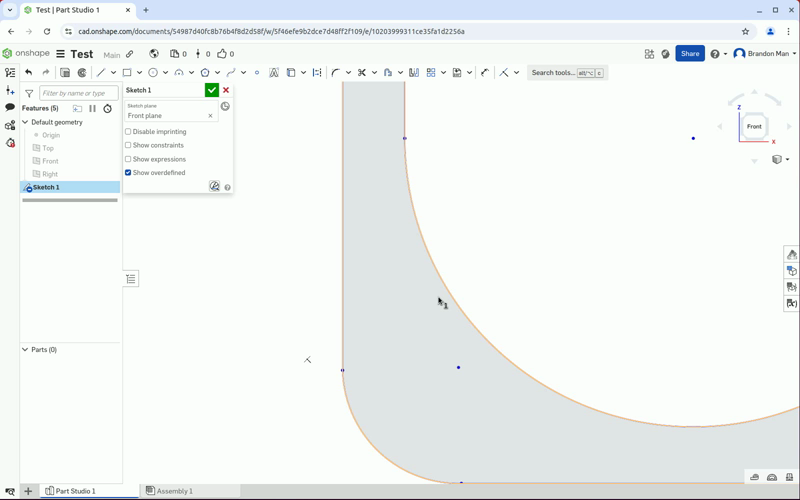
scroll(-6)
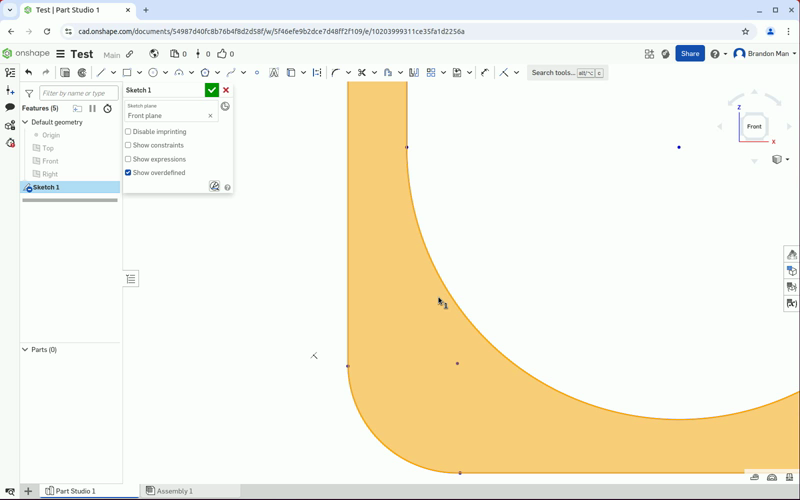
scroll(-6)
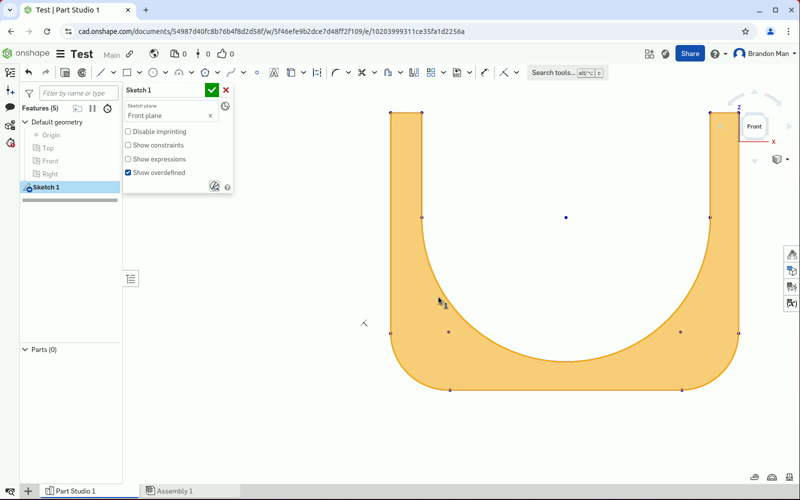
scroll(-6)
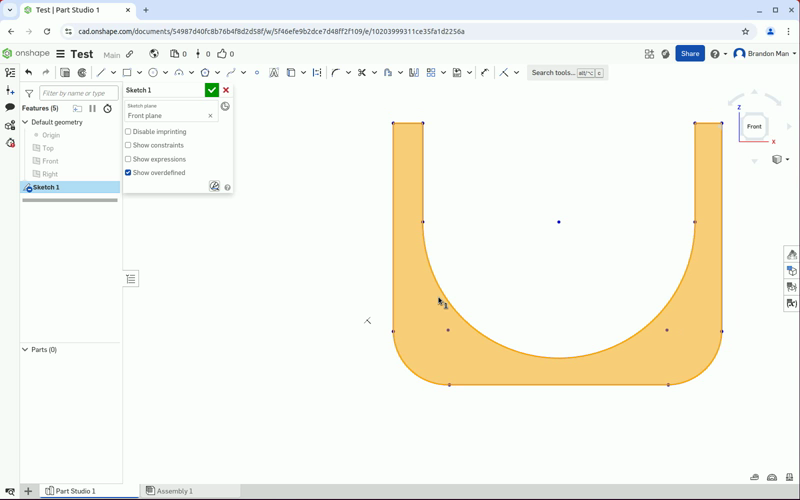
scroll(-6)
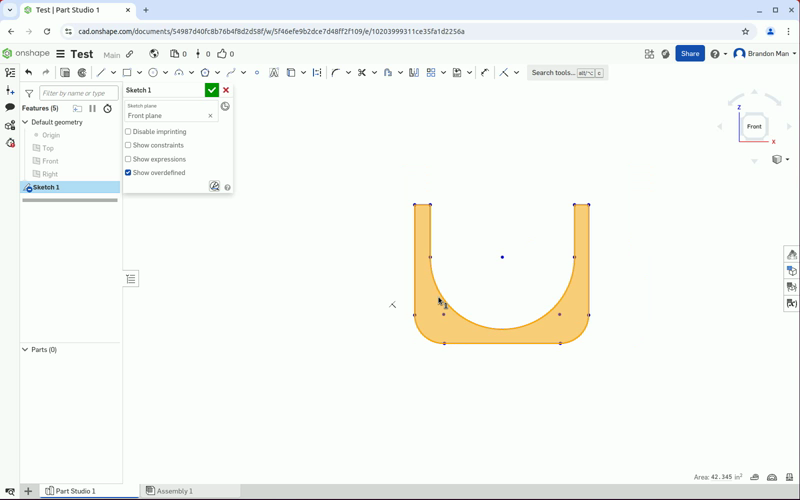
scroll(-6)
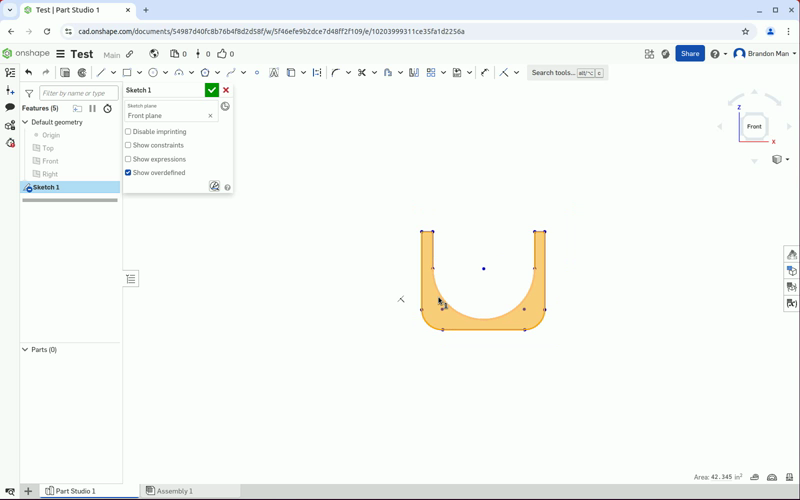
scroll(-6)
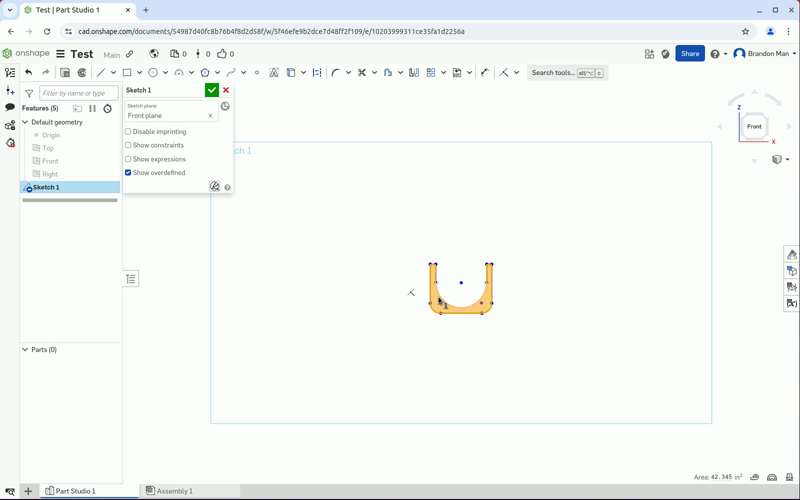
mouse_move(73, 352)
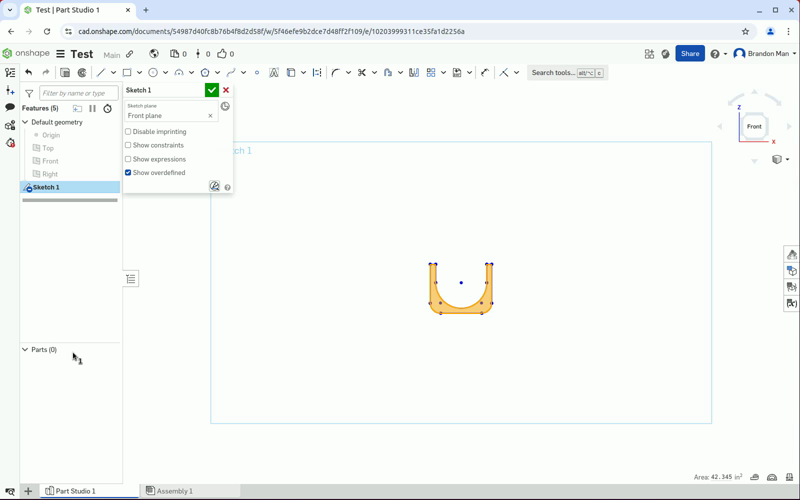
key(shift+y)
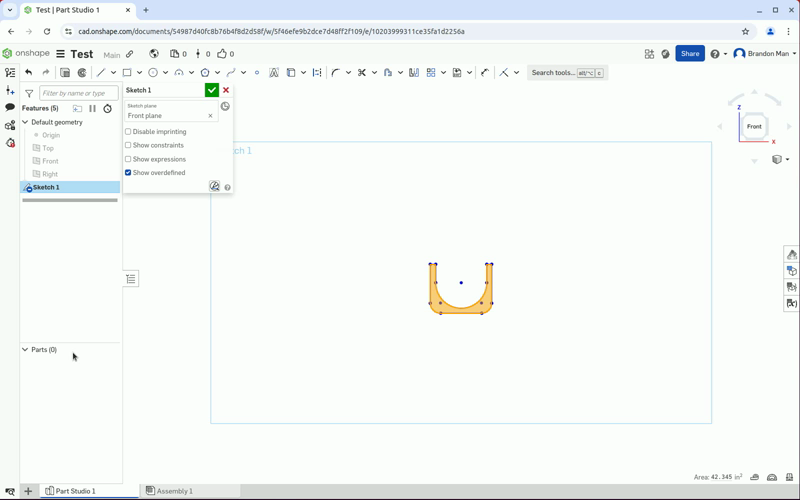
key(shift+e)
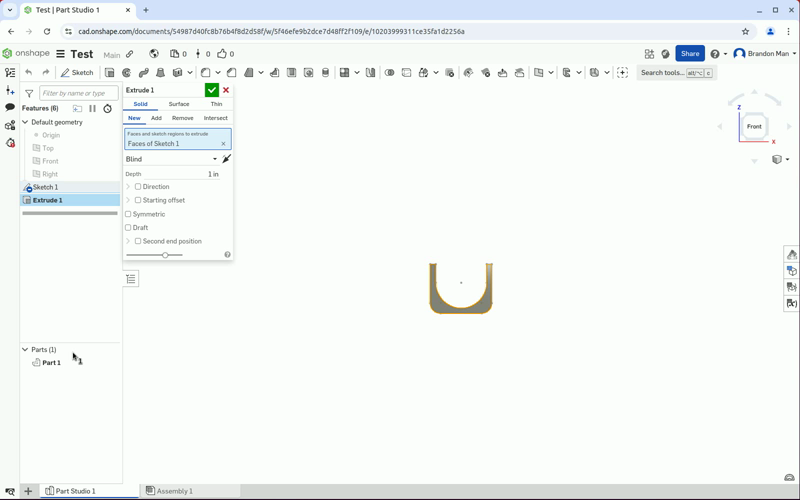
mouse_move(143, 106)
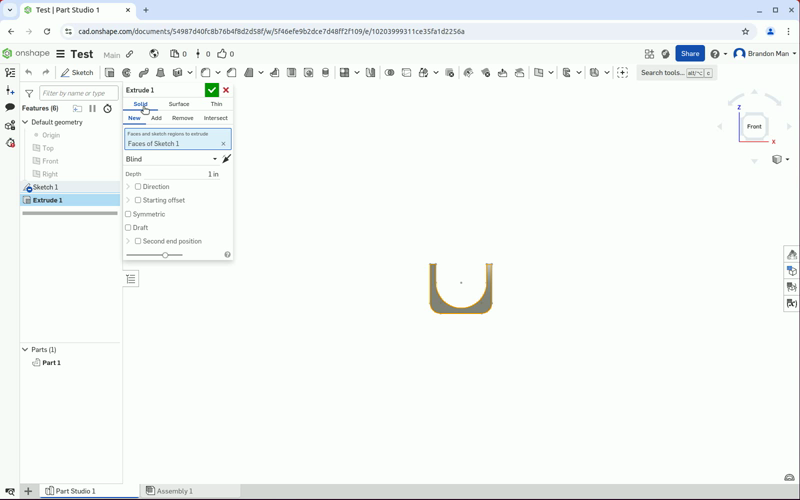
click(143, 106)
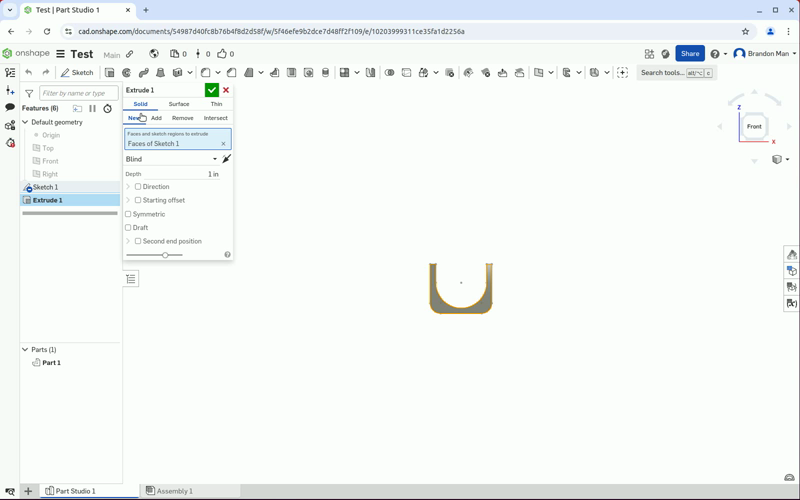
mouse_move(137, 120)
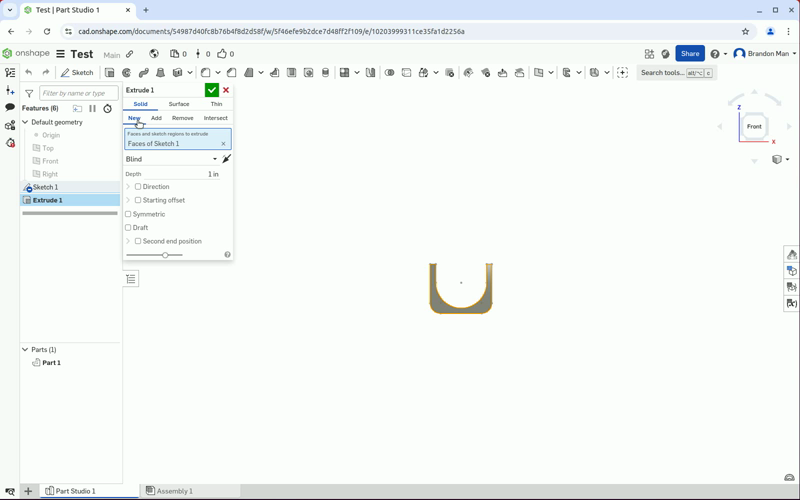
click(137, 120)
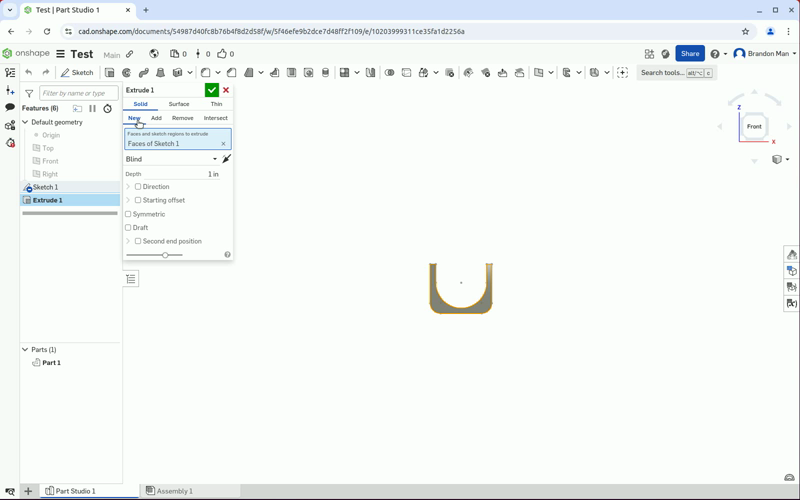
key(tab, 4)
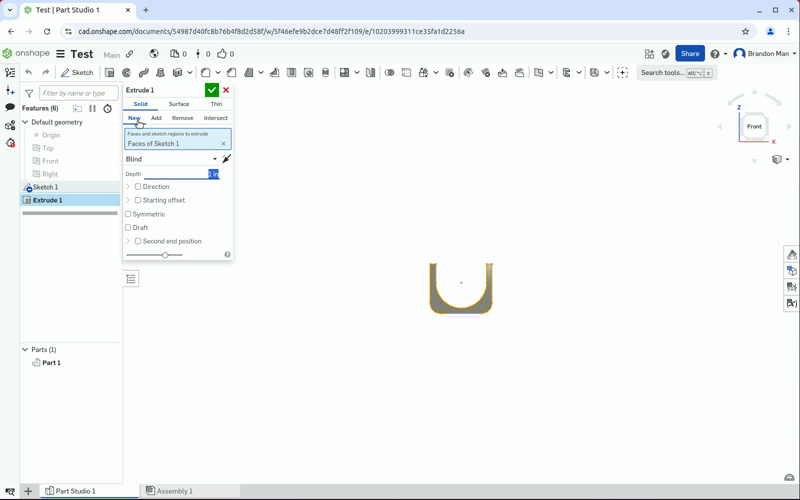
text(46.216)
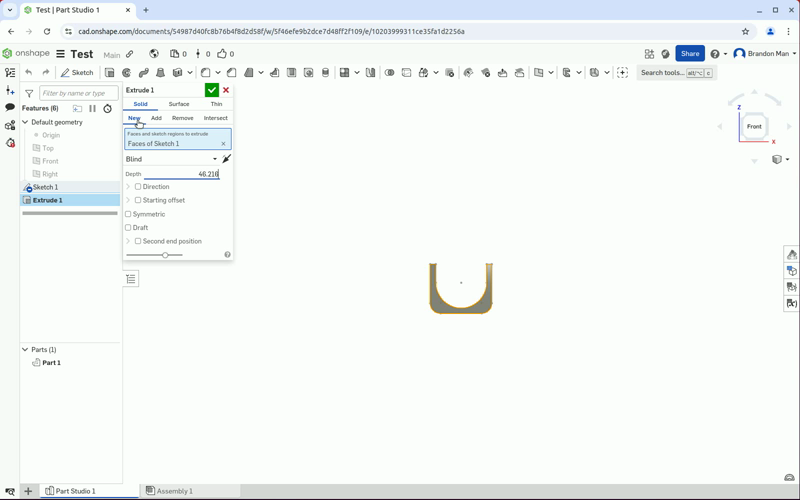
key(tab, 3)
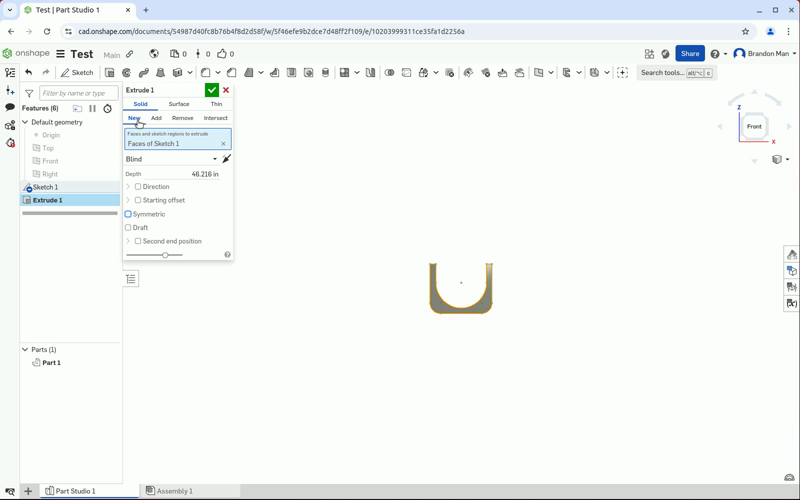
key(space)
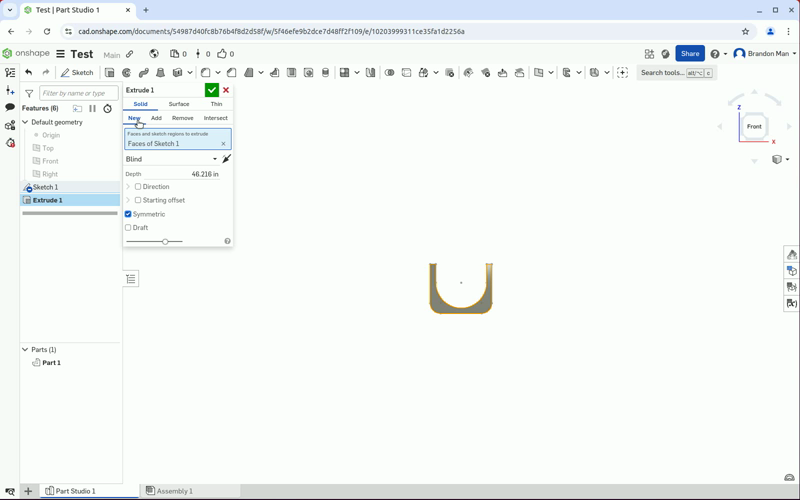
key(enter)
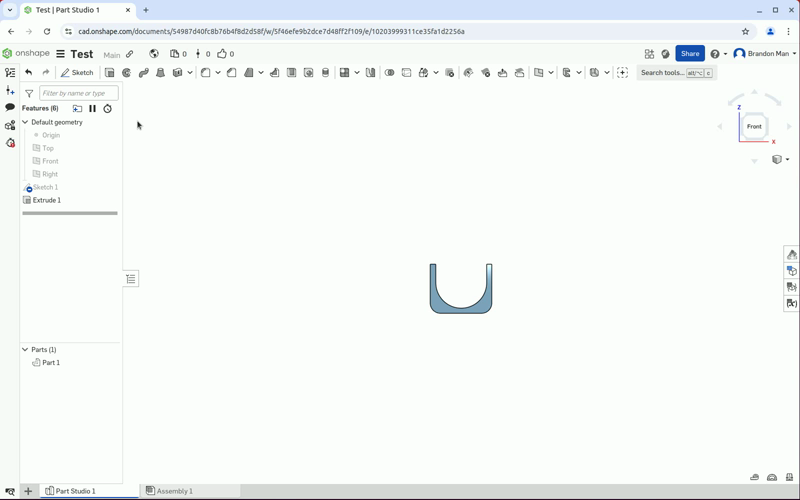
key(shift+h)
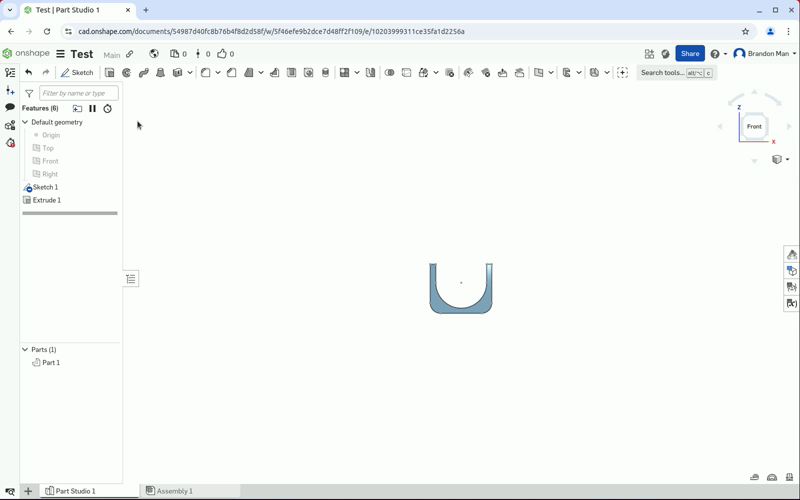
key(shift+h)
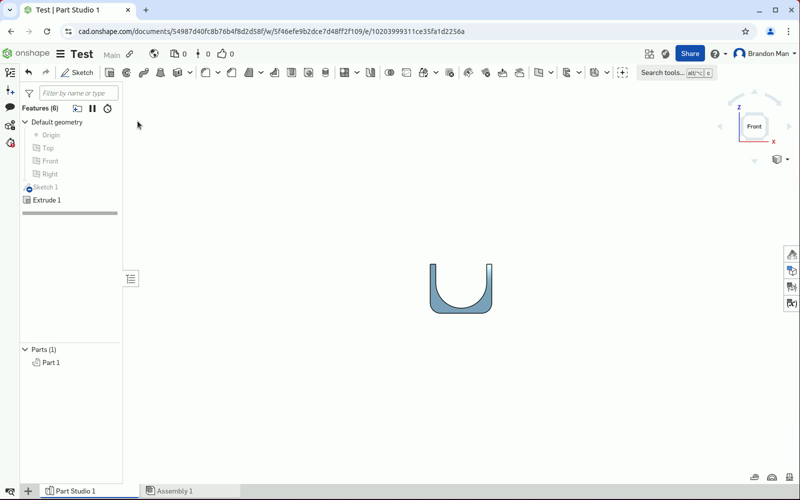
mouse_move(73, 189)
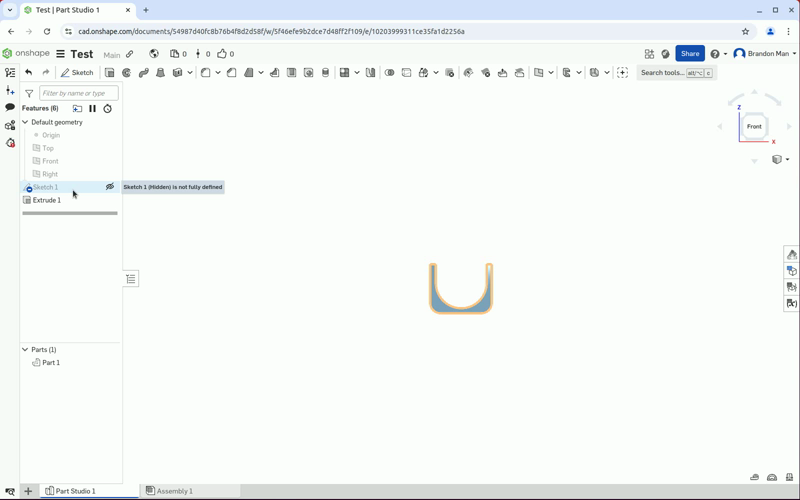
click(73, 189)
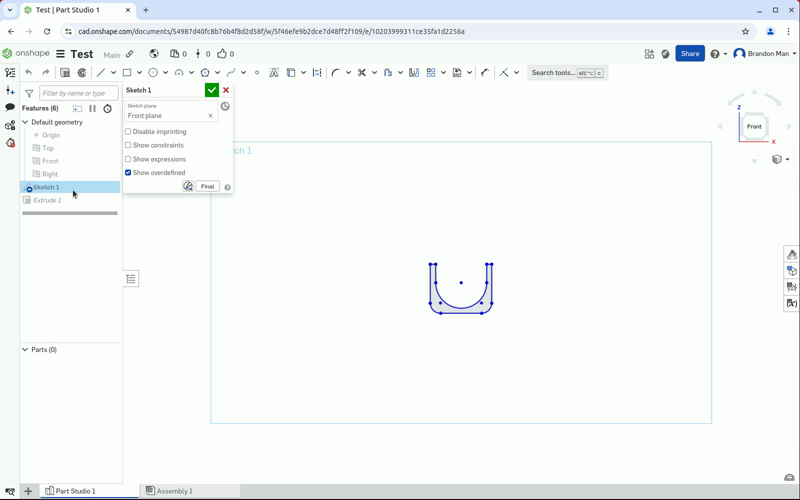
mouse_move(229, 92)
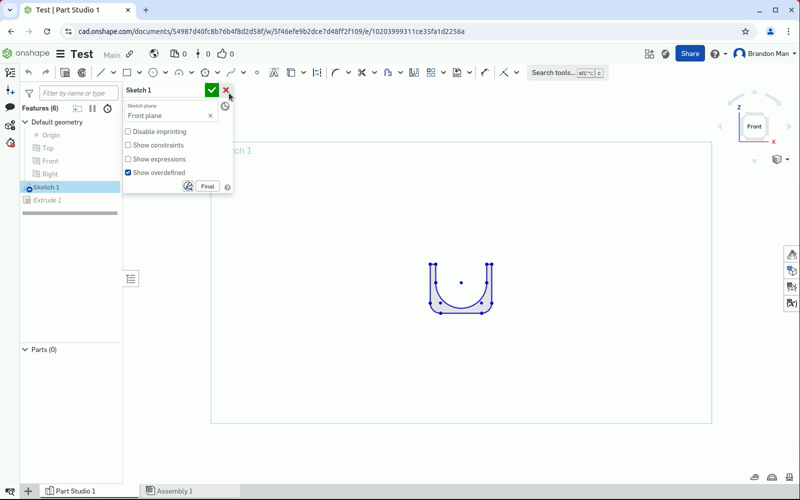
click(229, 92)
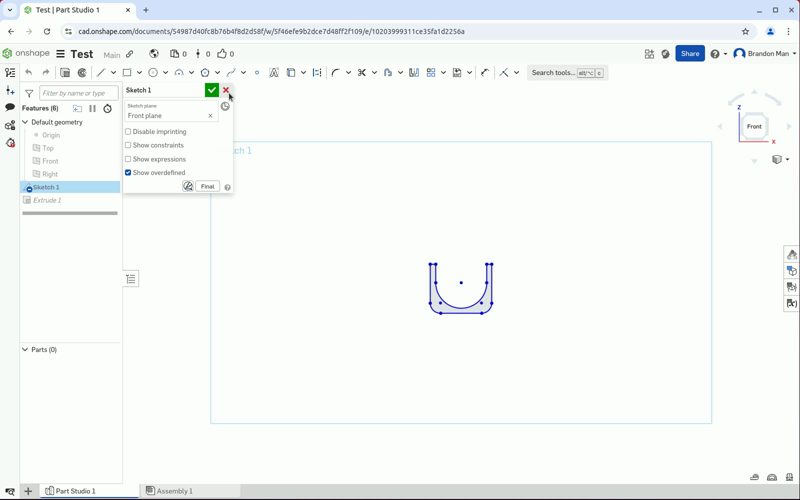
key(shift+s)
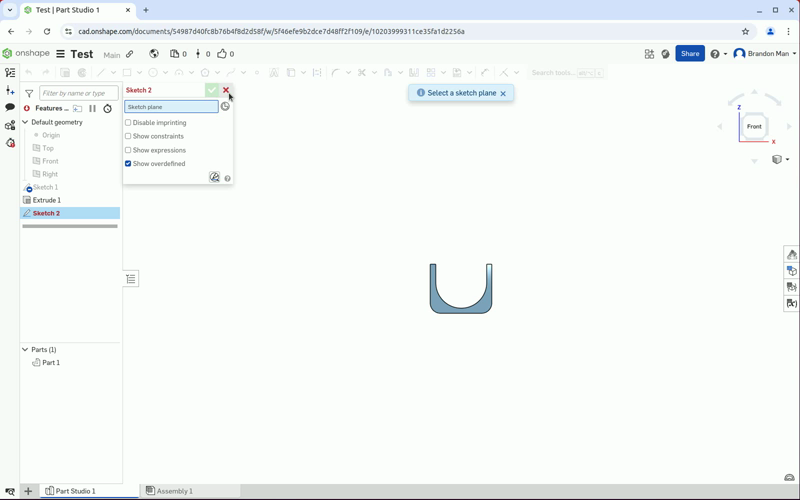
mouse_move(73, 163)
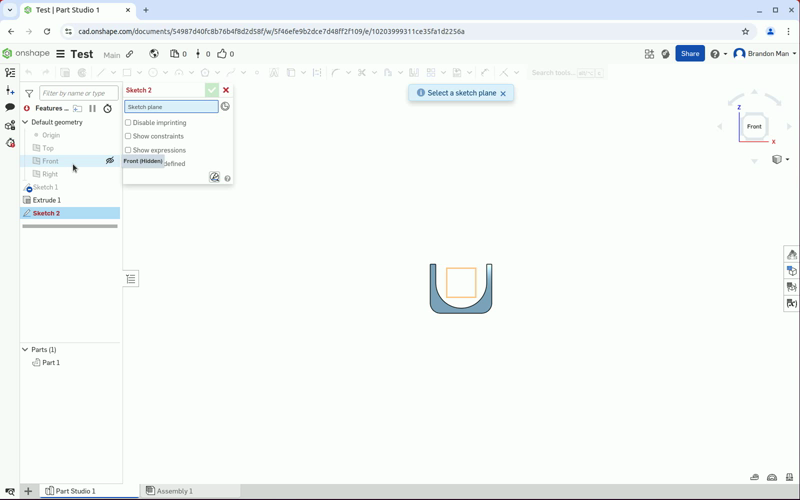
click(73, 163)
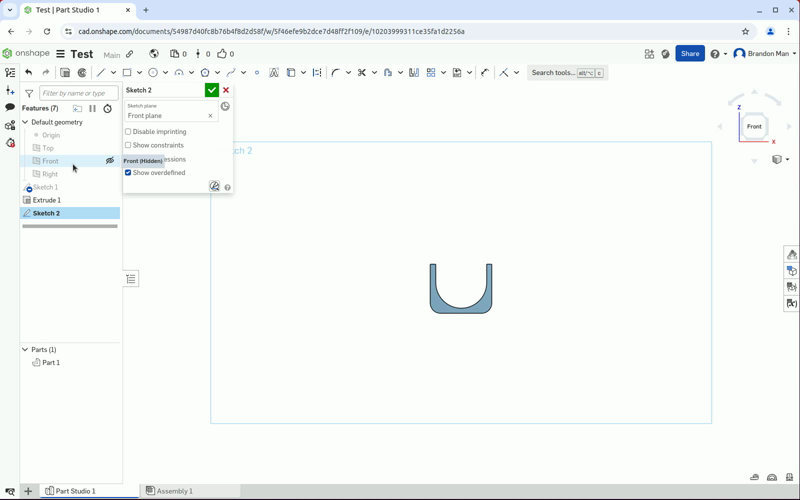
mouse_move(73, 352)
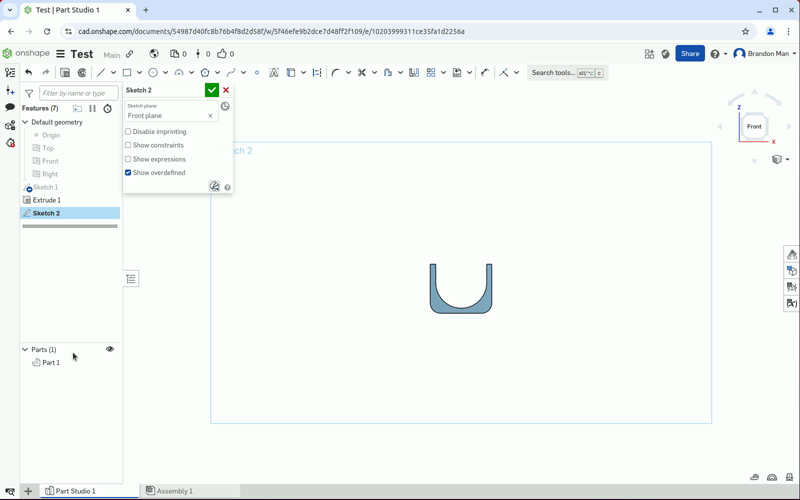
key(y)
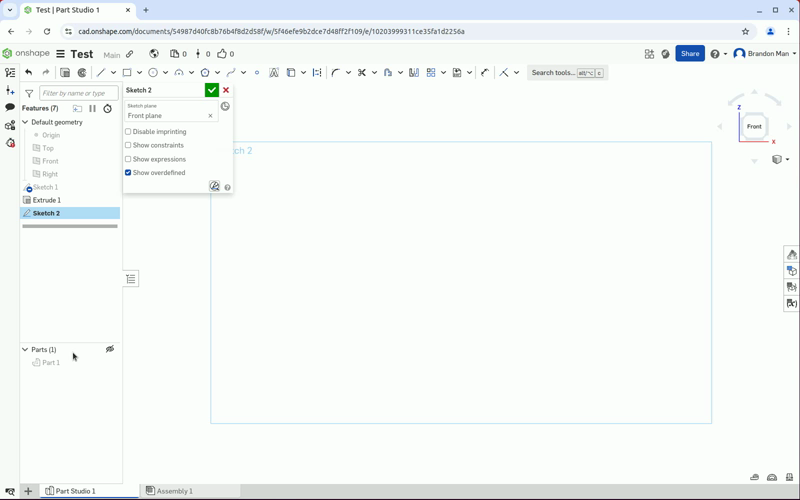
key(a)
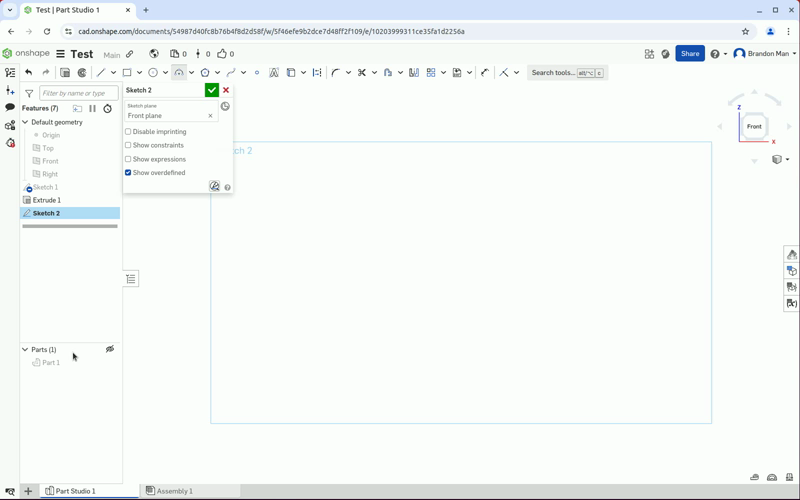
key_down(shift)
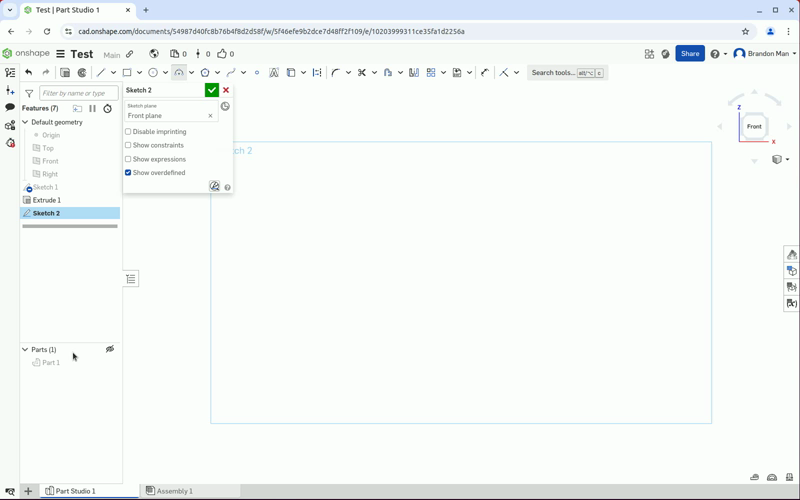
mouse_move(443, 264)
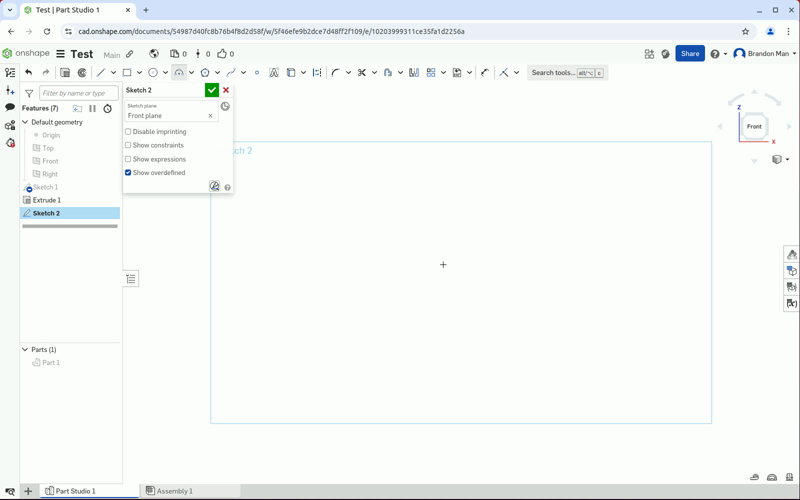
click(443, 264)
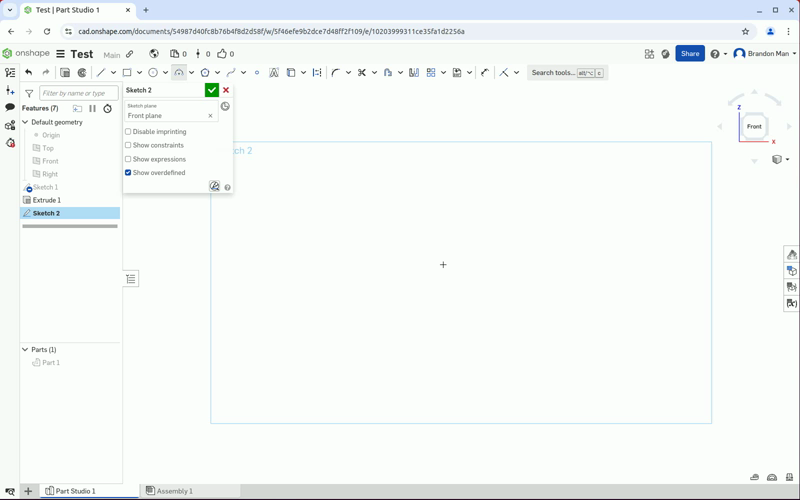
key_up(shift)
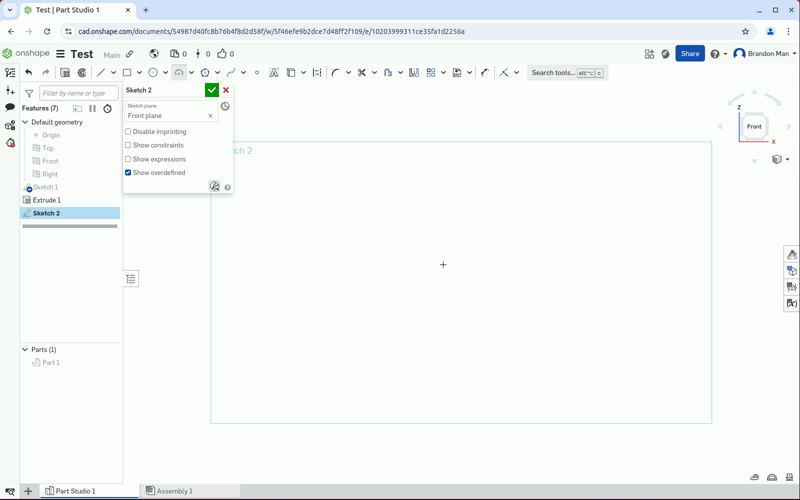
key_down(shift)
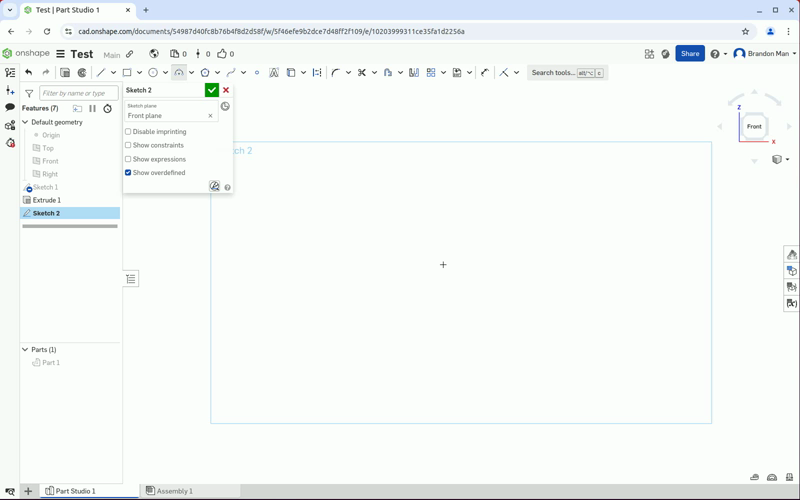
mouse_move(477, 264)
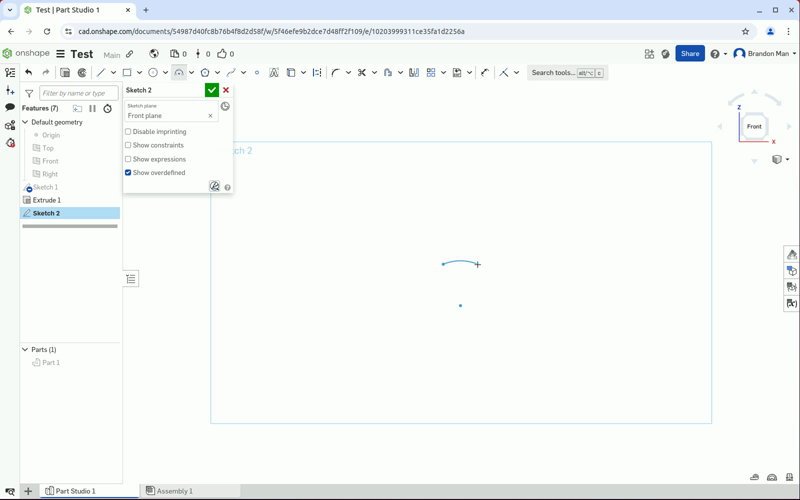
click(477, 264)
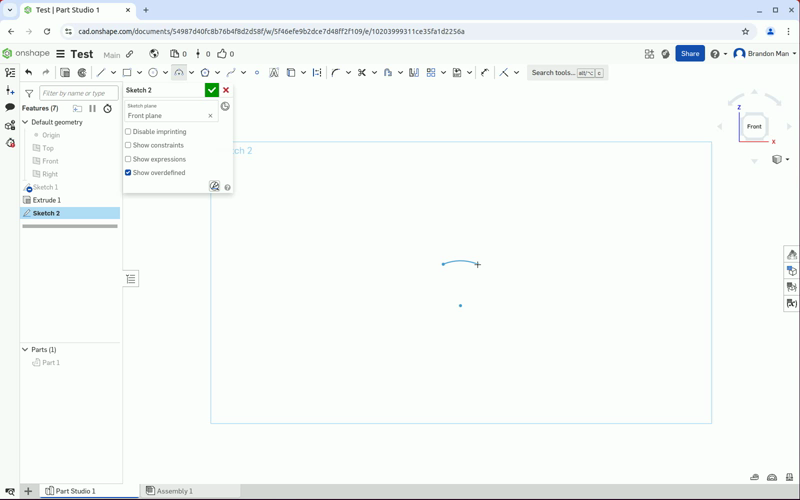
mouse_move(460, 309)
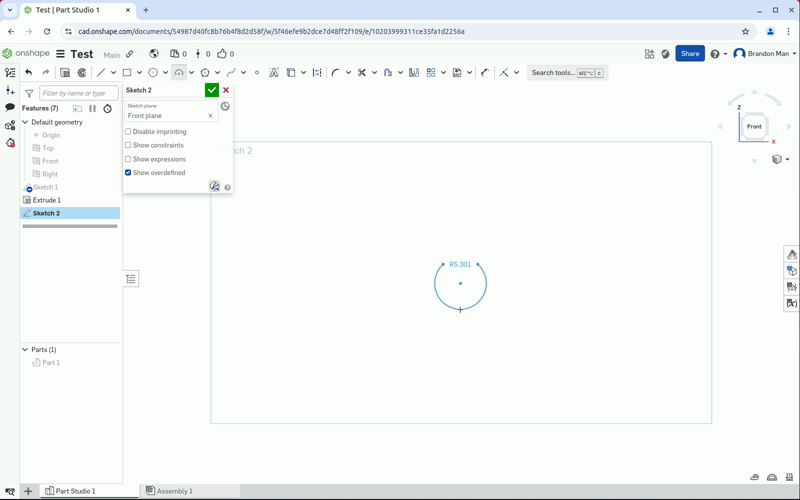
click(460, 309)
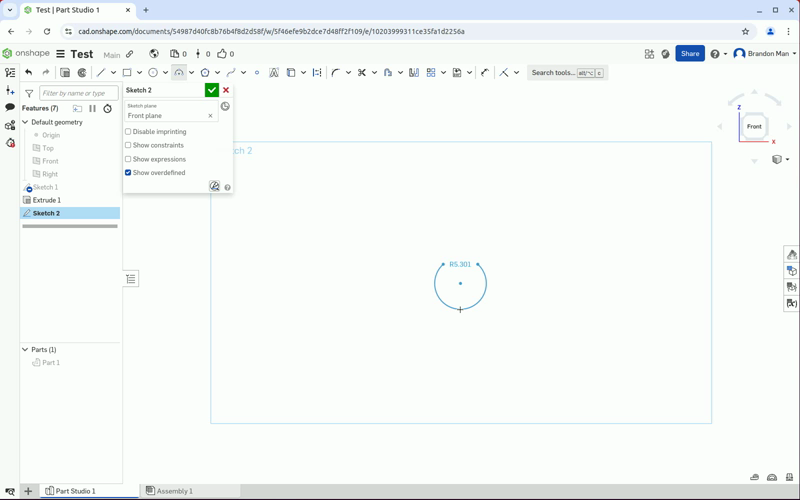
key_up(shift)
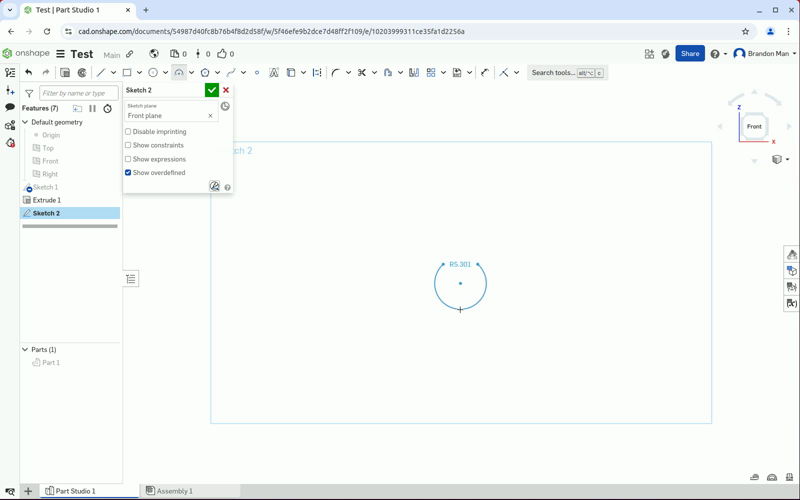
key(esc)
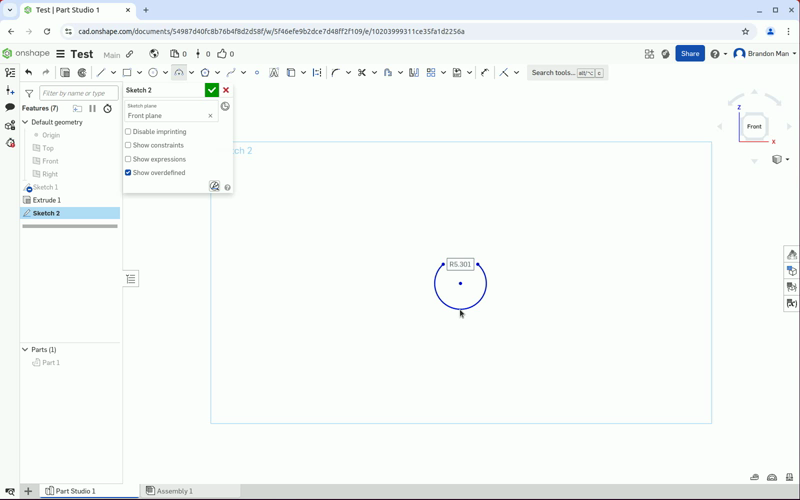
key(l)
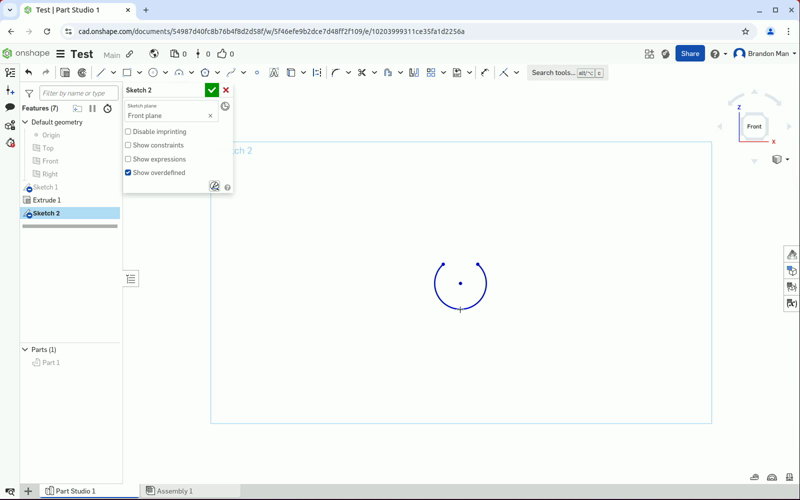
mouse_move(477, 264)
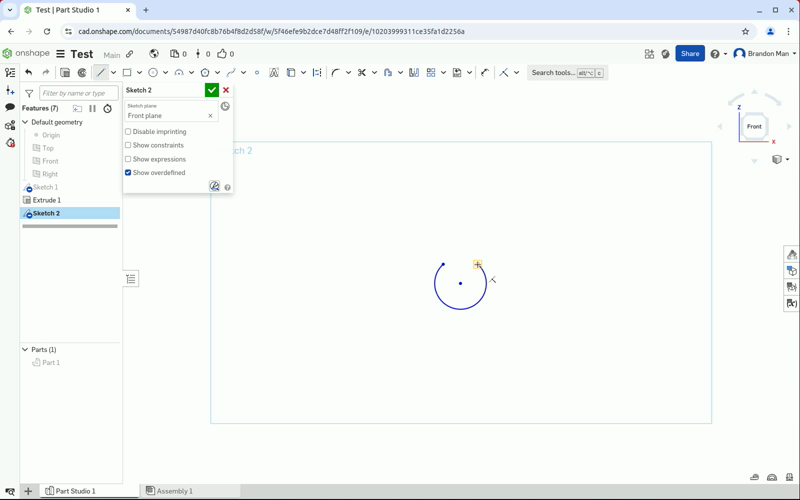
click(477, 264)
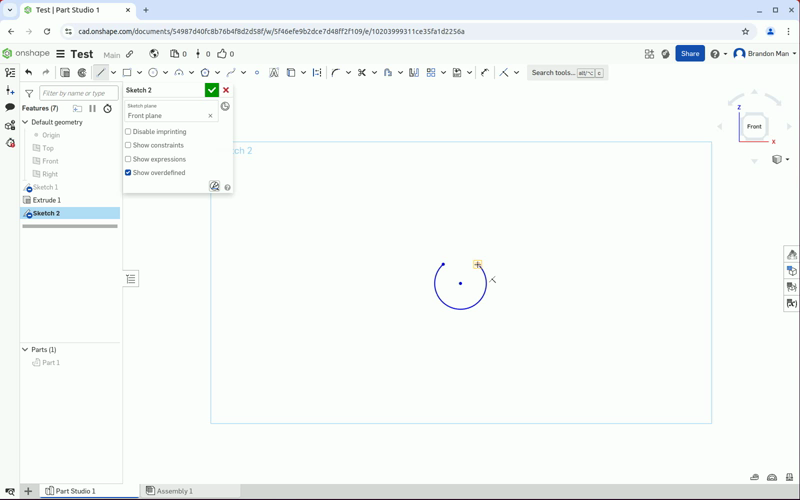
mouse_move(507, 264)
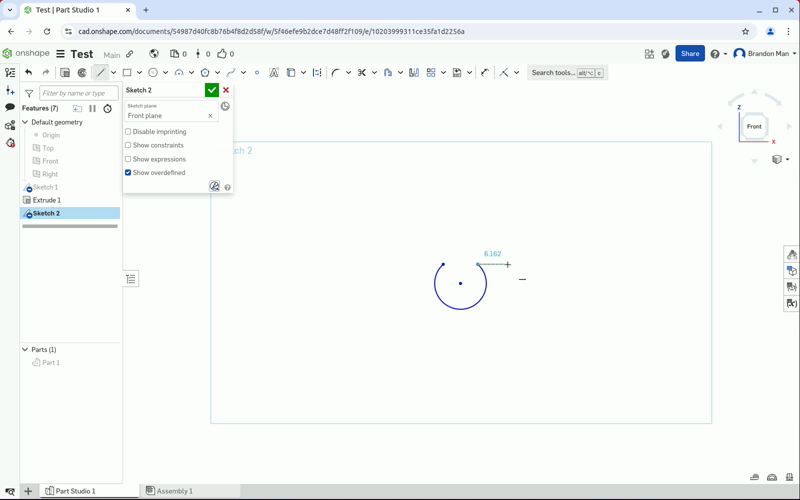
key_down(shift)
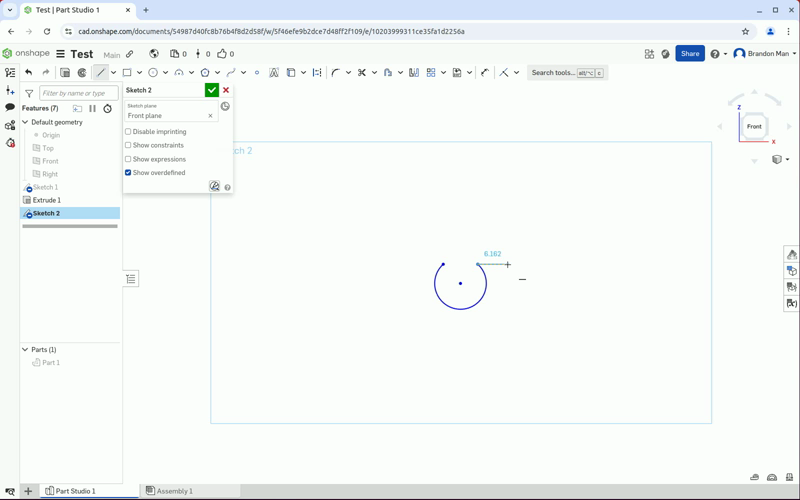
mouse_move(443, 264)
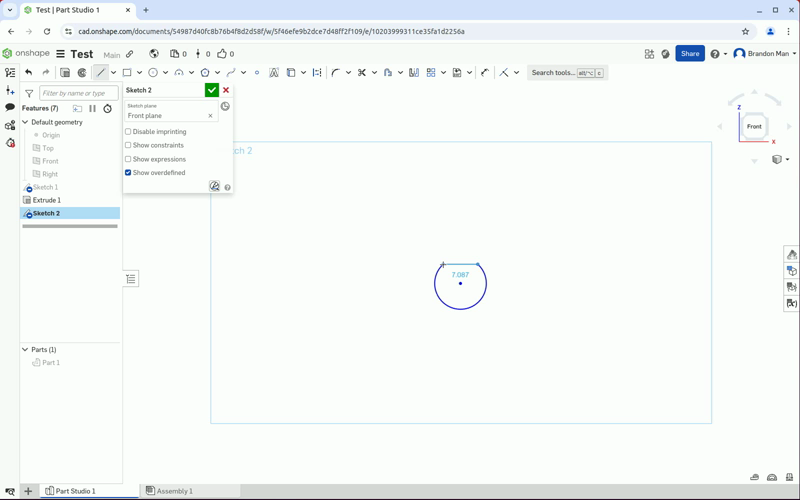
key_up(shift)
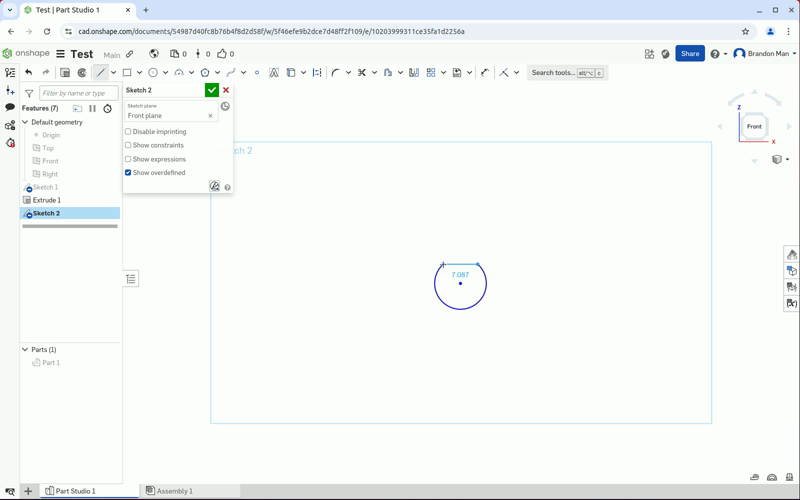
click(443, 264)
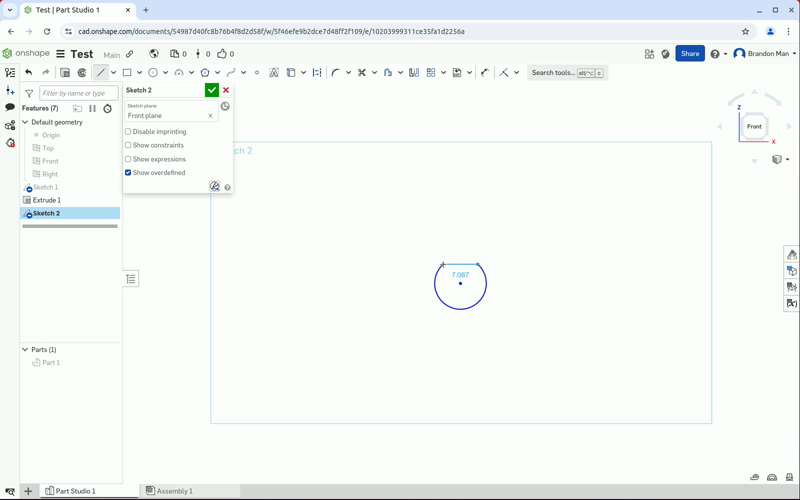
key(esc)
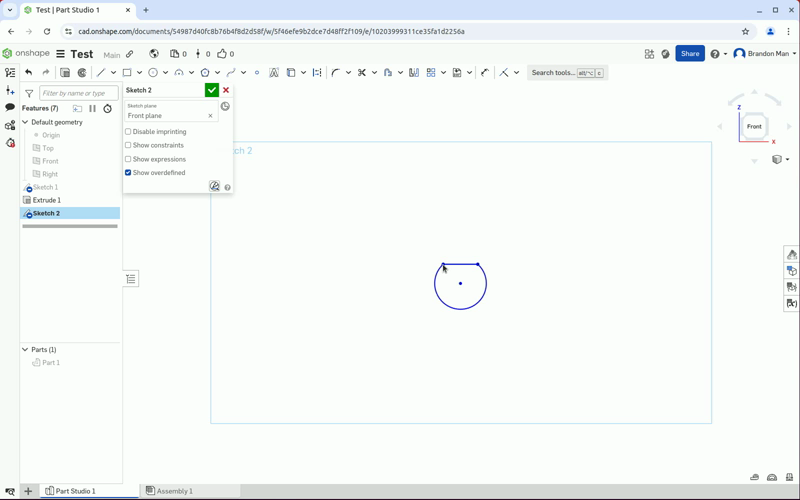
mouse_move(464, 296)
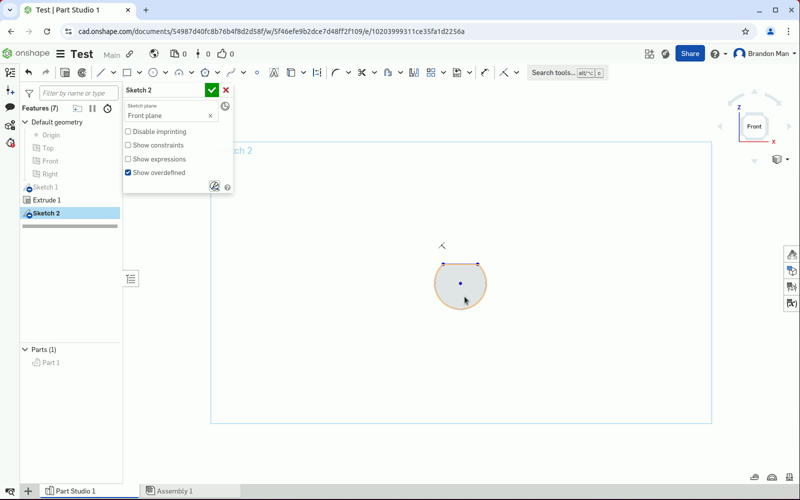
click(464, 296)
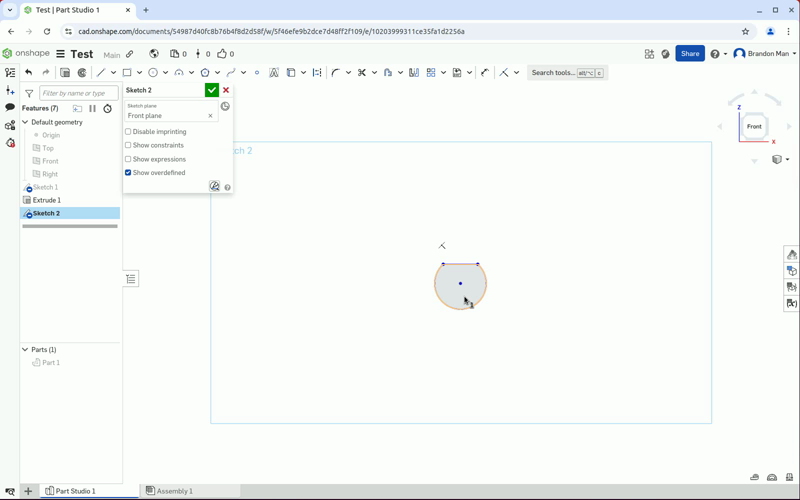
mouse_move(73, 352)
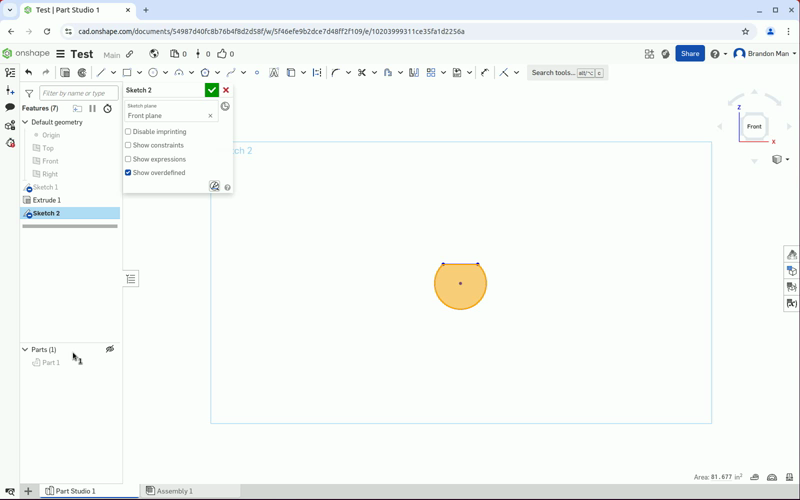
key(shift+y)
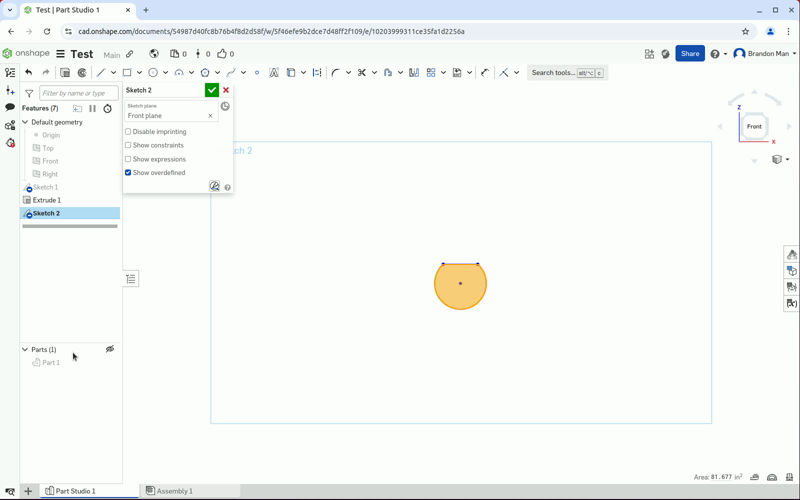
key(shift+e)
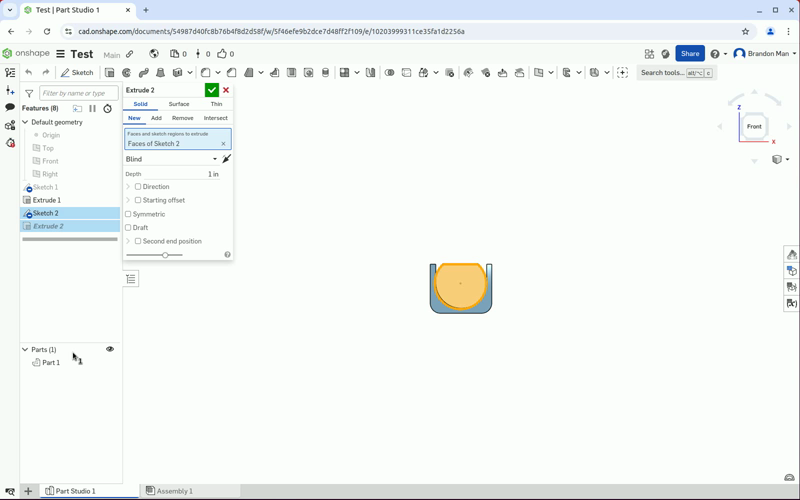
mouse_move(143, 106)
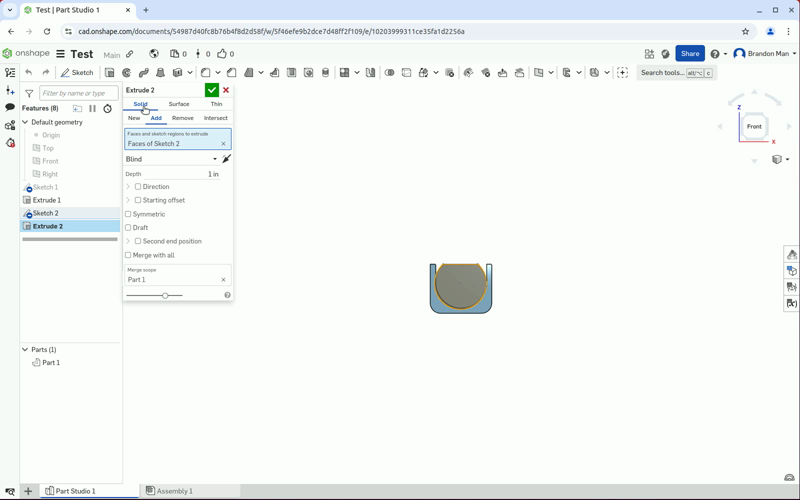
click(143, 106)
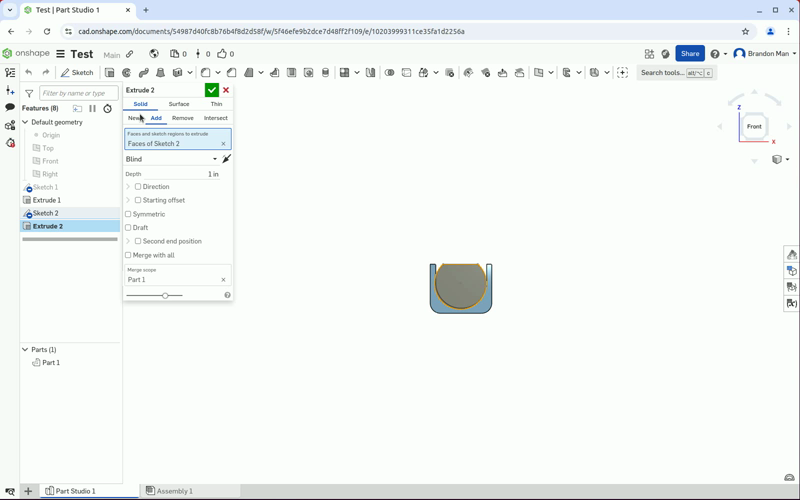
mouse_move(137, 120)
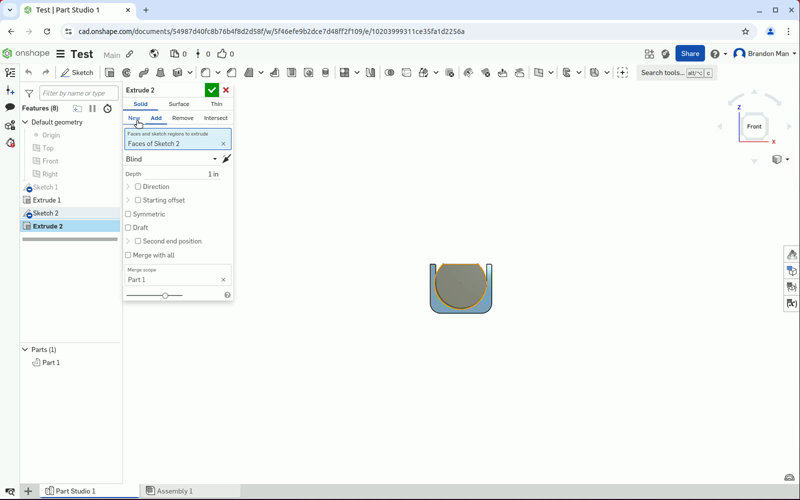
click(137, 120)
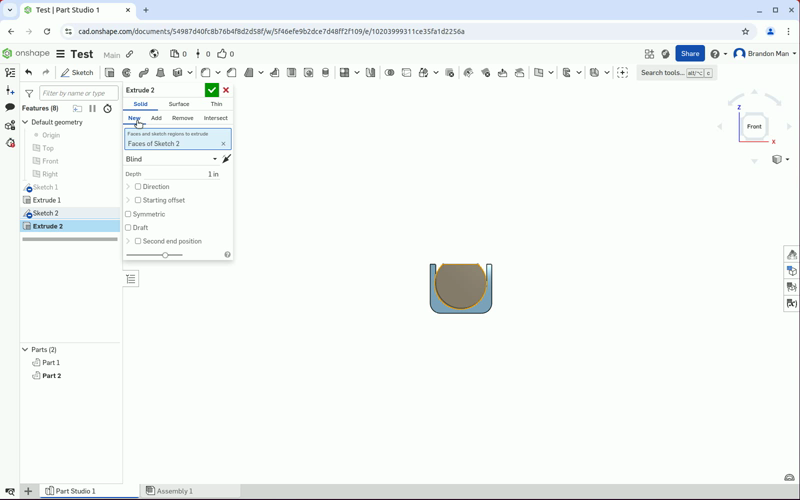
key(tab, 4)
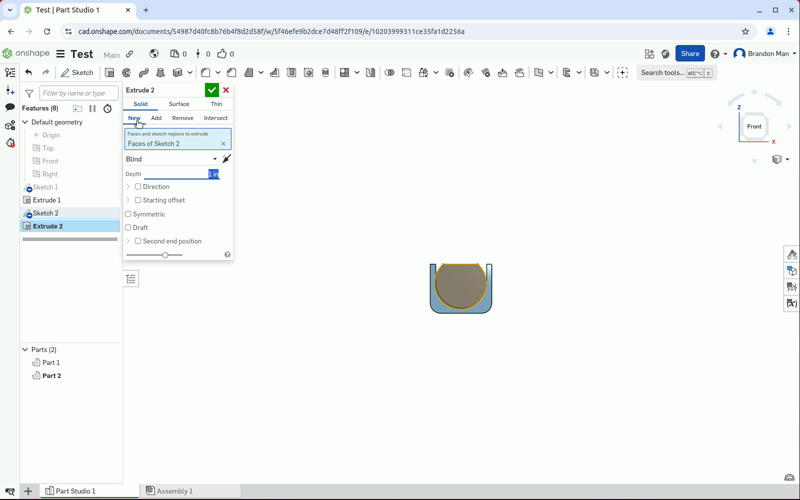
text(46.216)
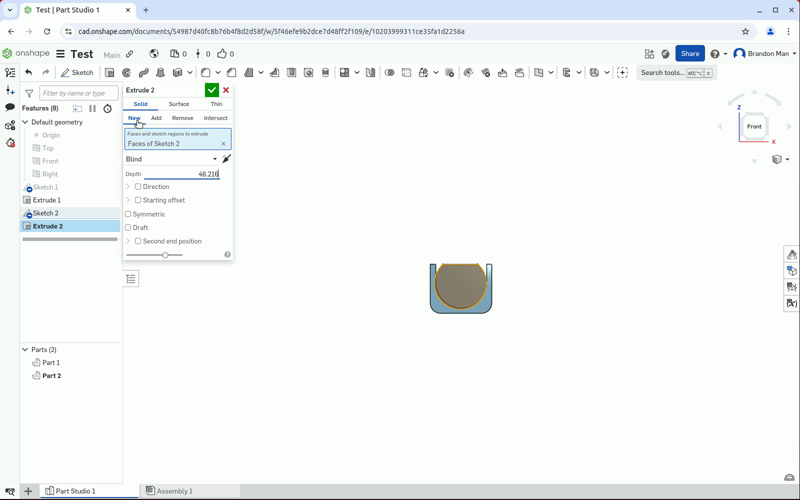
key(tab, 3)
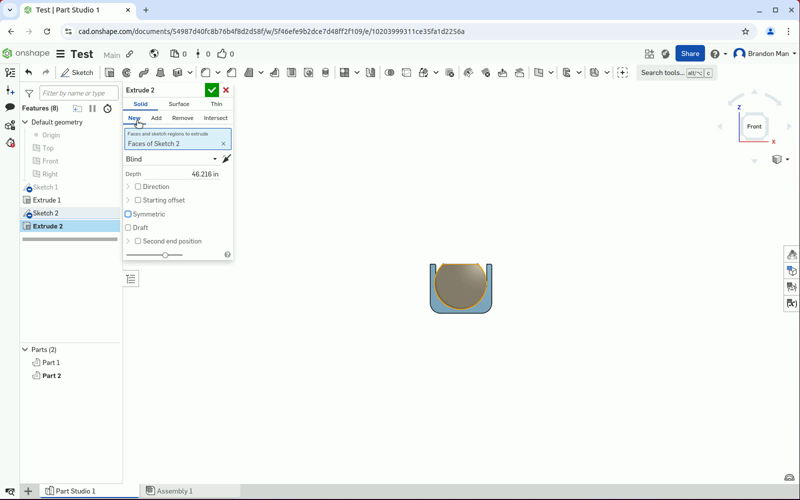
key(space)
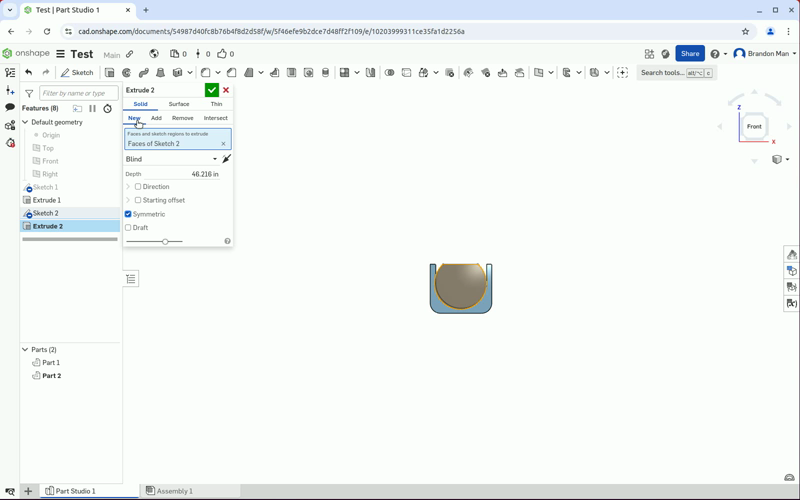
key(enter)
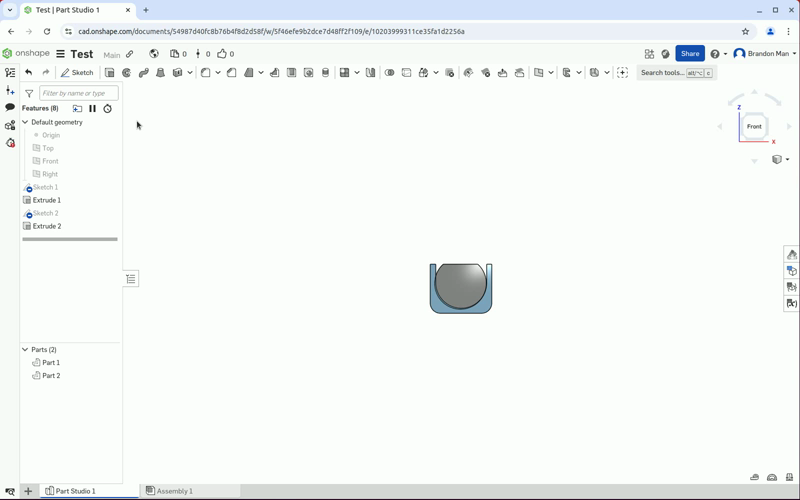
key(shift+h)
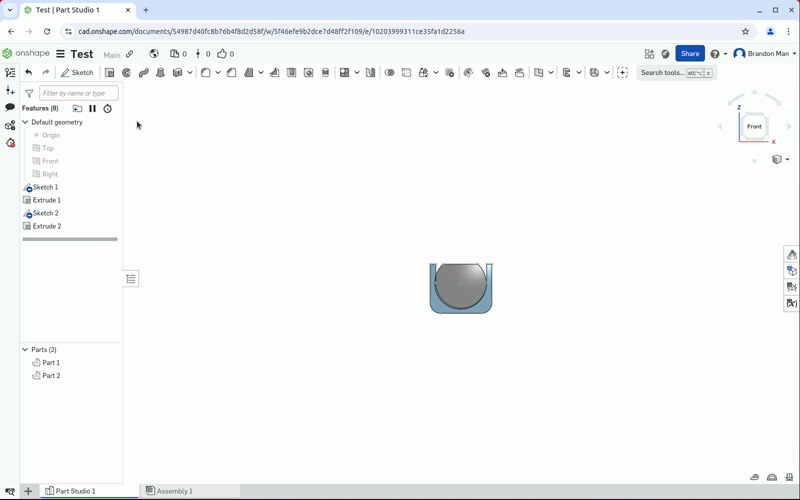
key(shift+h)
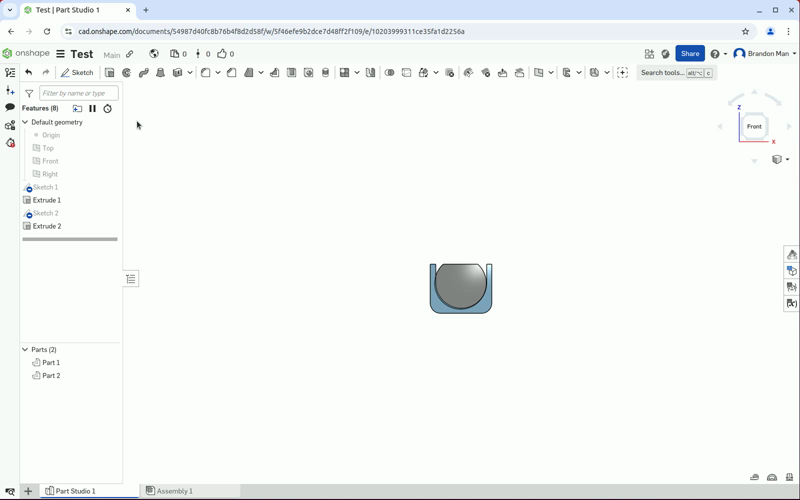
mouse_move(73, 189)
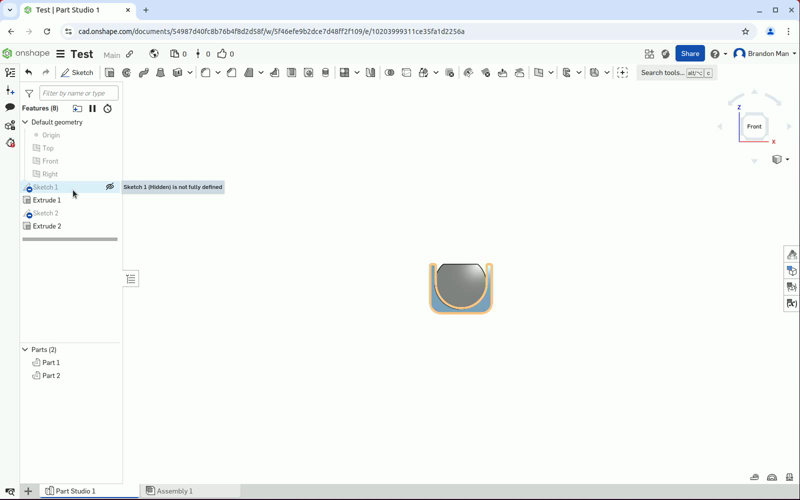
click(73, 189)
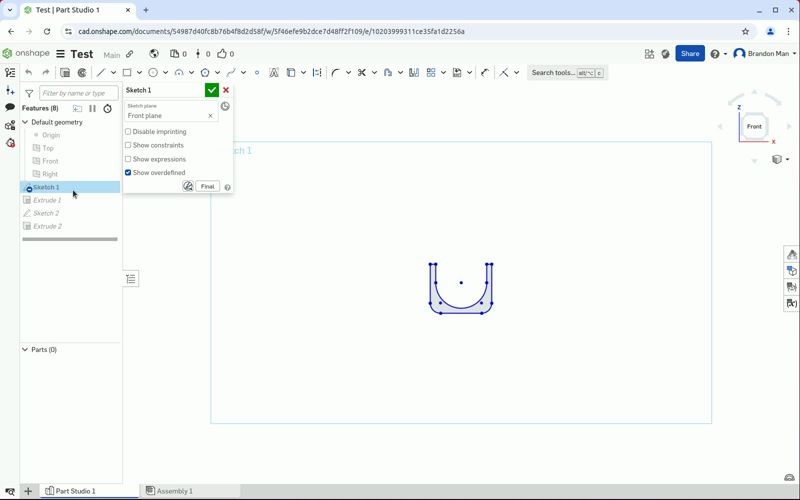
mouse_move(229, 92)
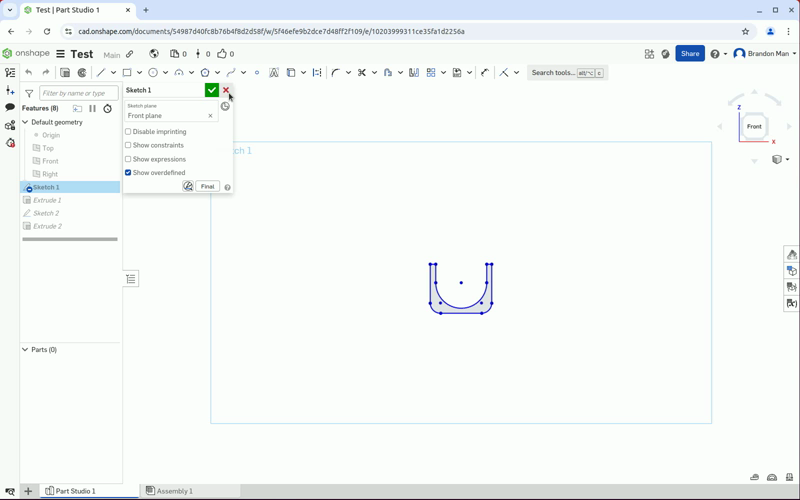
click(229, 92)
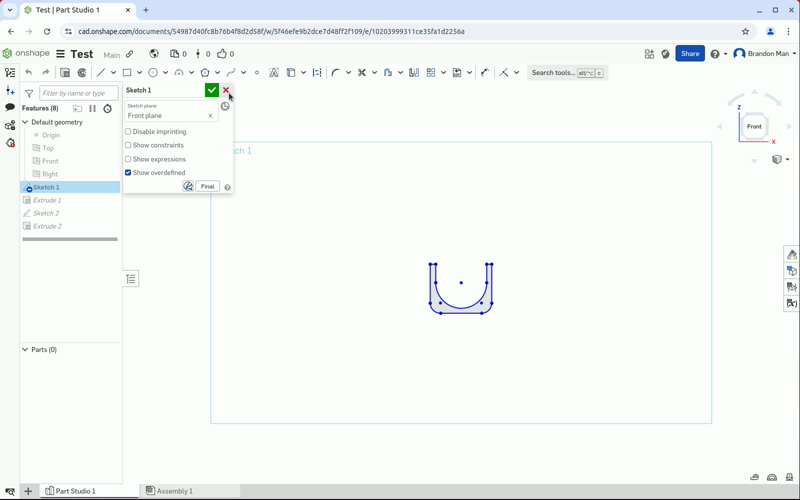
key(shift+s)
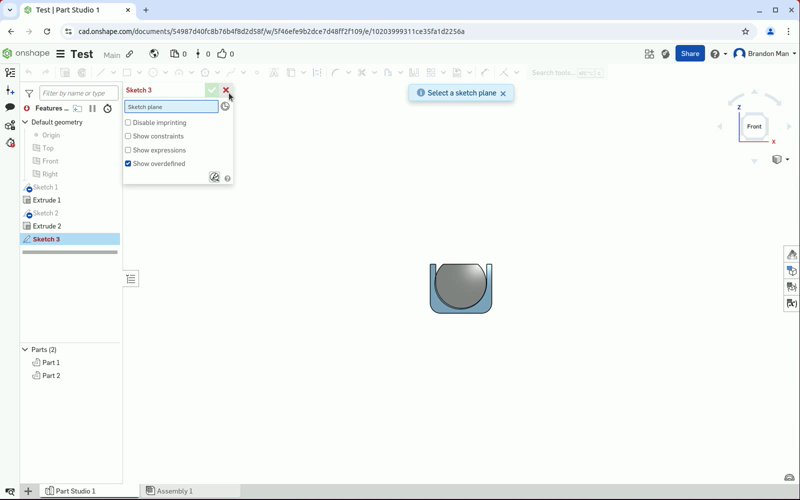
mouse_move(73, 163)
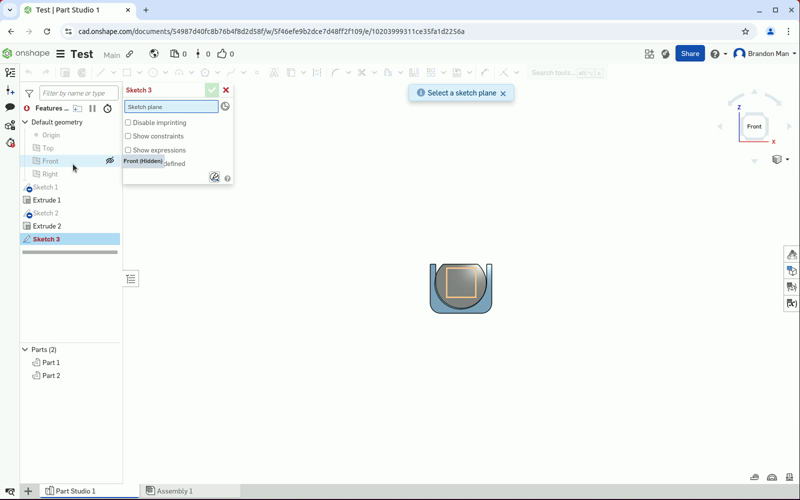
click(73, 163)
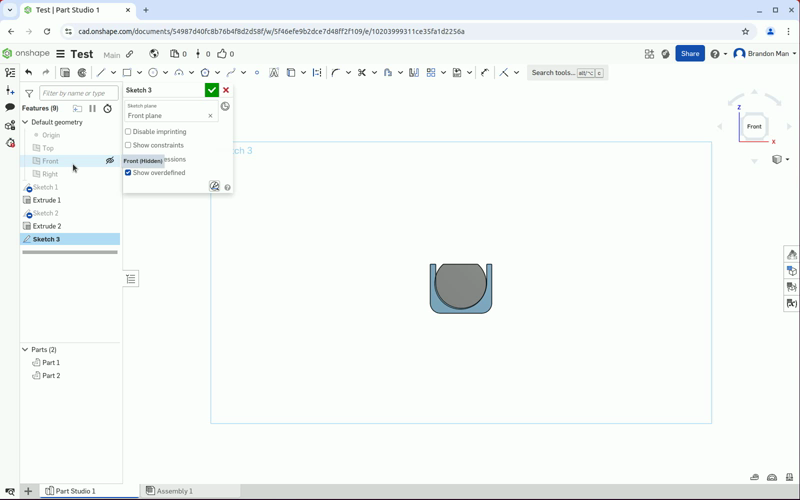
mouse_move(73, 352)
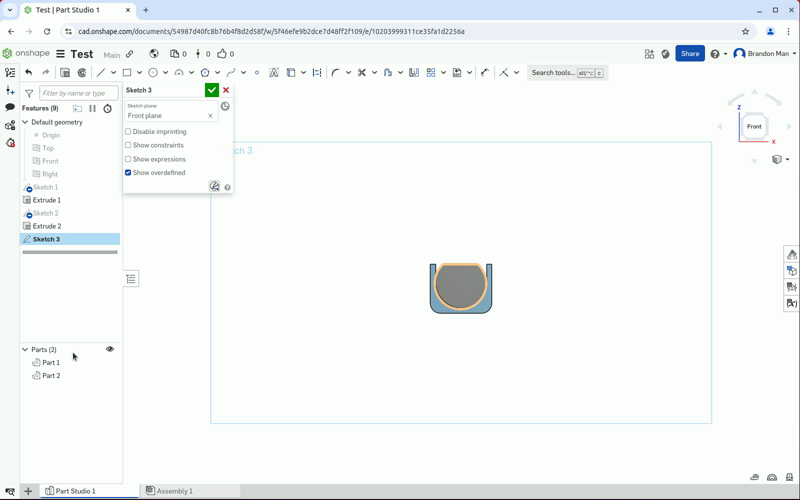
key(y)
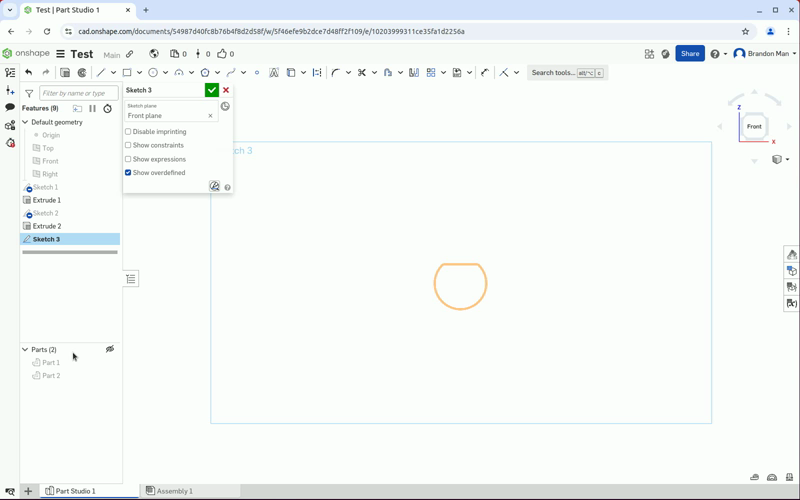
key(a)
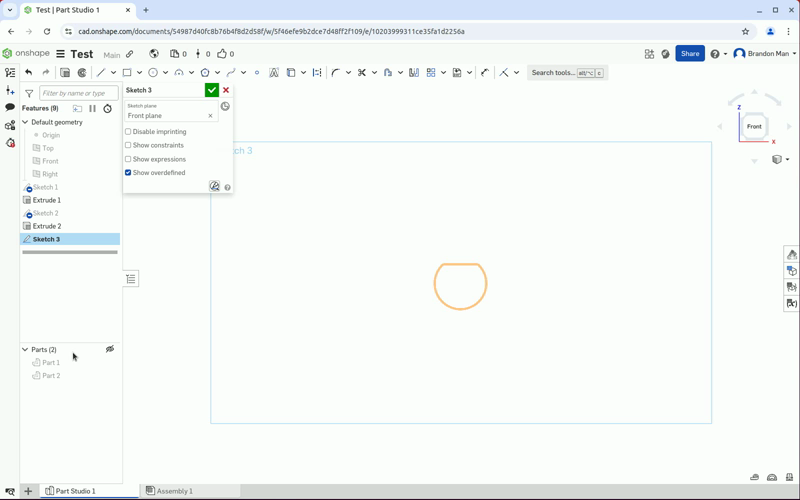
key_down(shift)
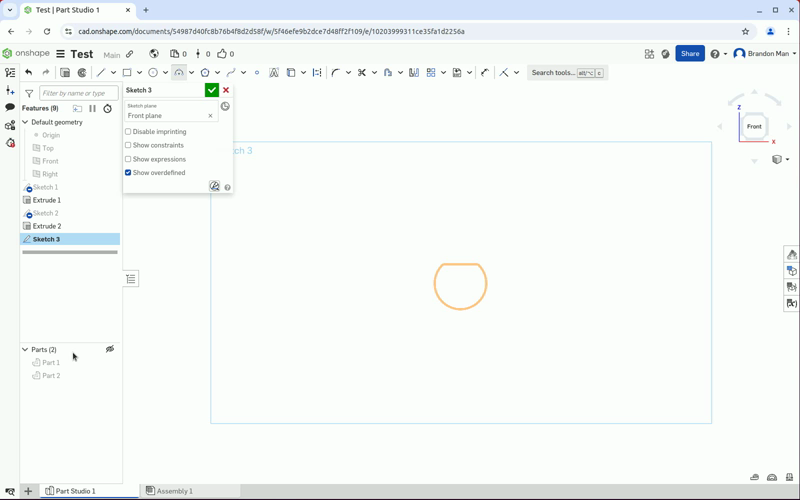
mouse_move(434, 282)
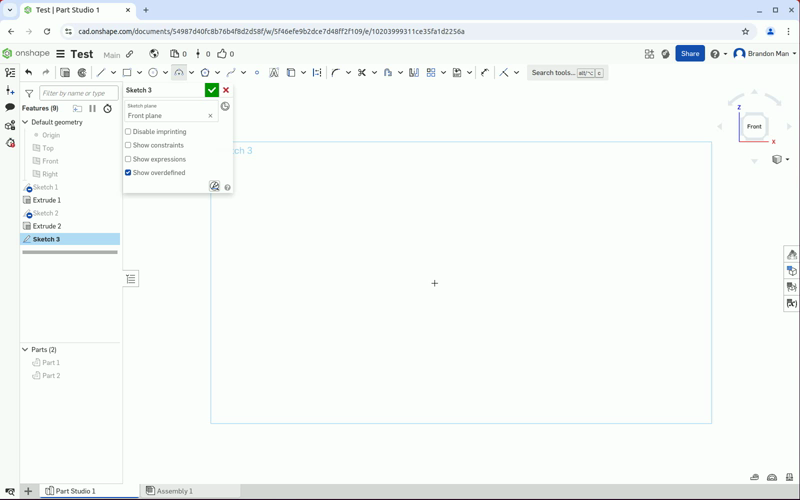
click(434, 282)
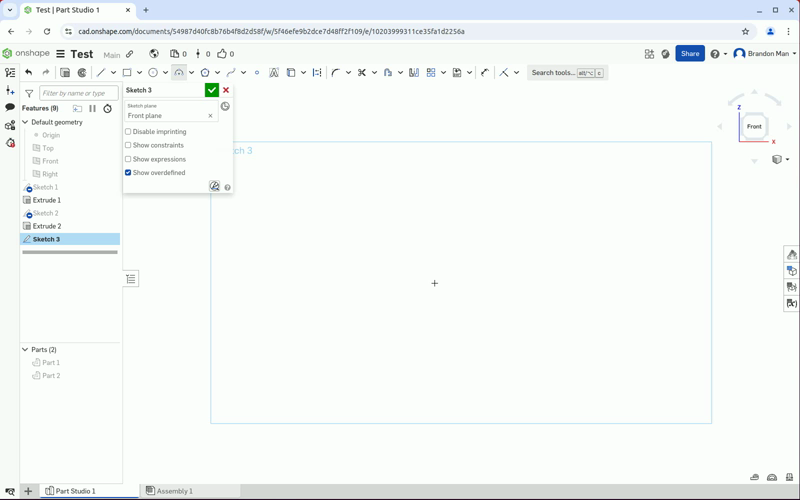
key_up(shift)
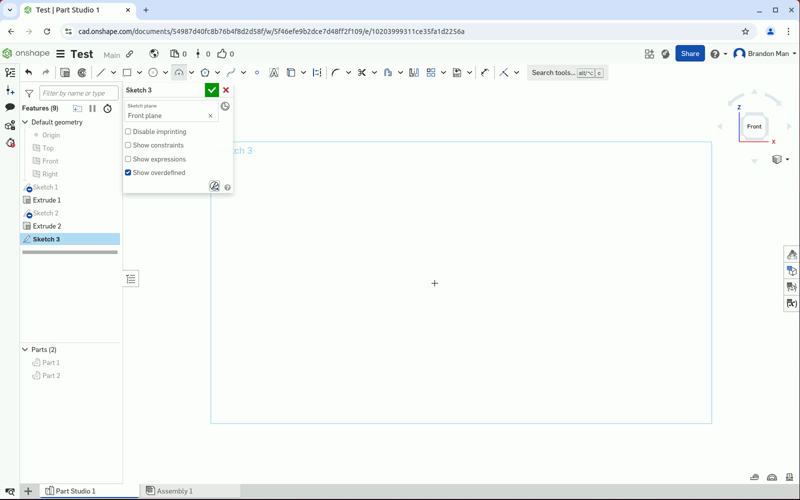
key_down(shift)
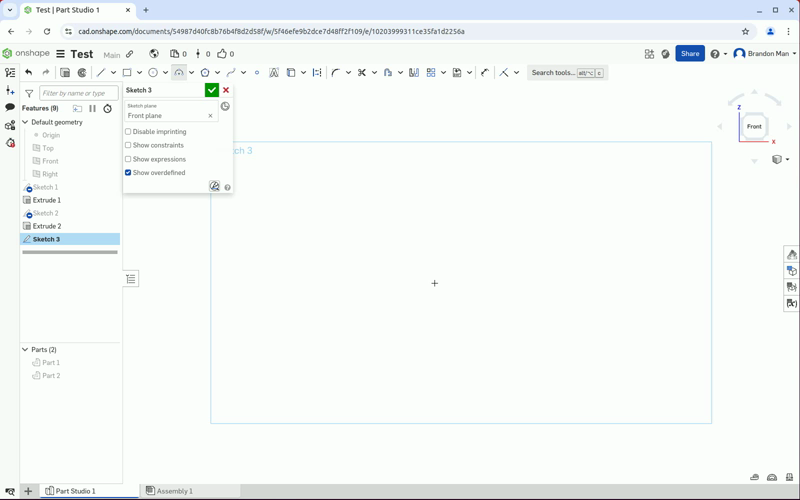
mouse_move(443, 263)
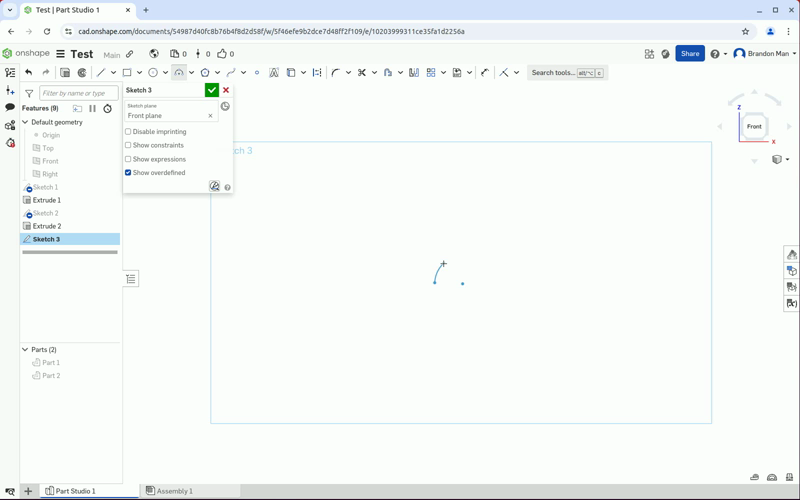
click(443, 263)
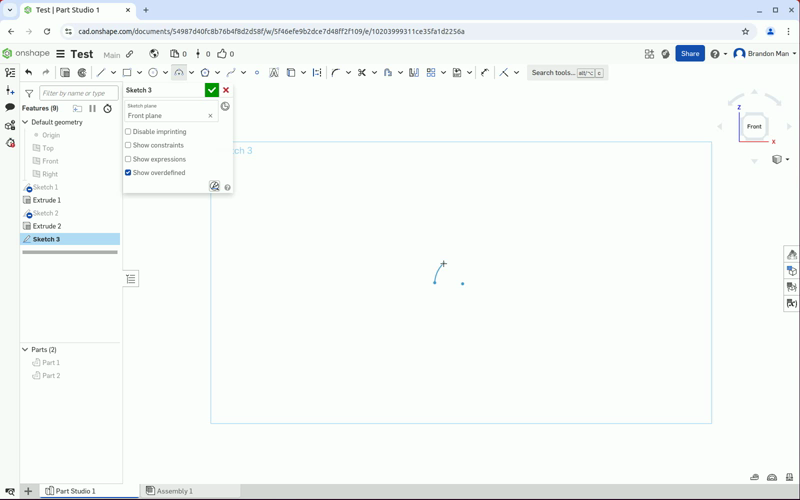
mouse_move(437, 272)
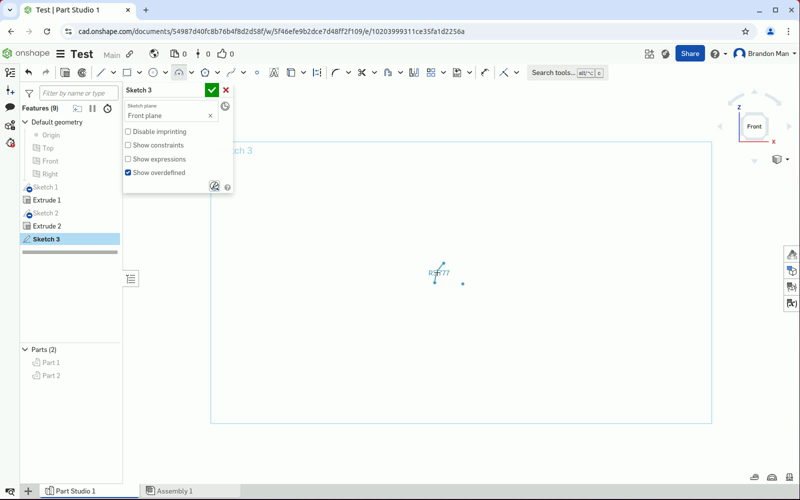
click(437, 272)
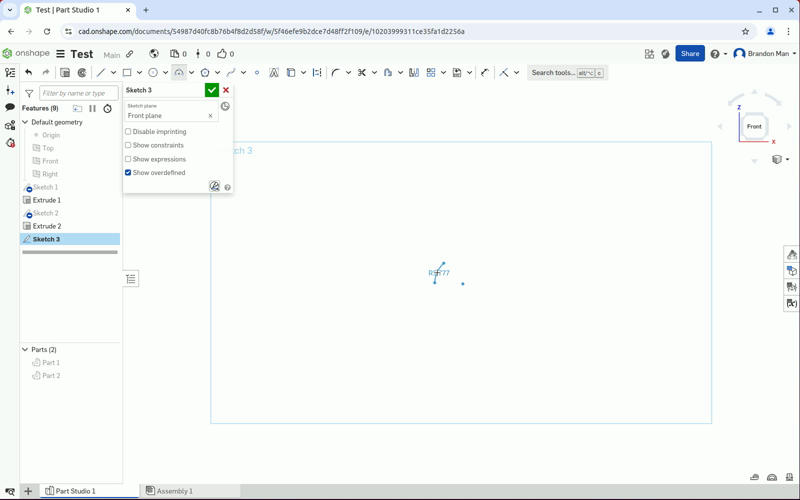
key_up(shift)
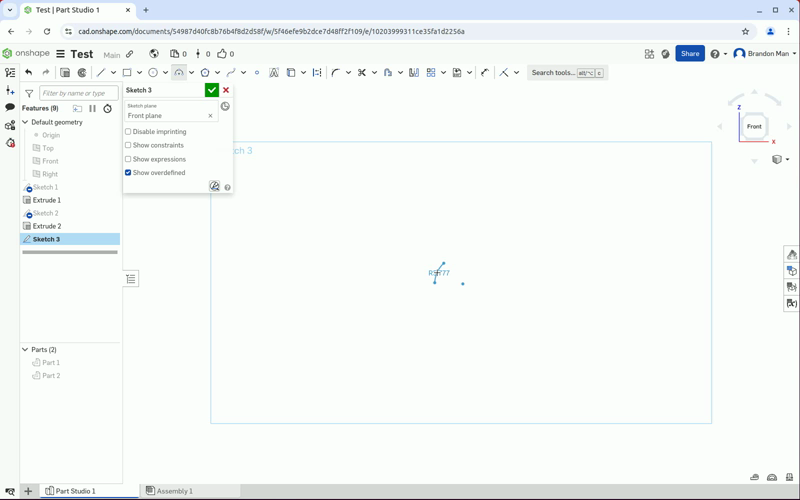
key(esc)
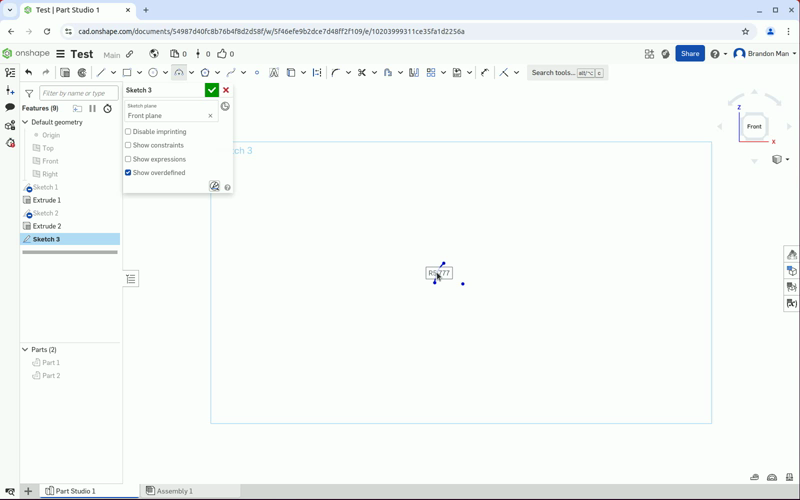
key(l)
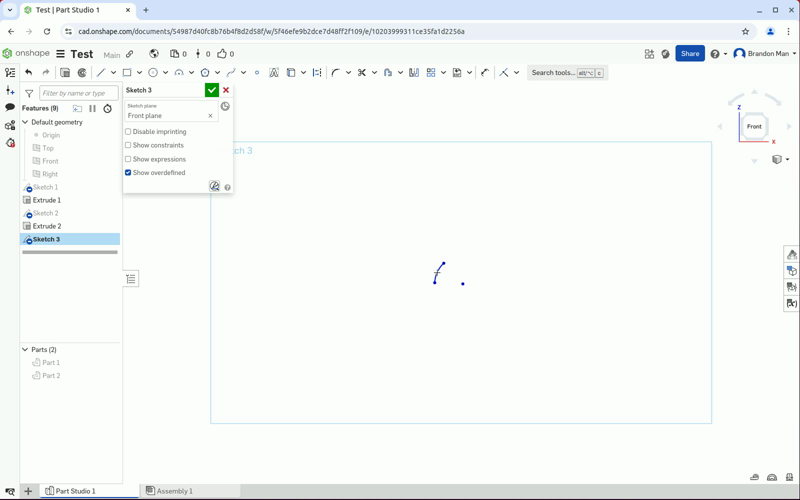
mouse_move(443, 263)
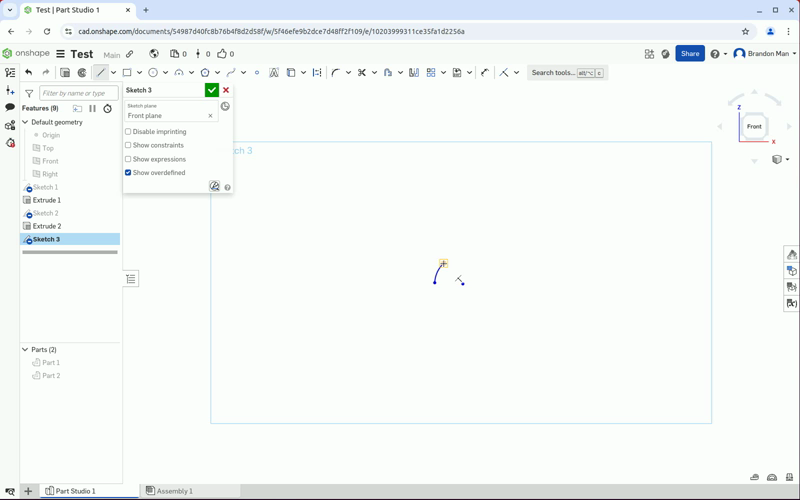
click(443, 263)
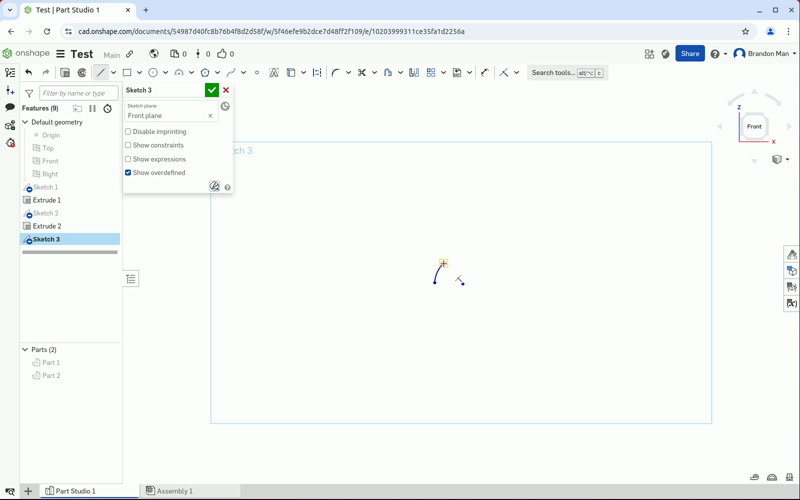
key_down(shift)
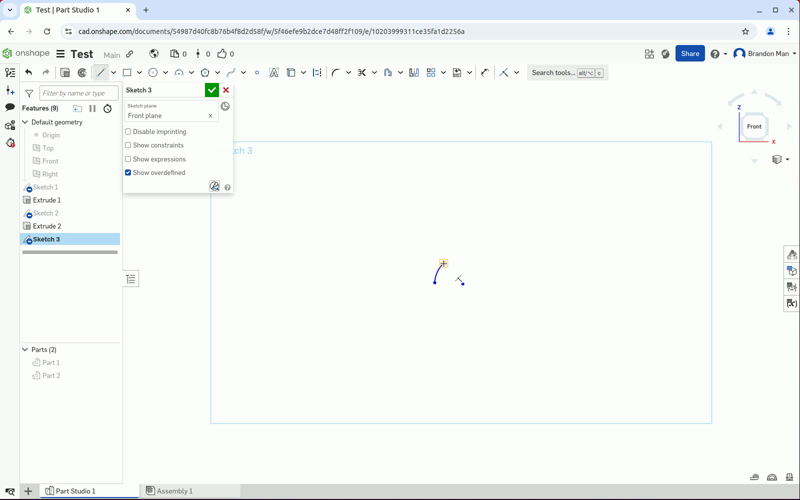
mouse_move(473, 263)
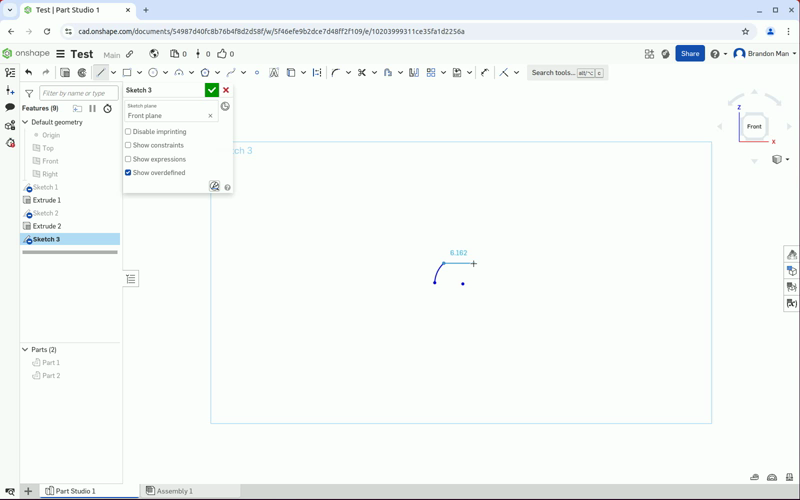
mouse_move(434, 263)
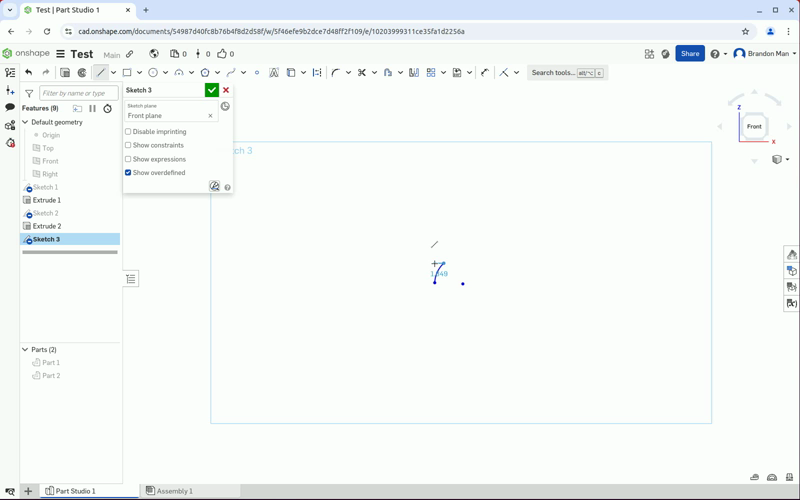
click(434, 263)
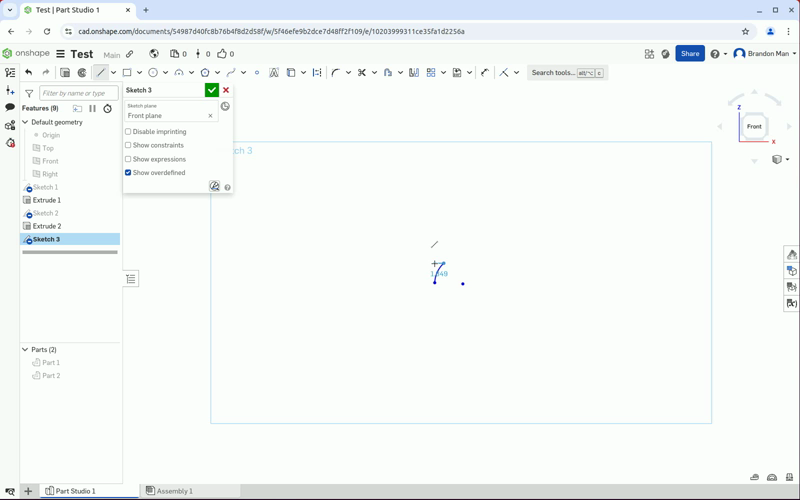
key_up(shift)
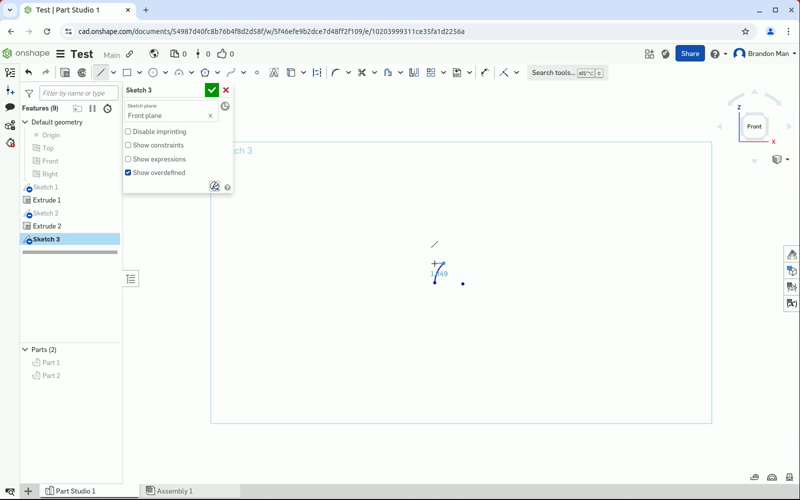
mouse_move(464, 263)
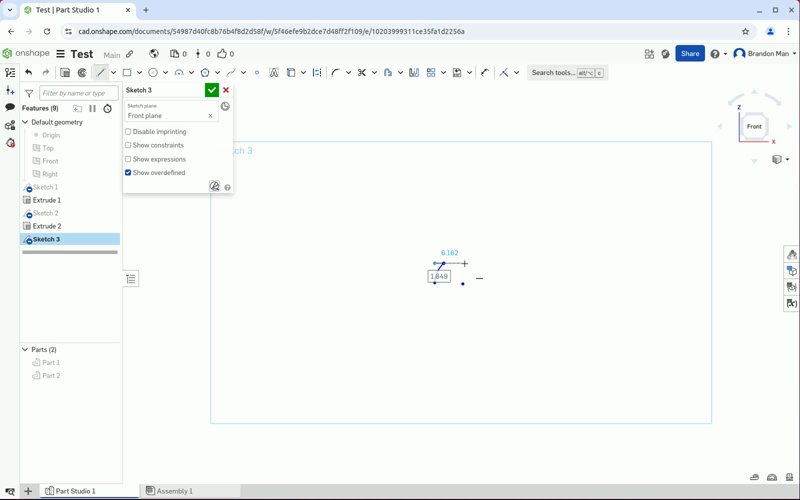
key_down(shift)
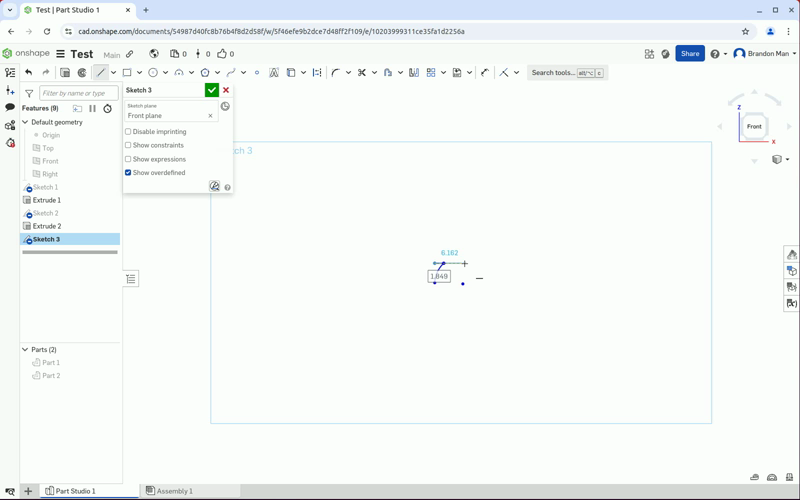
mouse_move(434, 282)
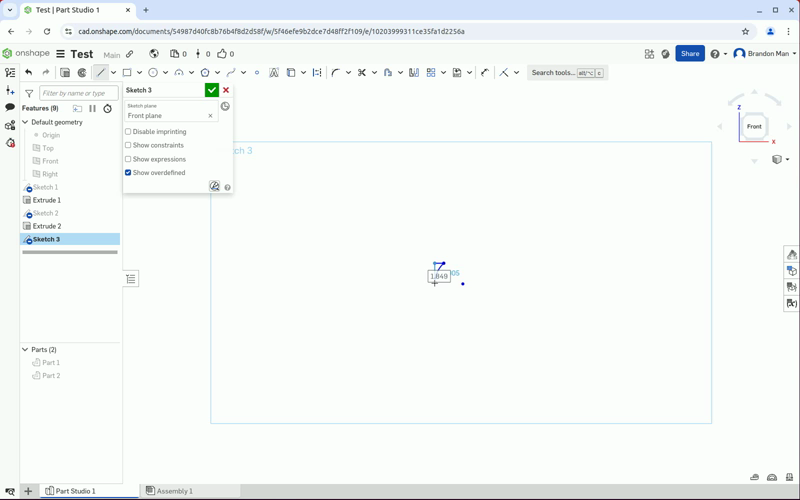
key_up(shift)
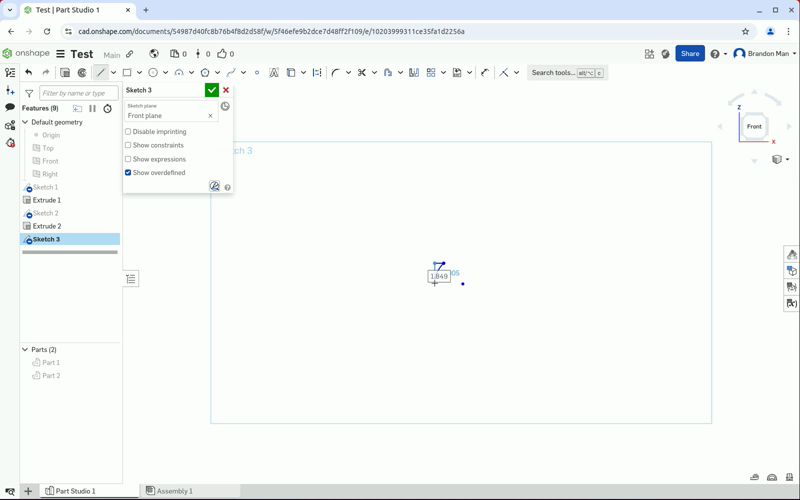
click(434, 282)
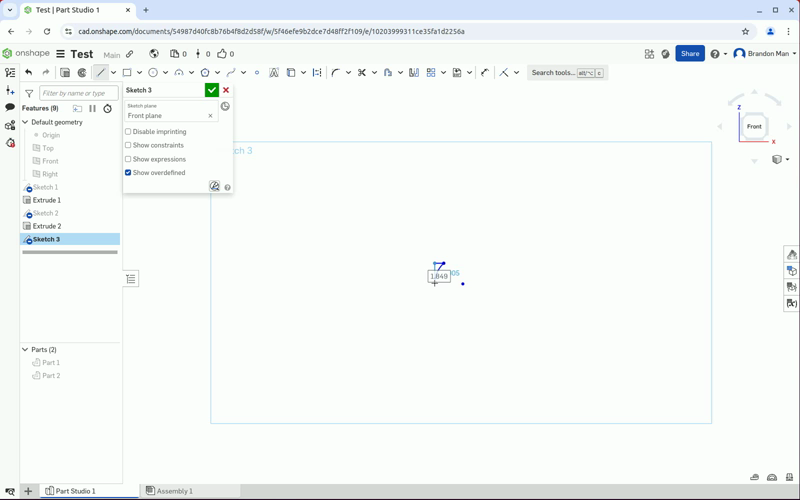
key(esc)
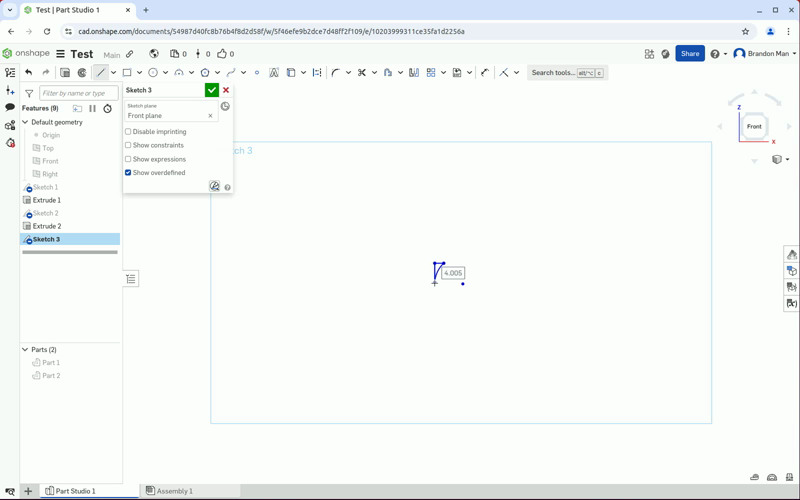
mouse_move(435, 269)
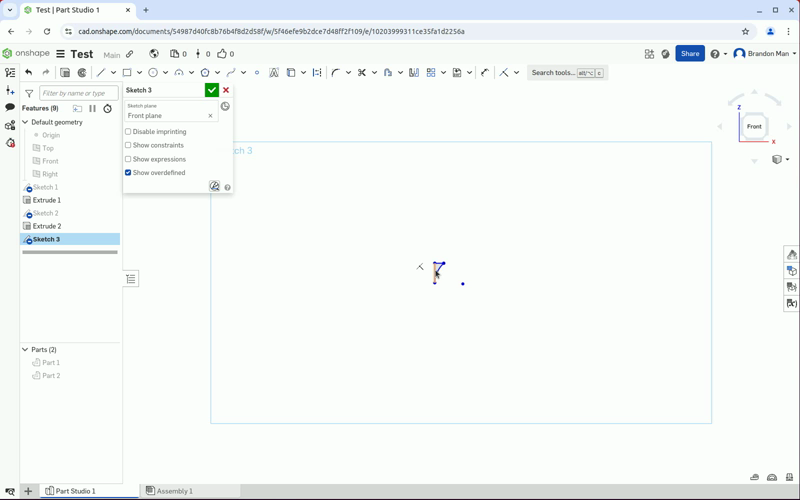
scroll(6)
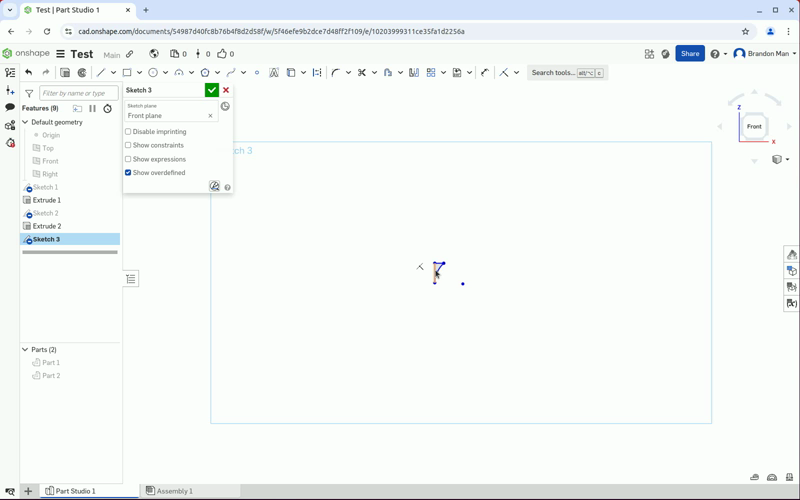
scroll(6)
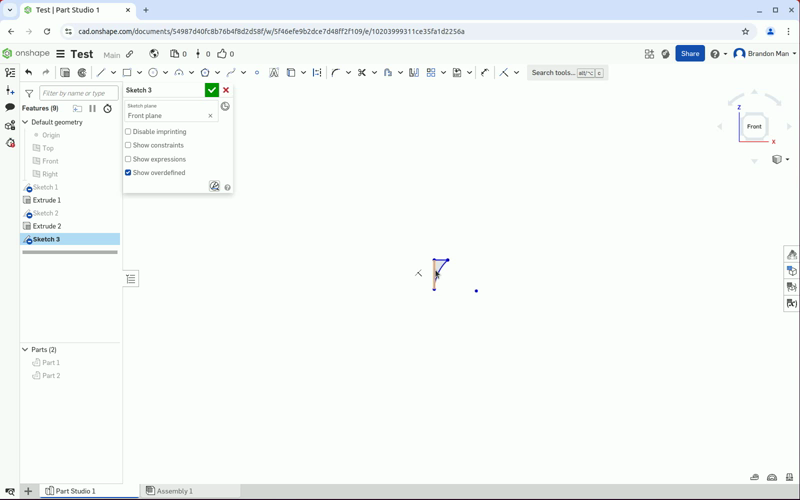
scroll(6)
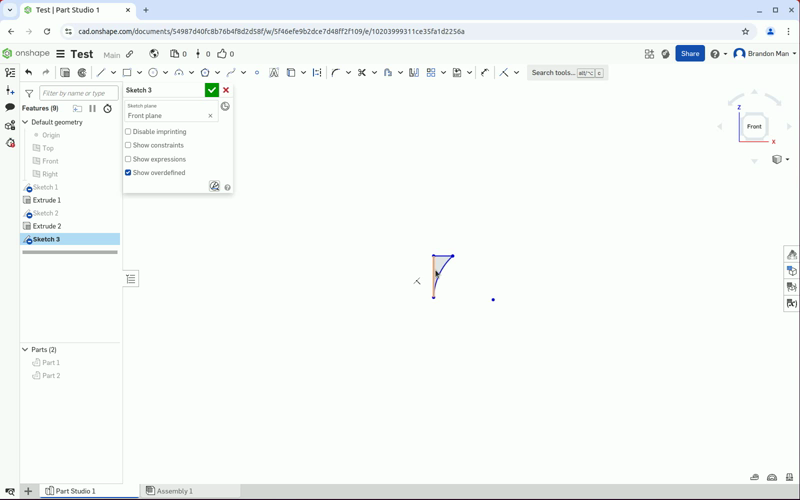
scroll(6)
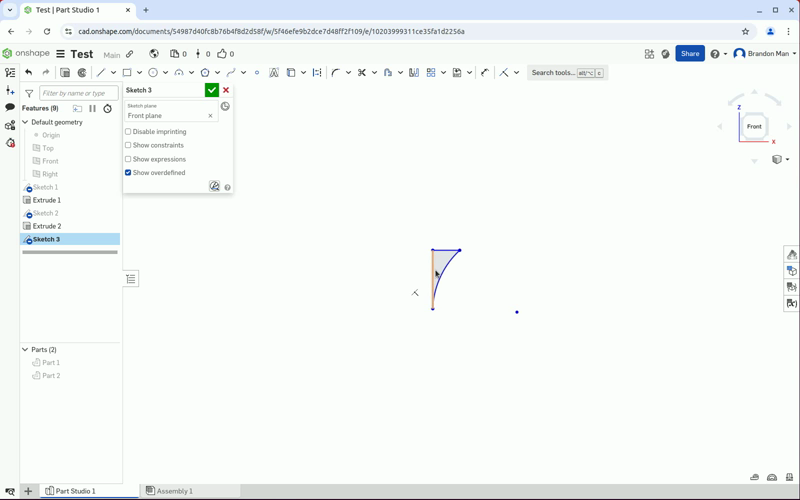
scroll(6)
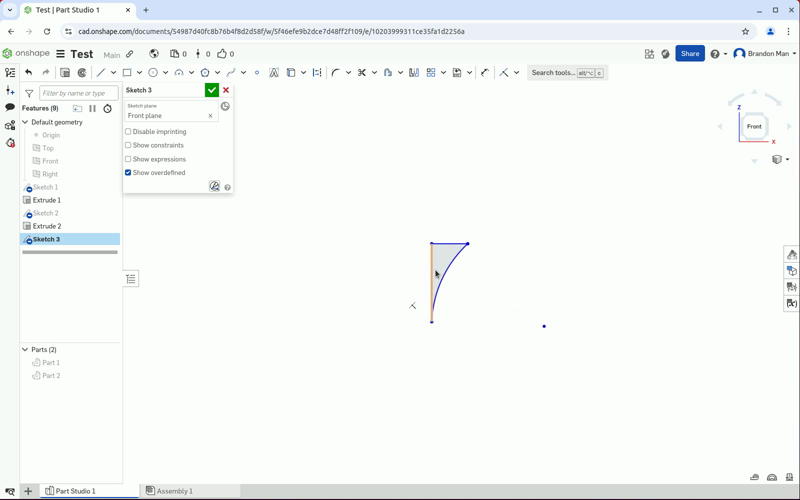
scroll(6)
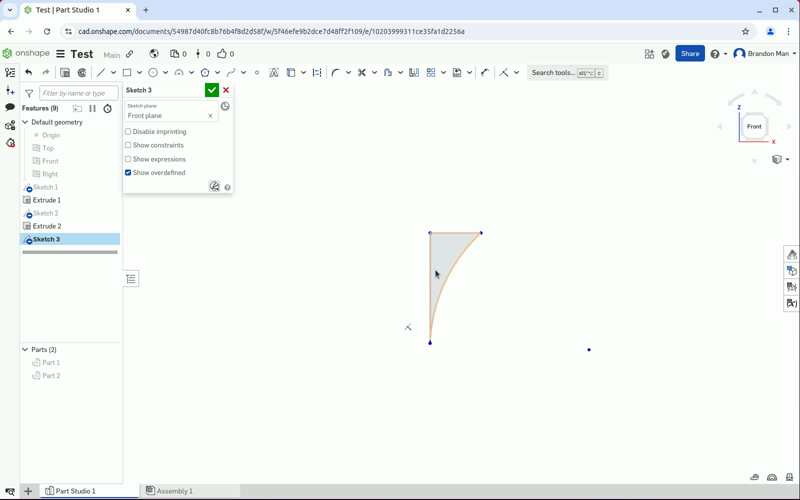
scroll(6)
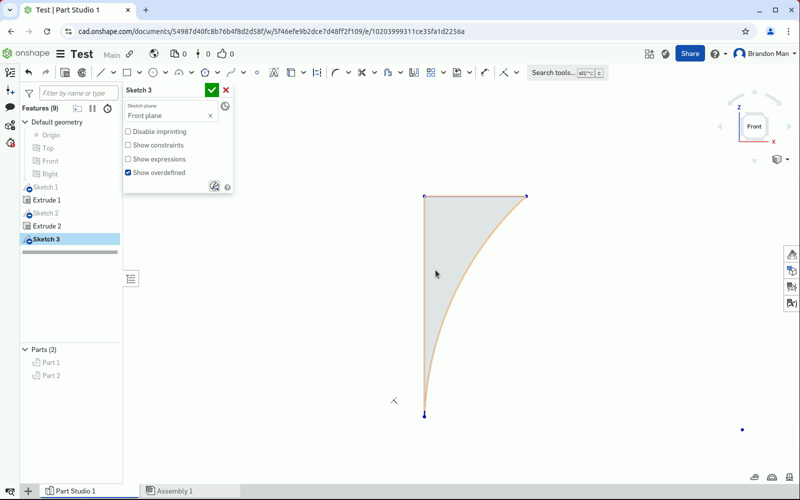
click(435, 269)
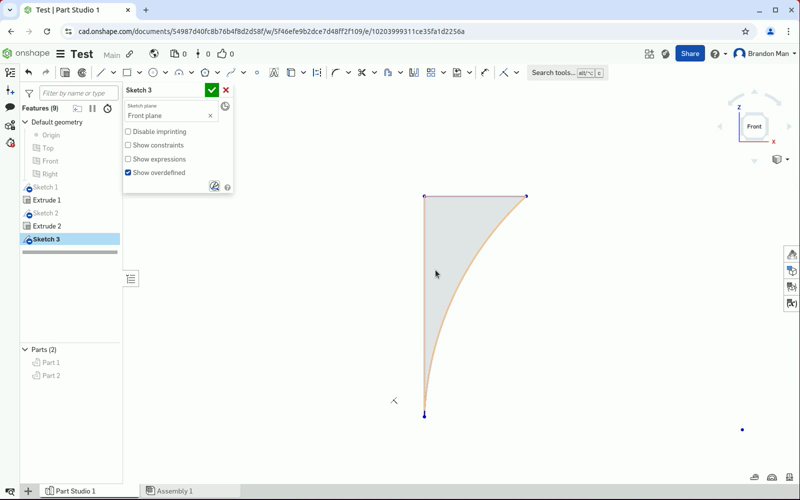
scroll(-6)
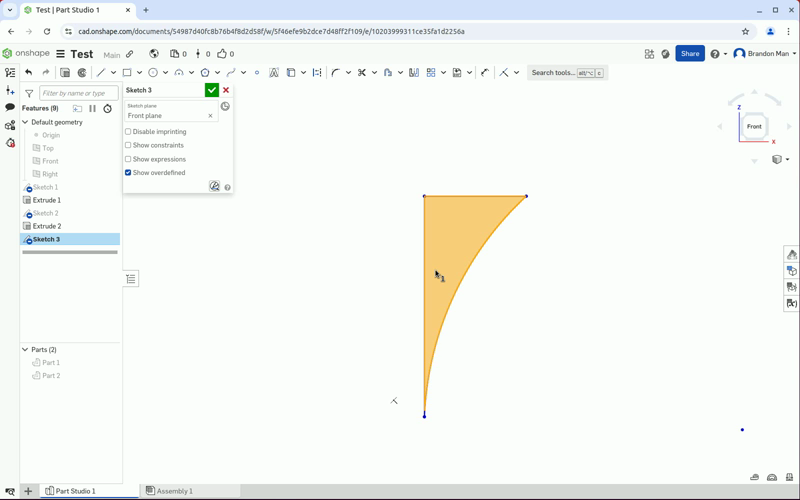
scroll(-6)
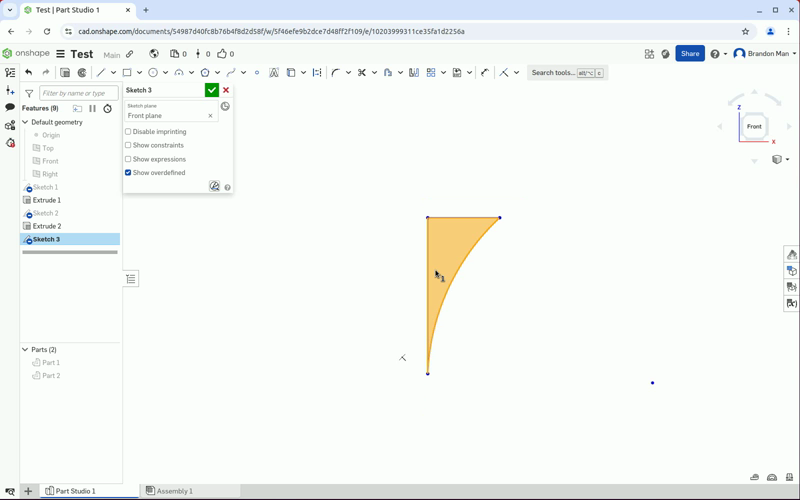
scroll(-6)
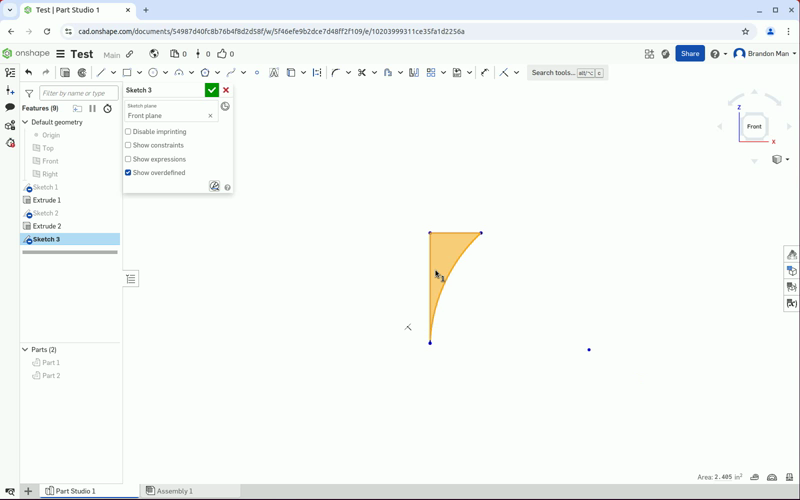
scroll(-6)
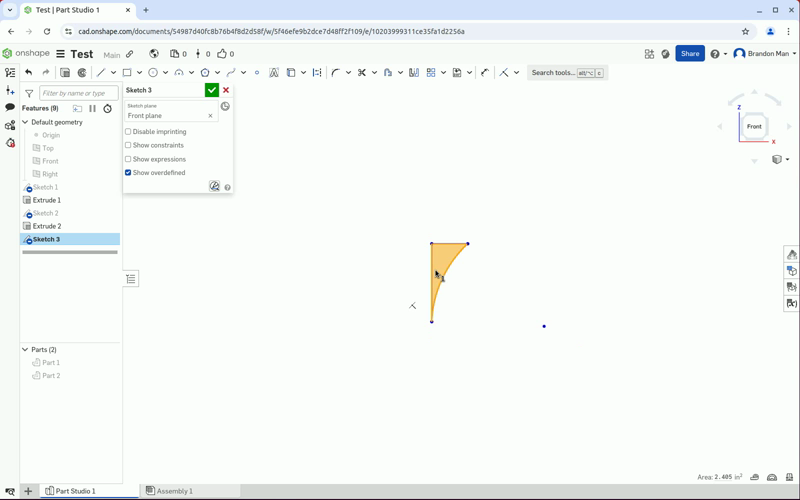
scroll(-6)
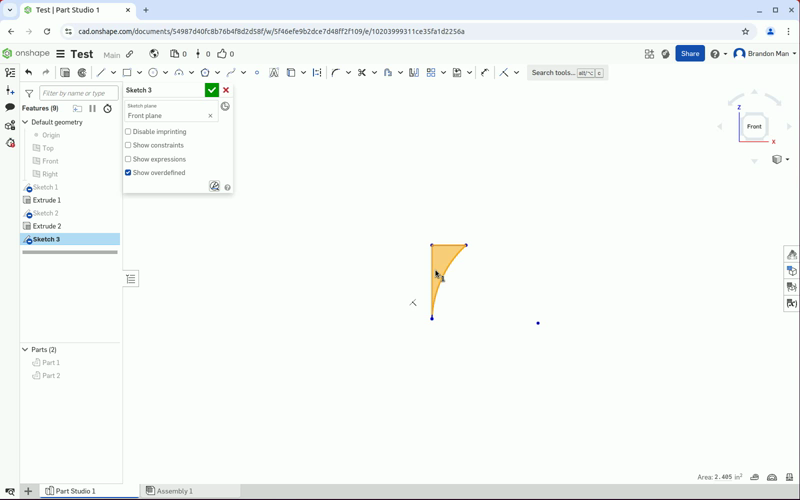
scroll(-6)
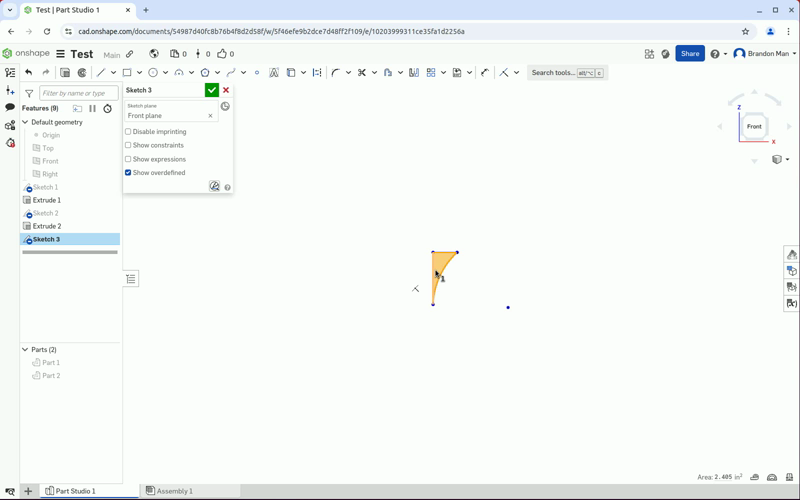
scroll(-6)
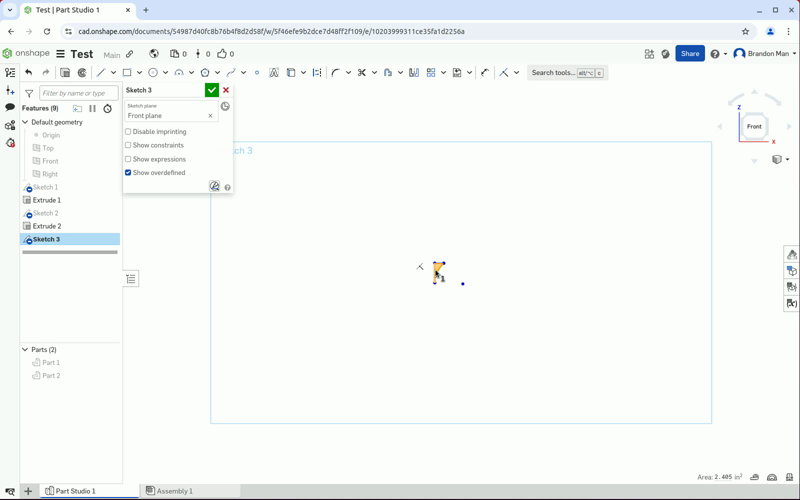
mouse_move(73, 352)
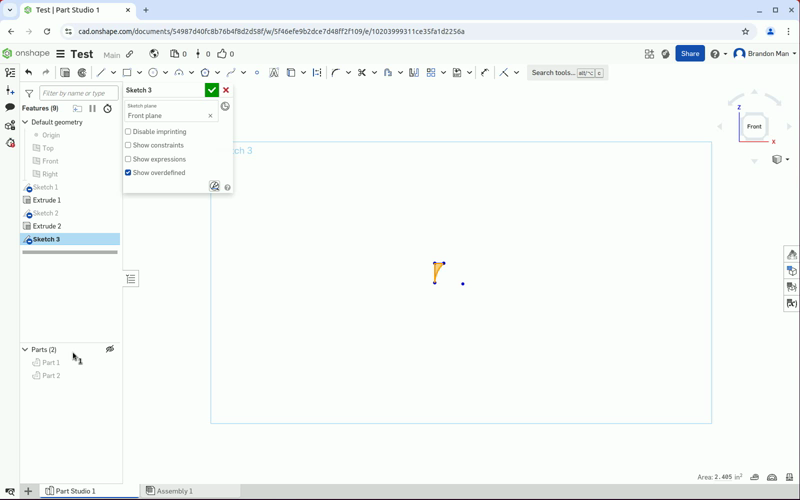
key(shift+y)
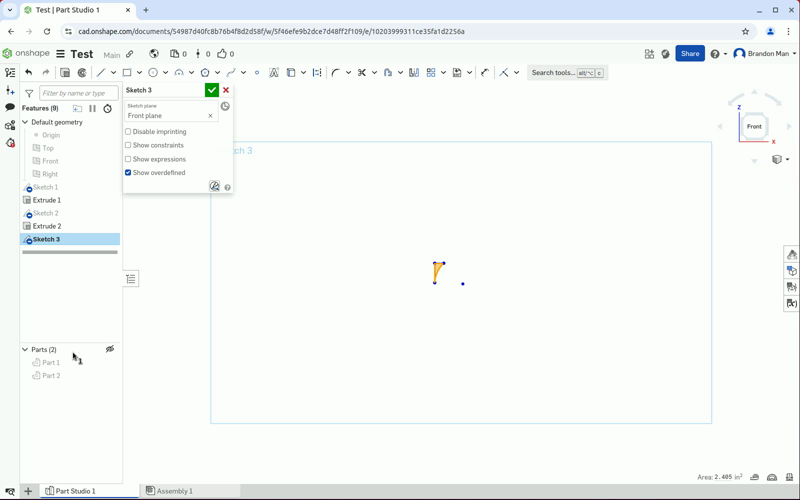
key(shift+e)
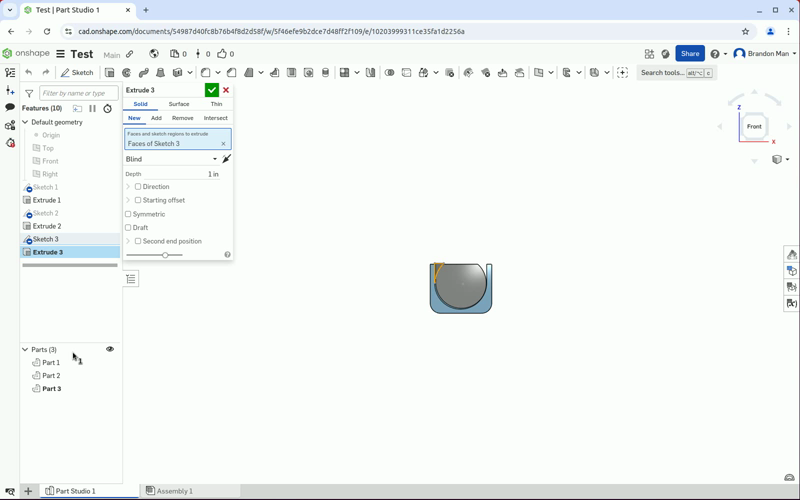
mouse_move(143, 106)
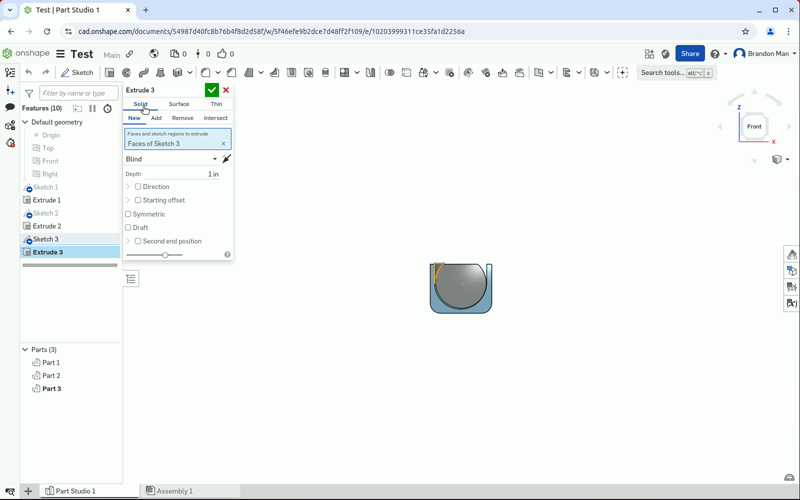
click(143, 106)
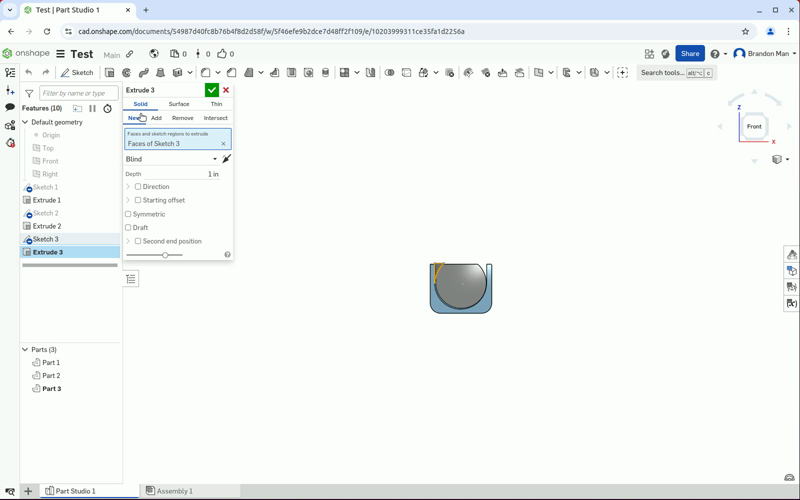
mouse_move(137, 120)
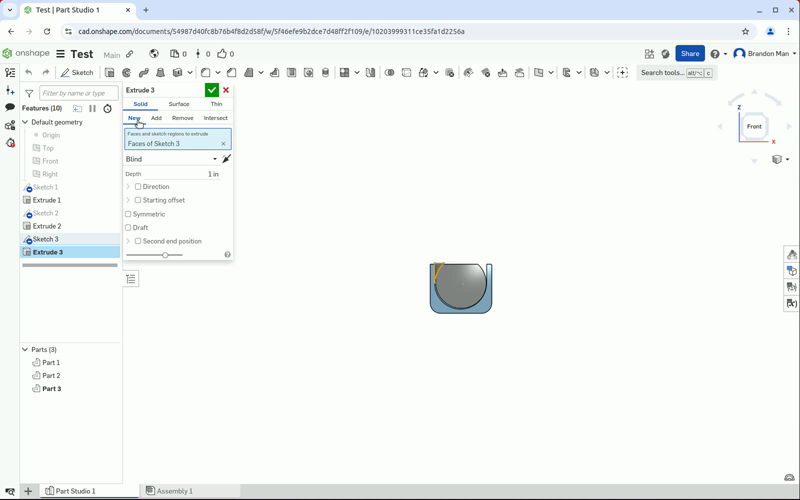
click(137, 120)
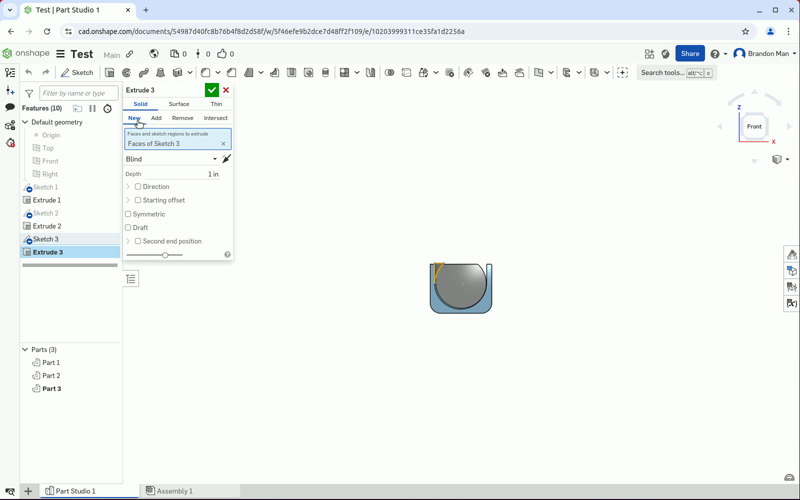
key(tab, 4)
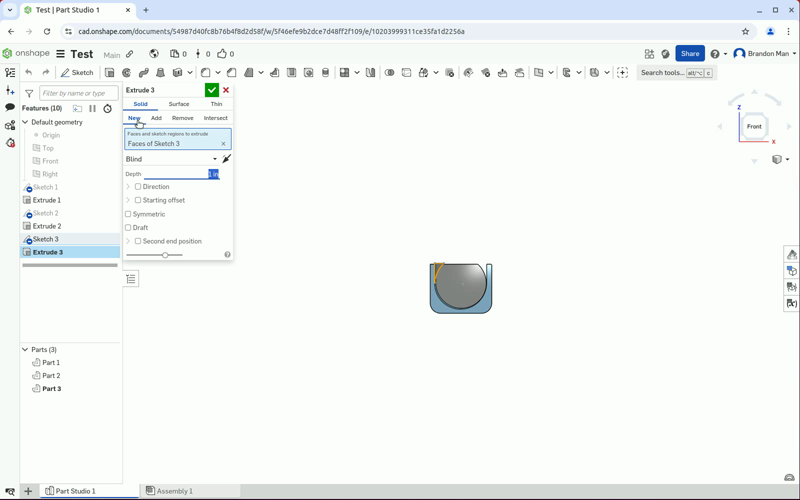
text(46.216)
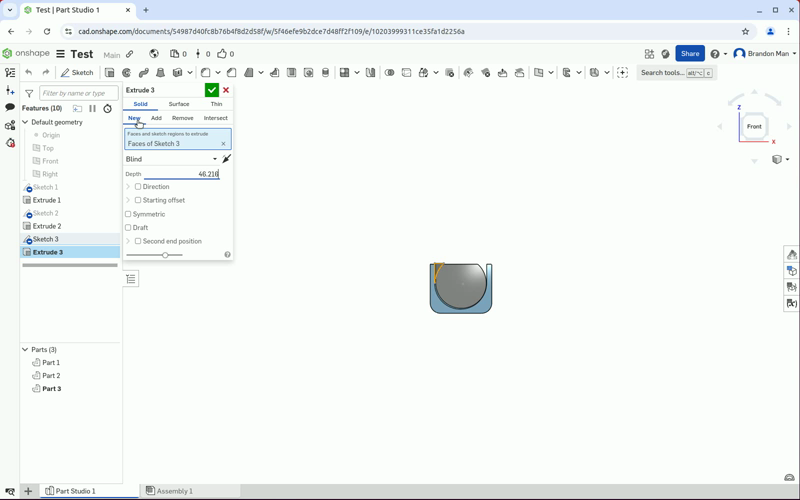
key(tab, 3)
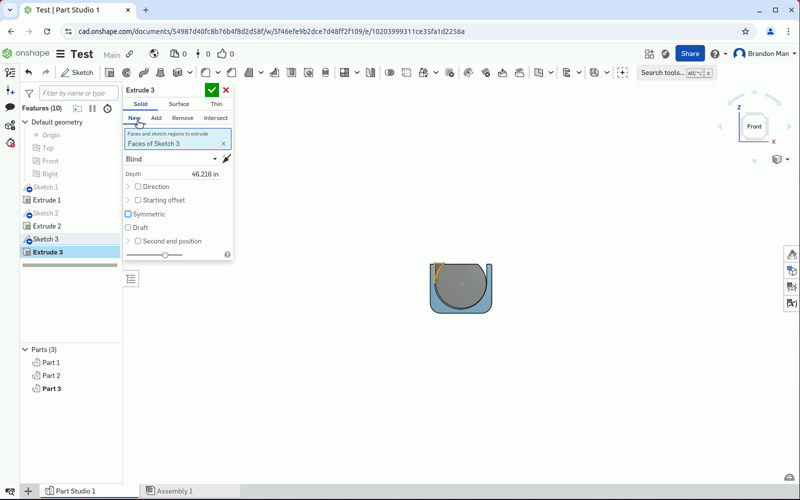
key(space)
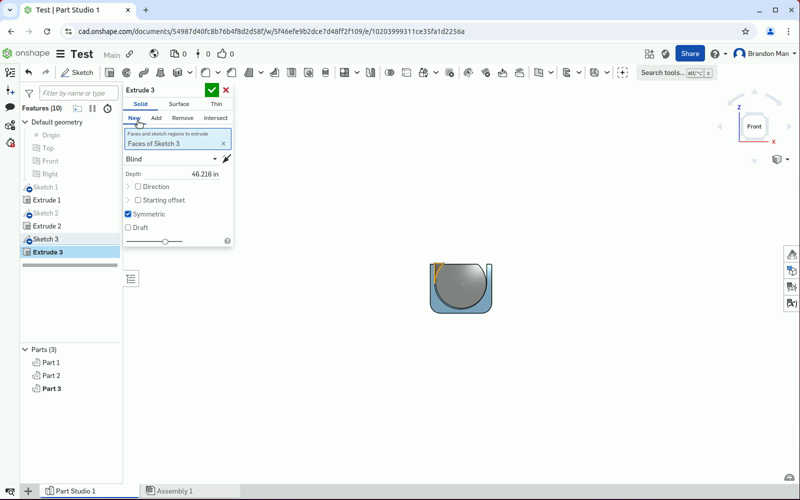
key(enter)
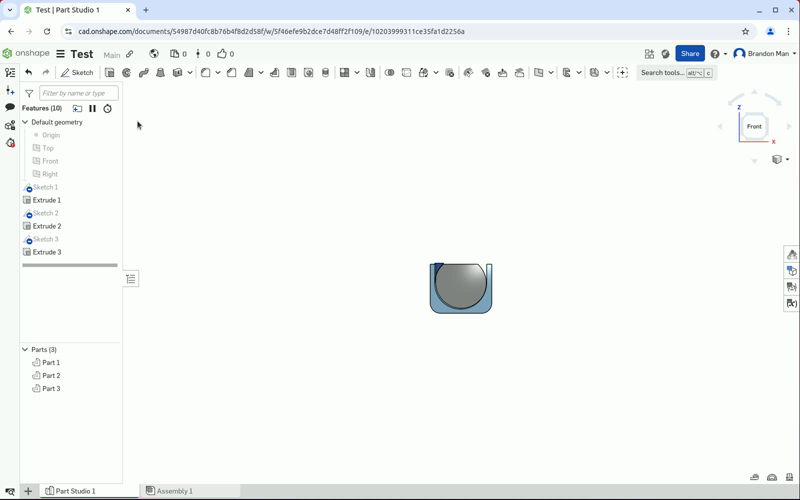
key(shift+h)
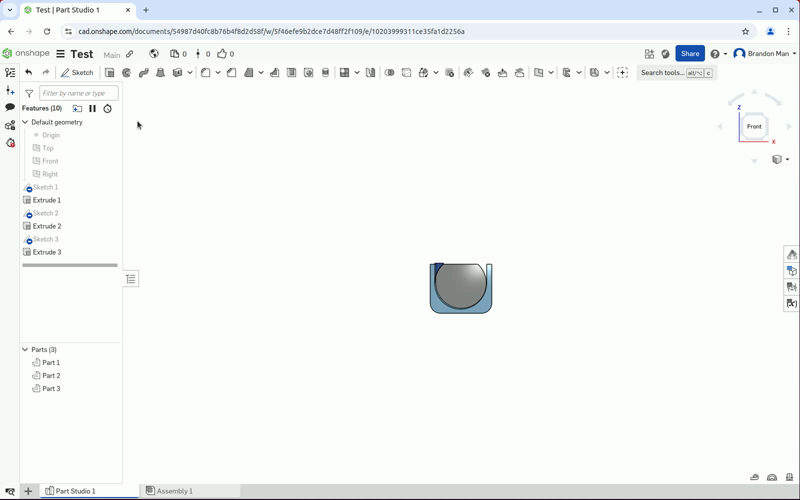
key(shift+h)
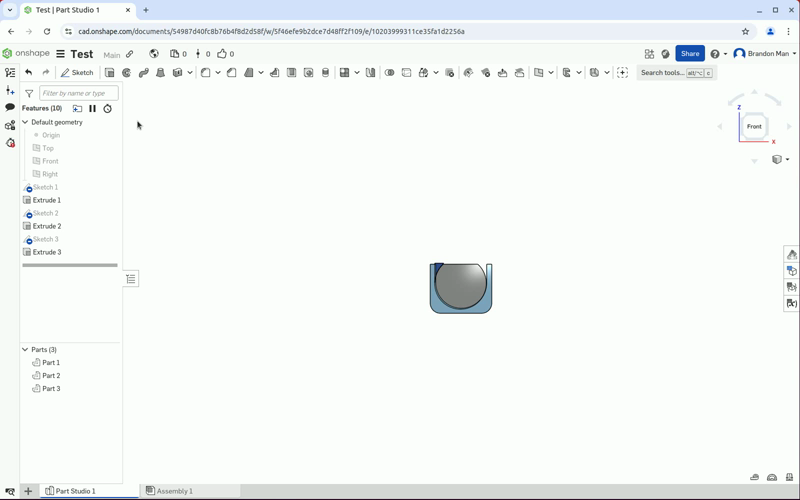
mouse_move(73, 189)
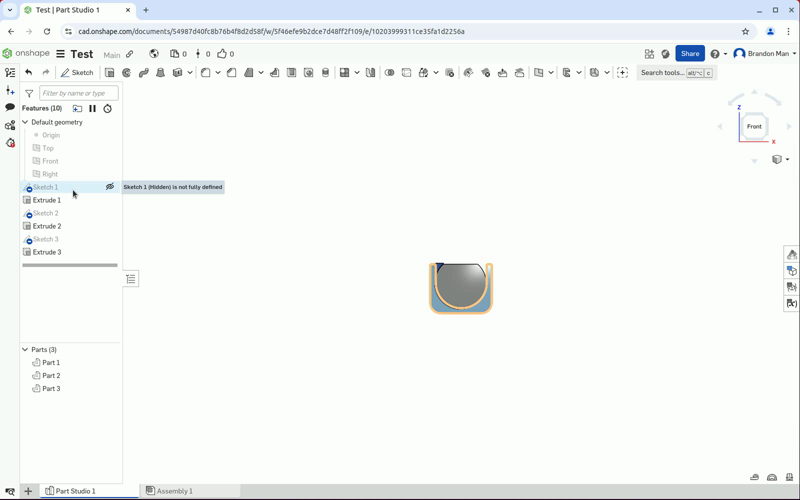
click(73, 189)
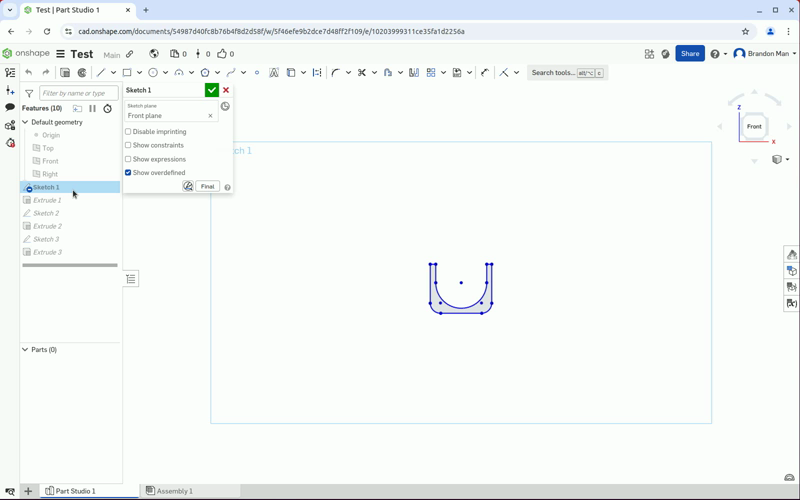
mouse_move(229, 92)
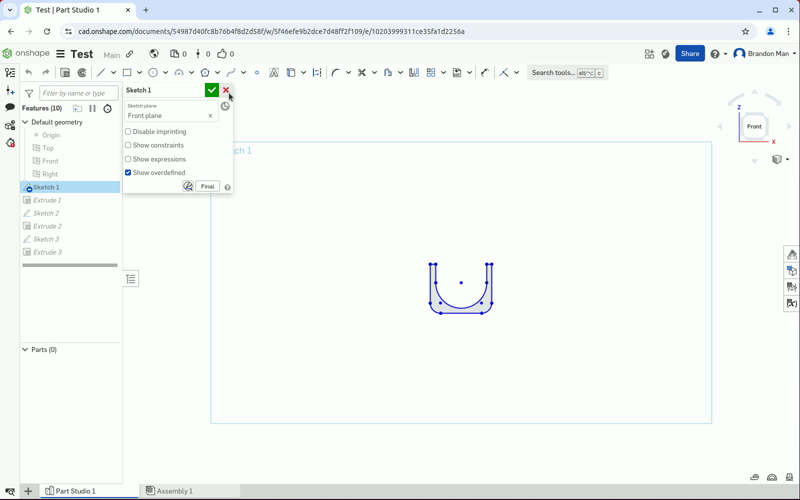
click(229, 92)
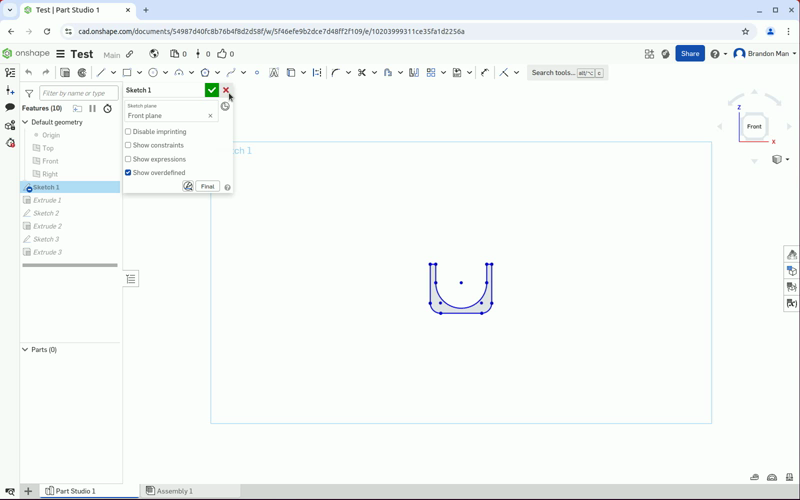
key(shift+s)
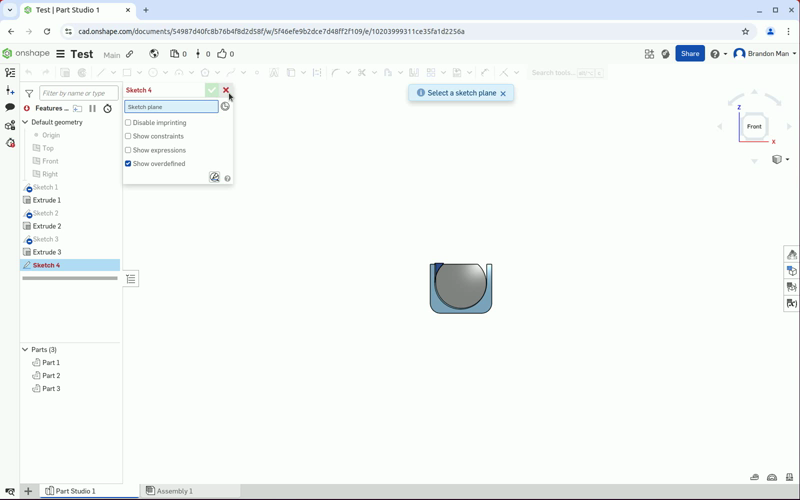
mouse_move(73, 163)
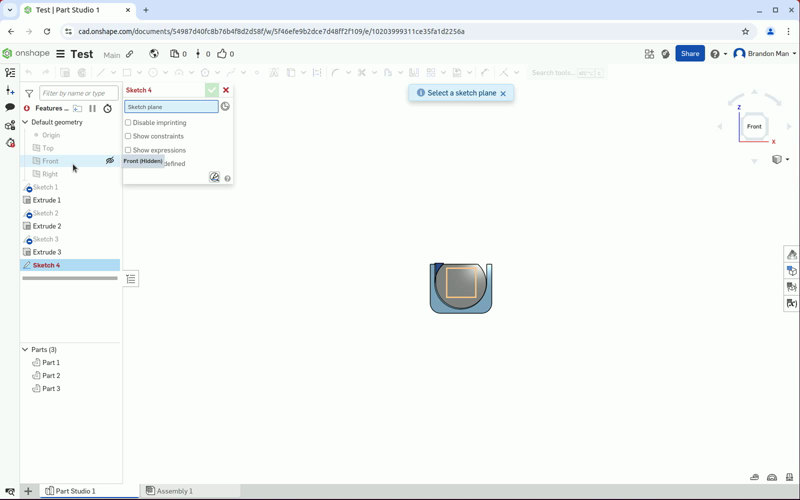
click(73, 163)
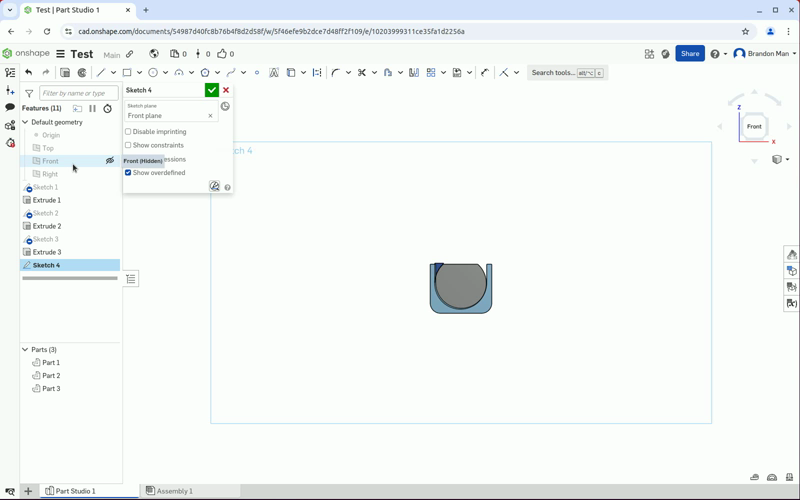
mouse_move(73, 352)
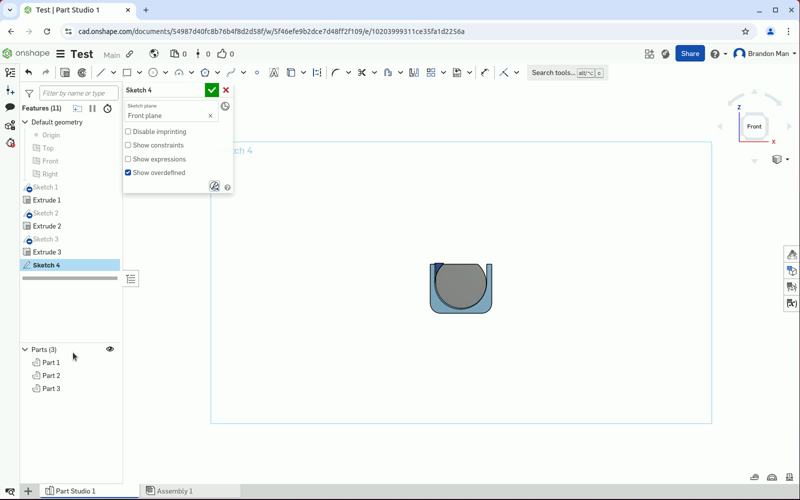
key(y)
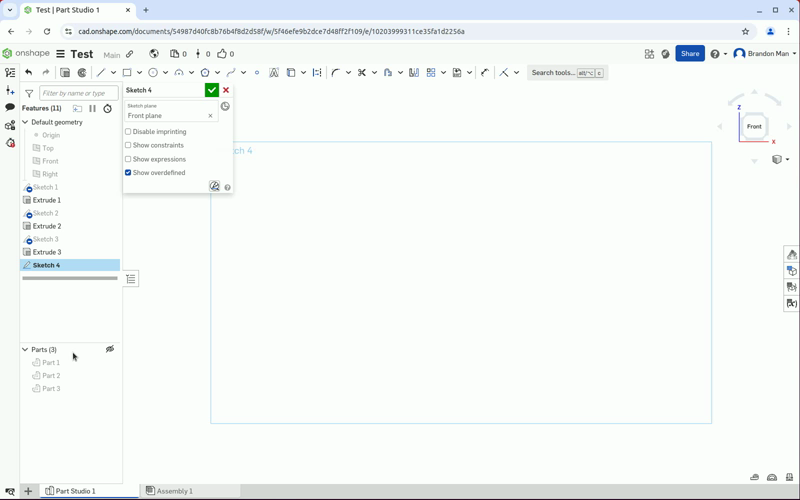
key(a)
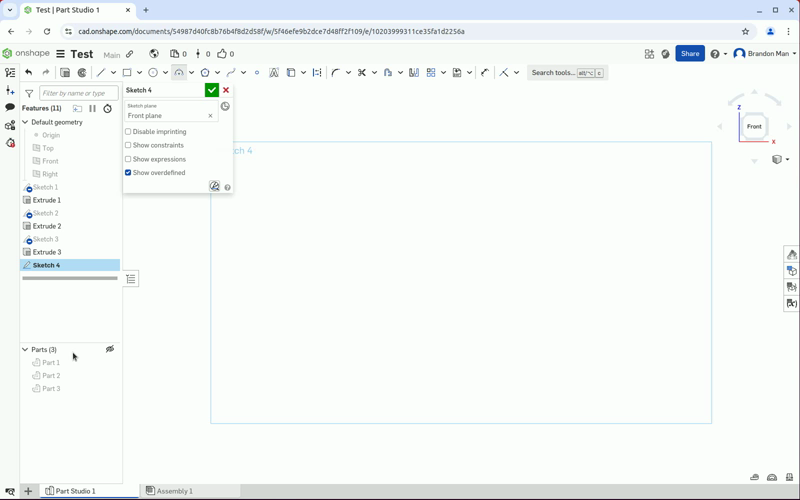
key_down(shift)
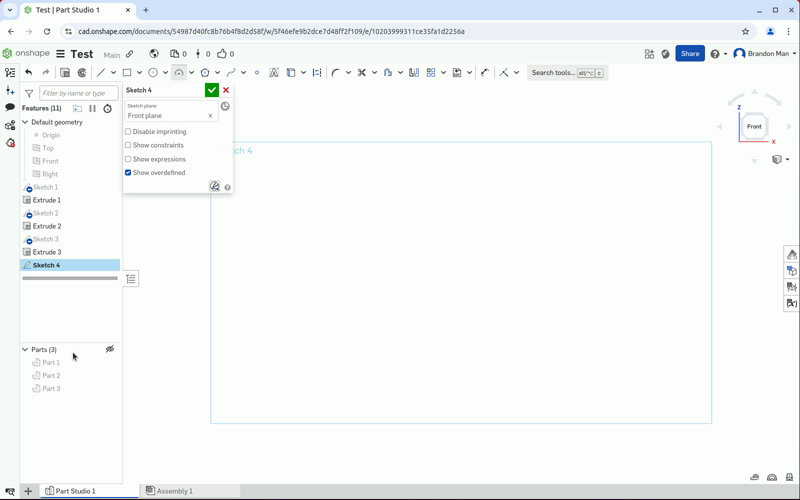
mouse_move(478, 264)
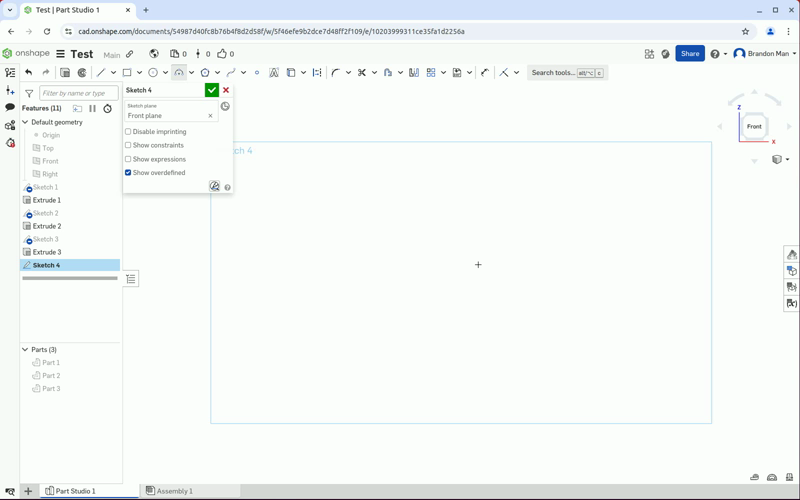
click(478, 264)
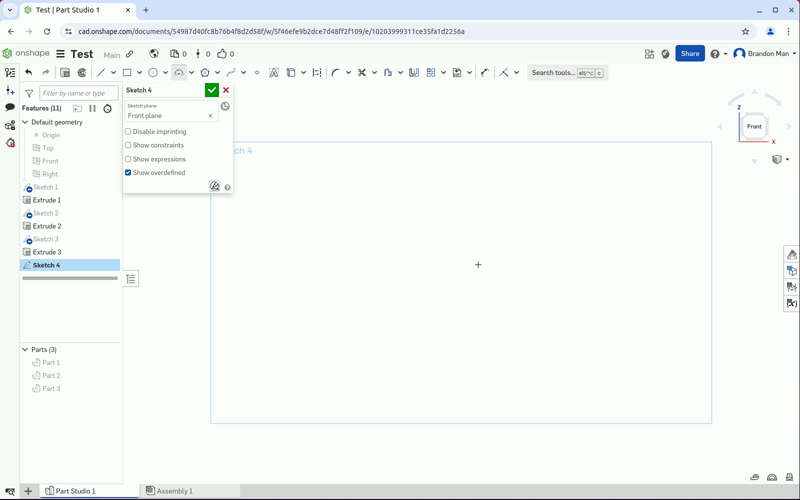
key_up(shift)
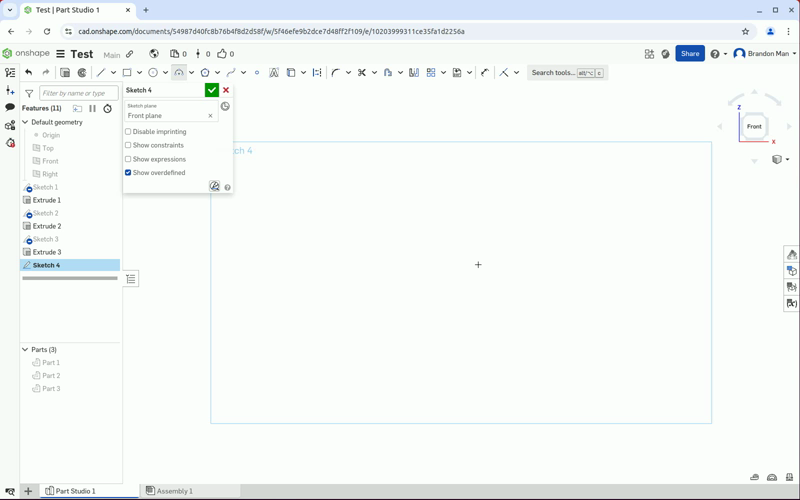
key_down(shift)
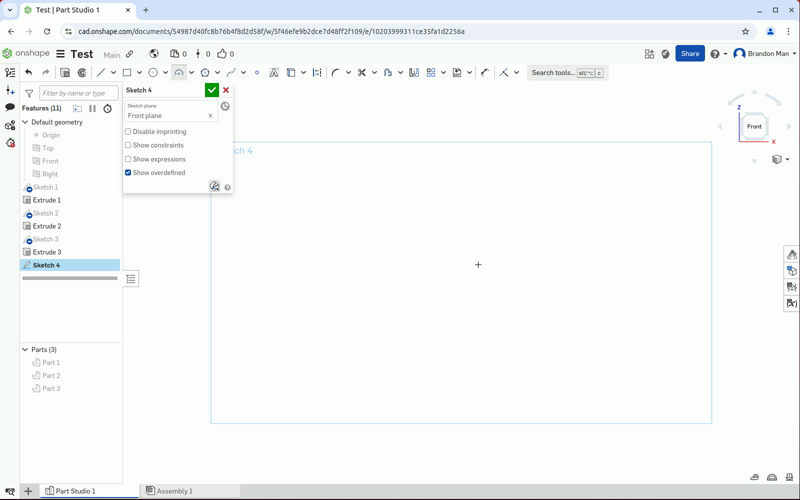
mouse_move(487, 283)
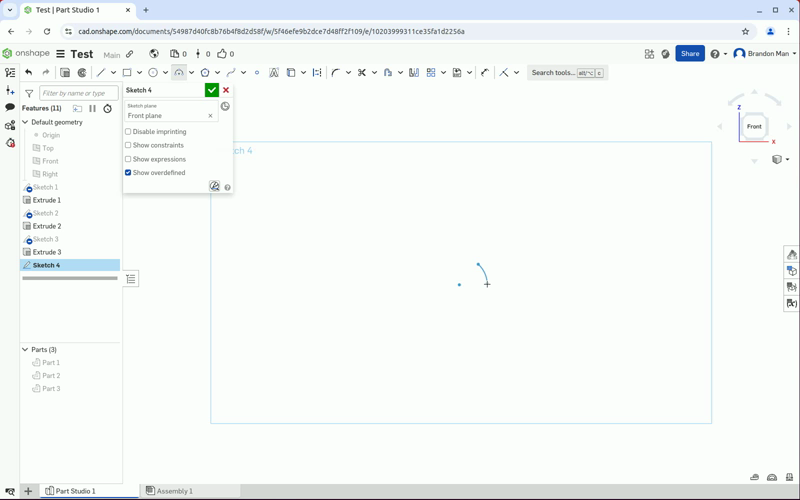
click(487, 283)
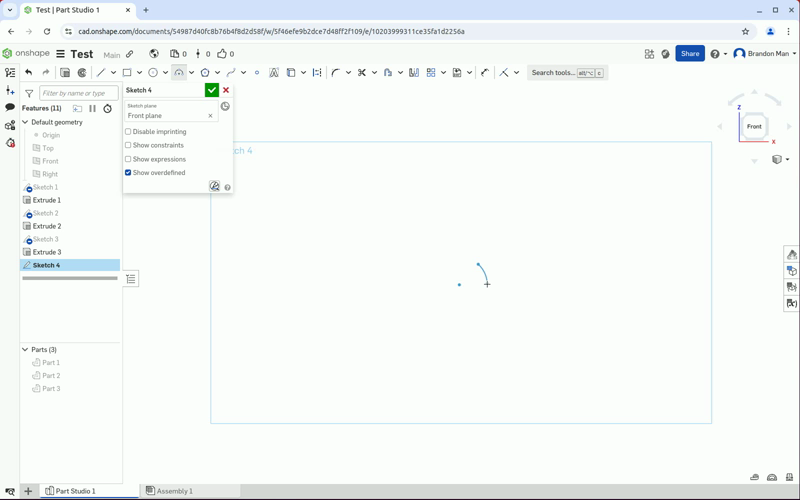
mouse_move(484, 273)
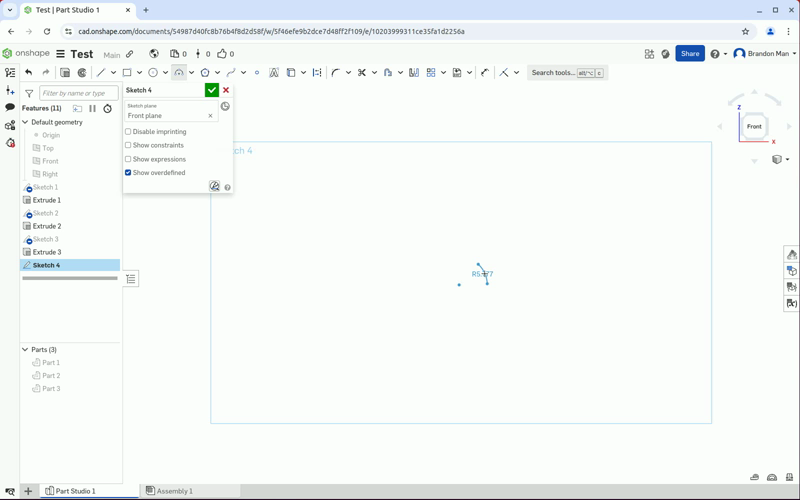
click(484, 273)
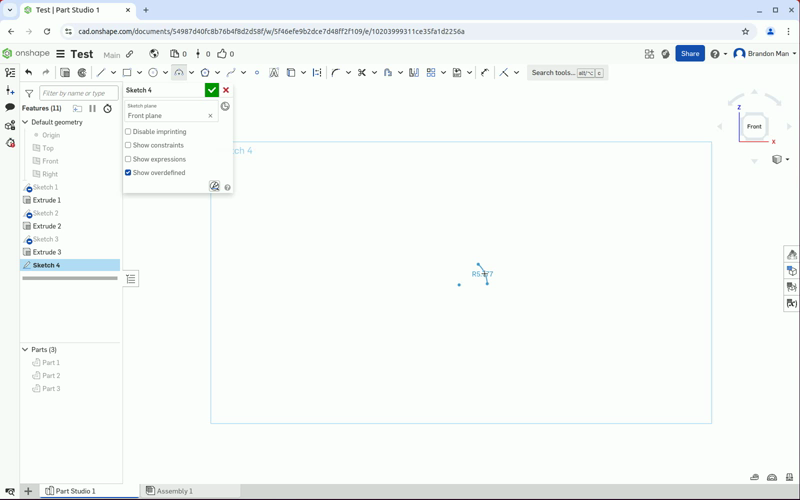
key_up(shift)
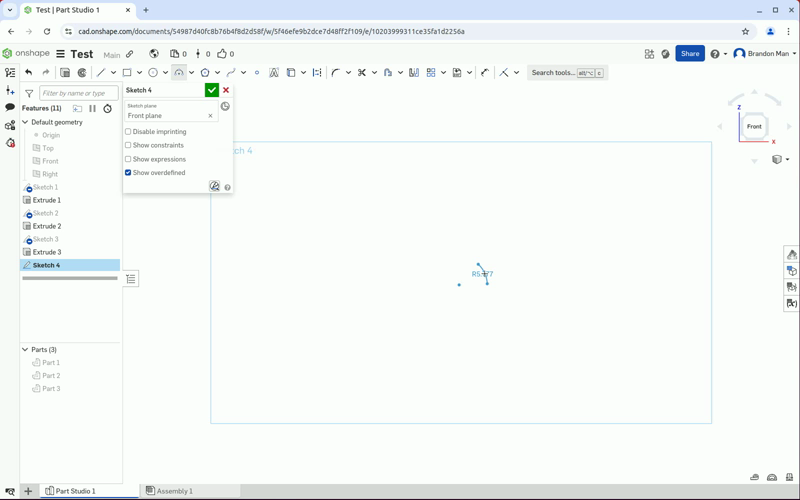
key(esc)
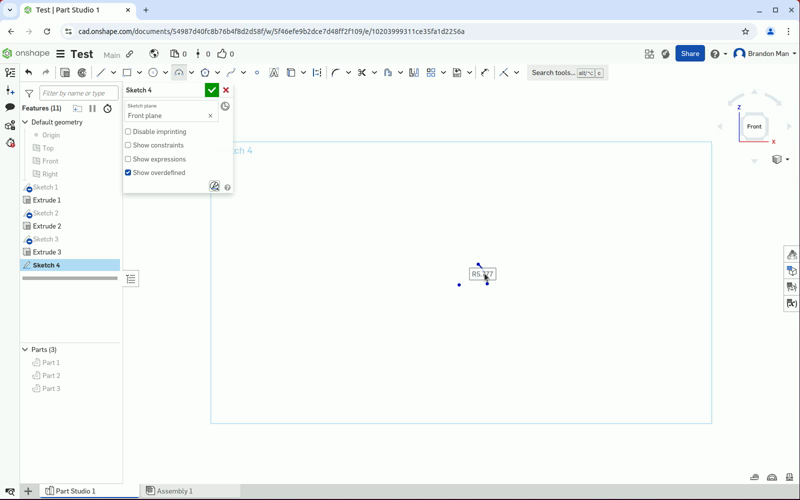
key(l)
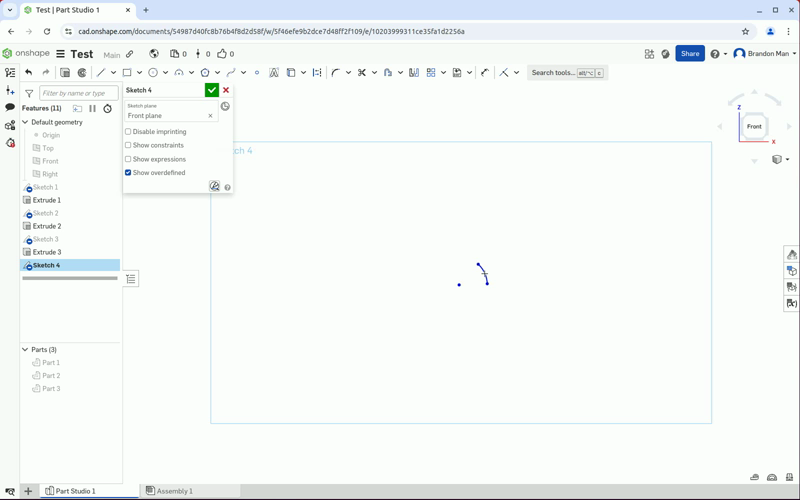
mouse_move(487, 283)
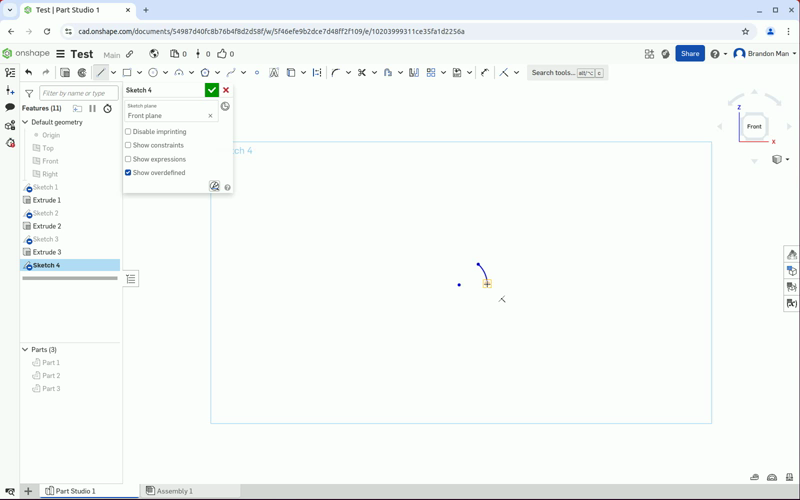
click(487, 283)
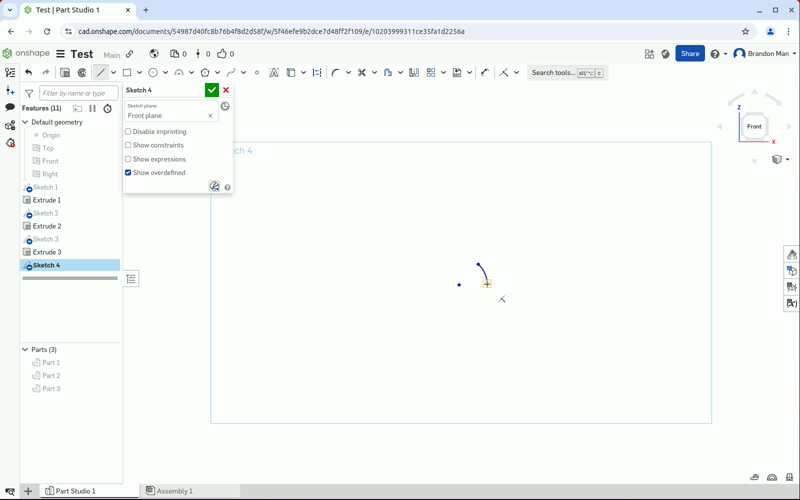
key_down(shift)
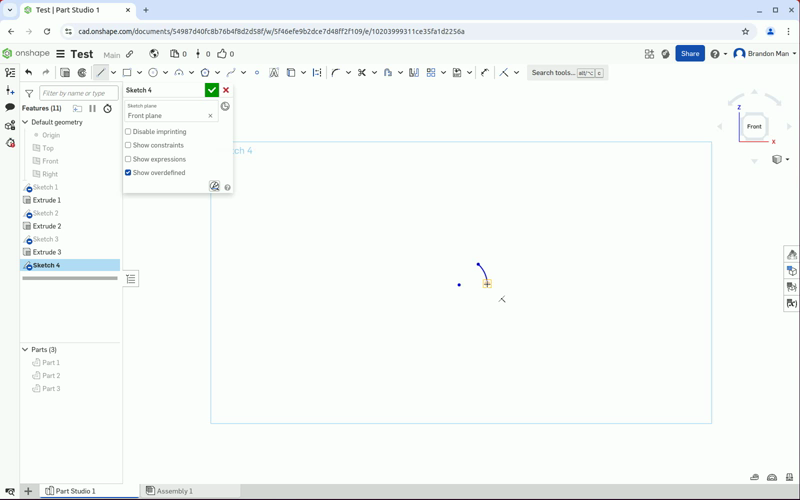
mouse_move(517, 283)
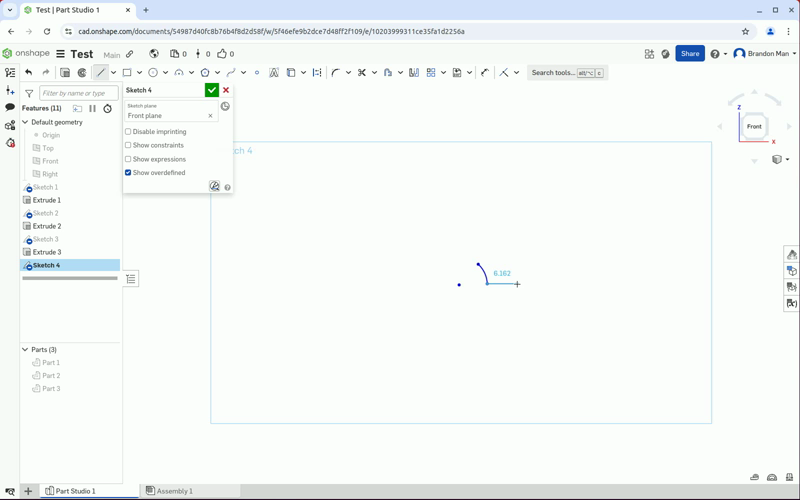
mouse_move(487, 264)
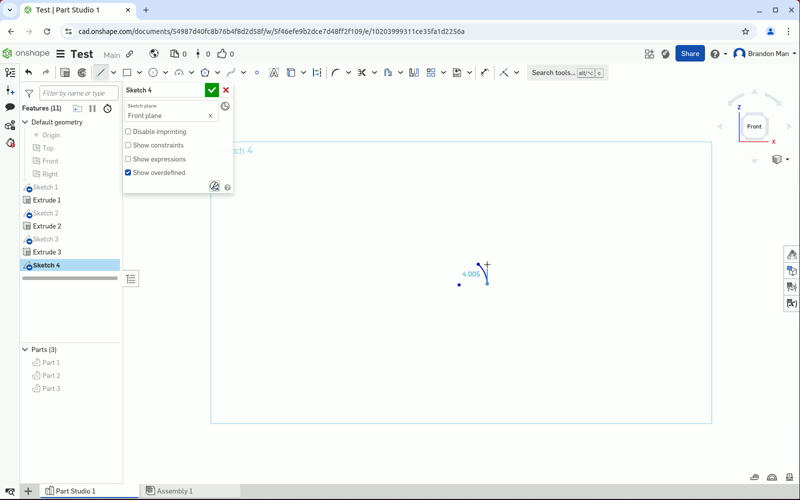
click(487, 264)
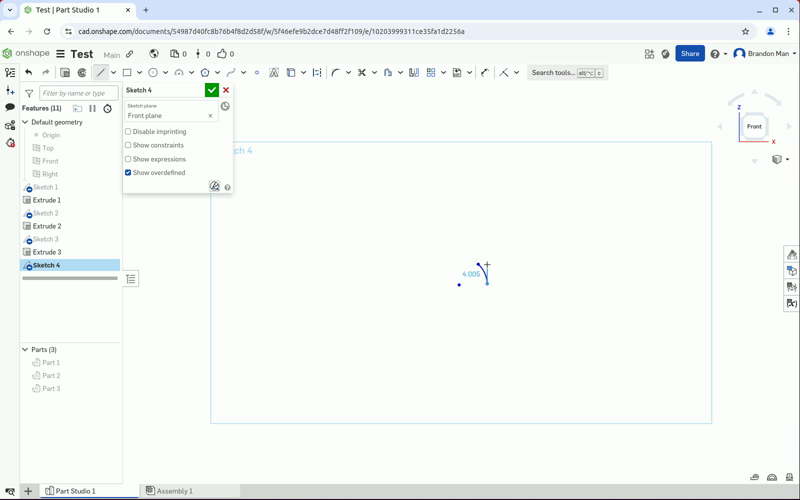
key_up(shift)
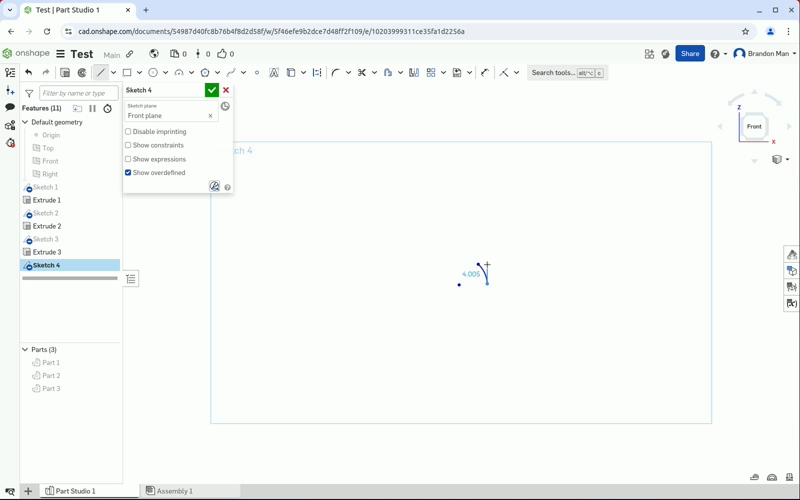
mouse_move(517, 264)
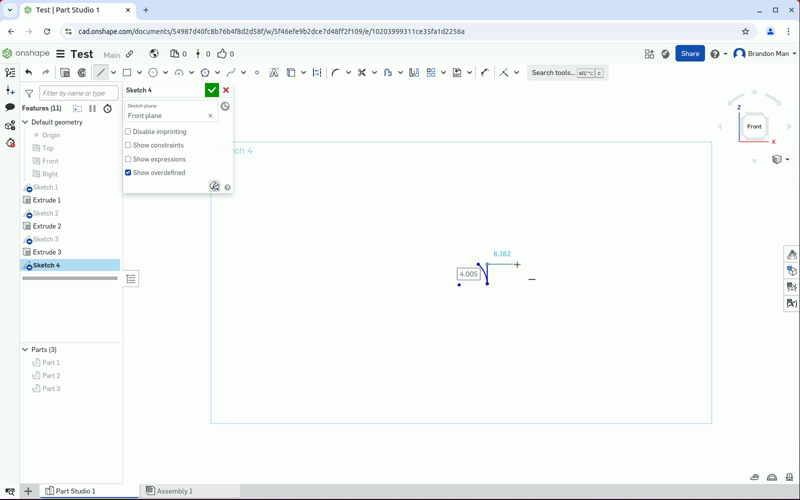
key_down(shift)
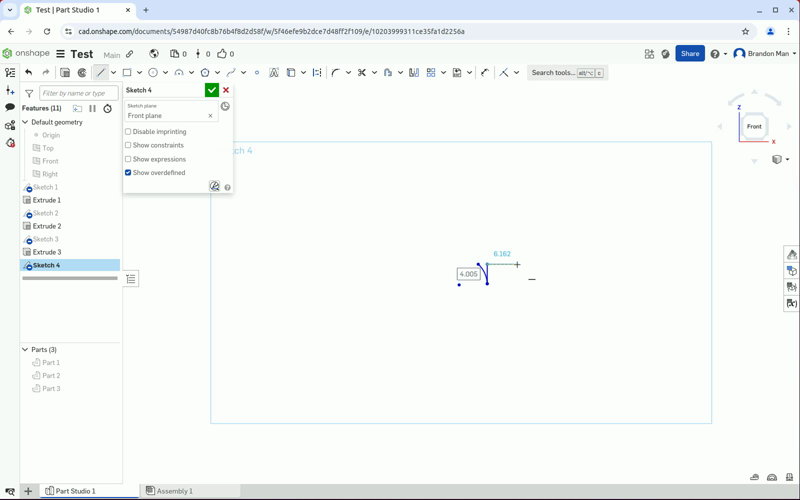
mouse_move(478, 264)
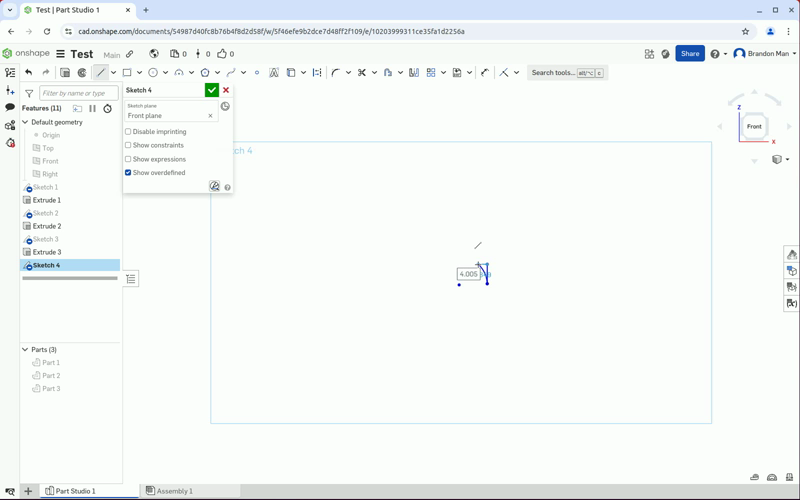
key_up(shift)
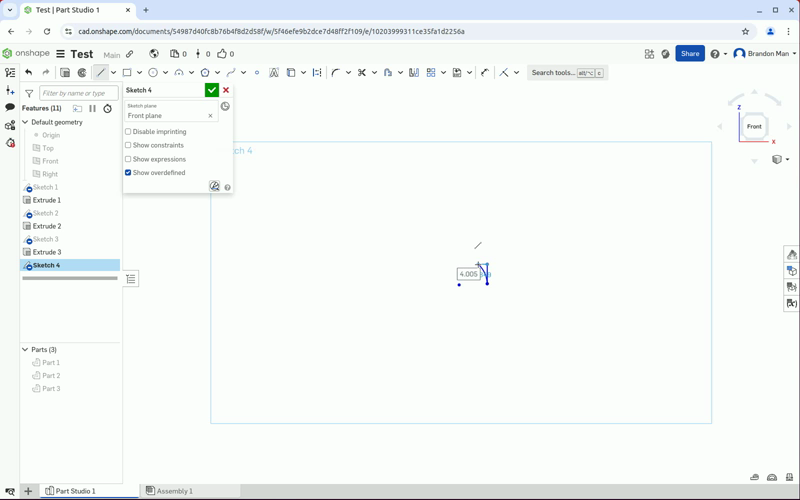
click(478, 264)
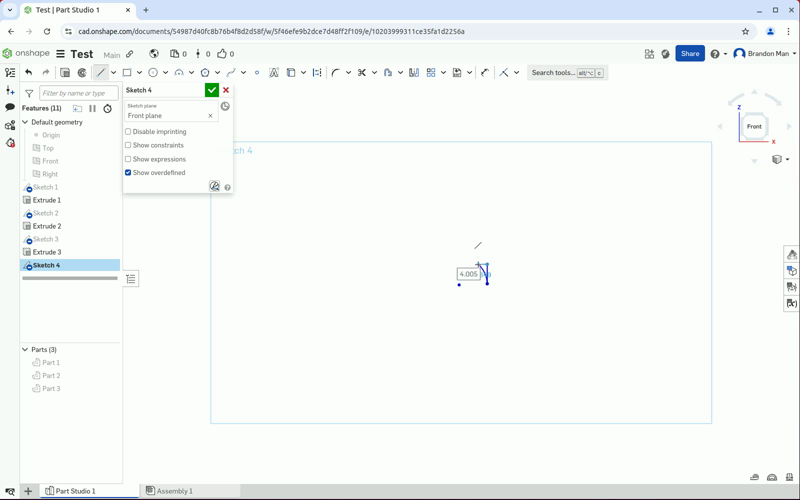
key(esc)
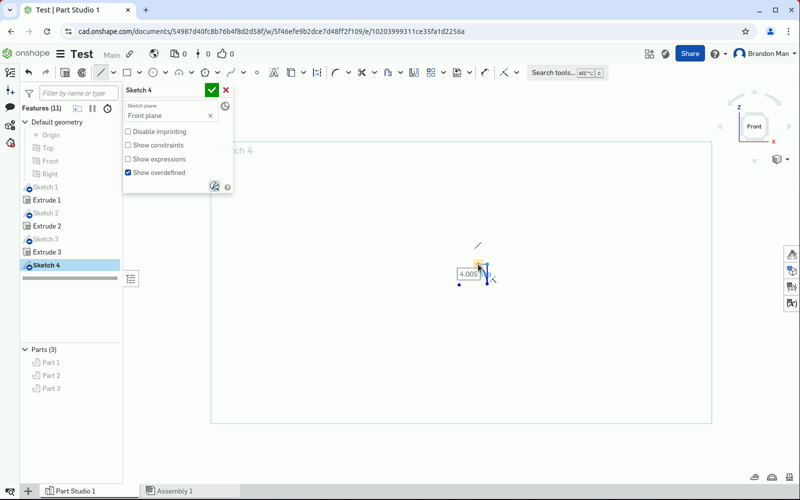
mouse_move(485, 274)
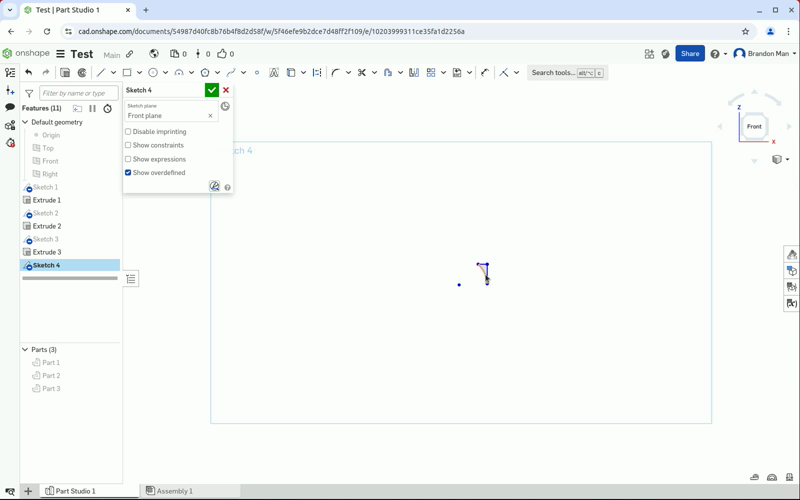
scroll(6)
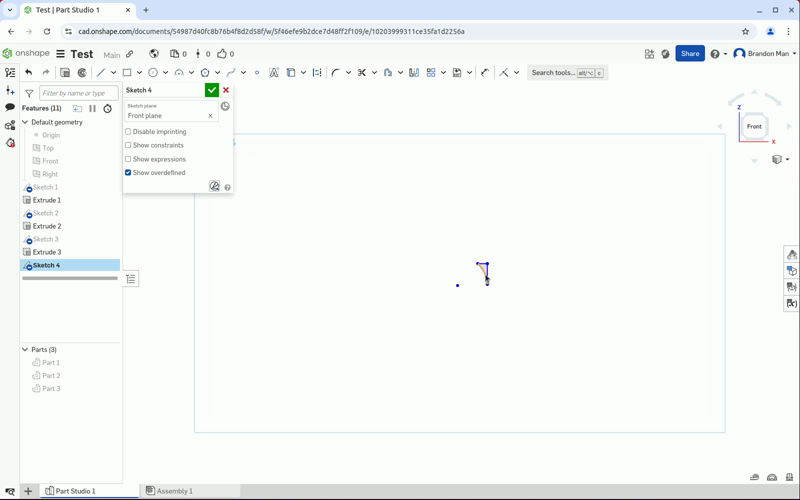
scroll(6)
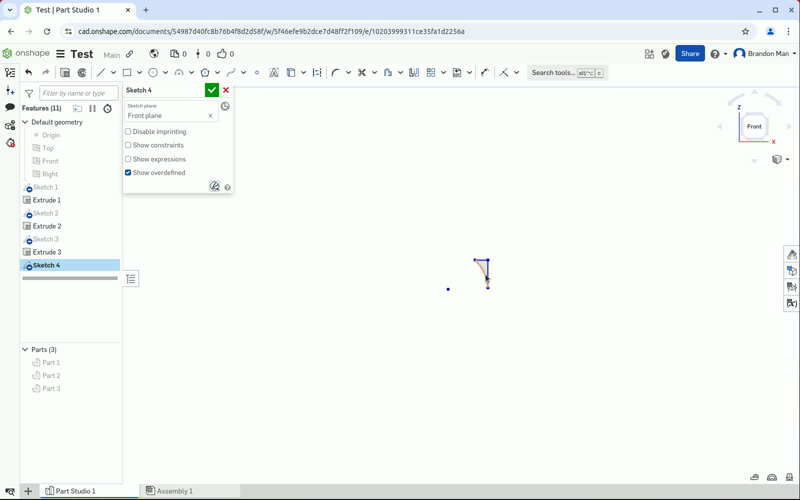
scroll(6)
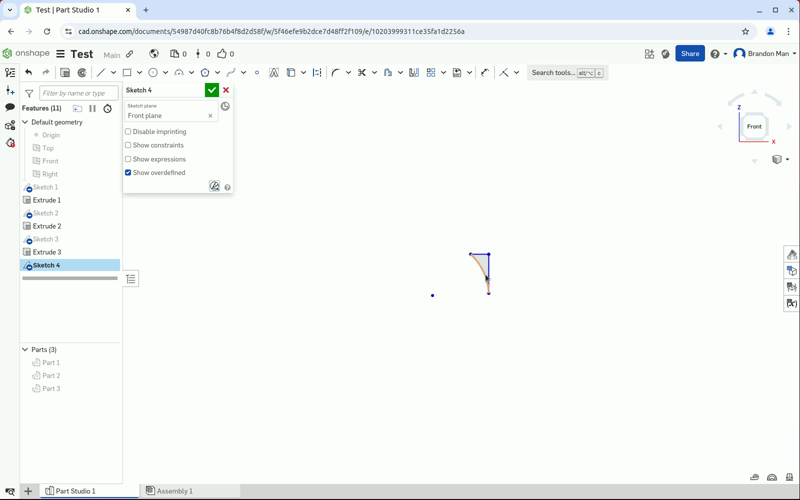
scroll(6)
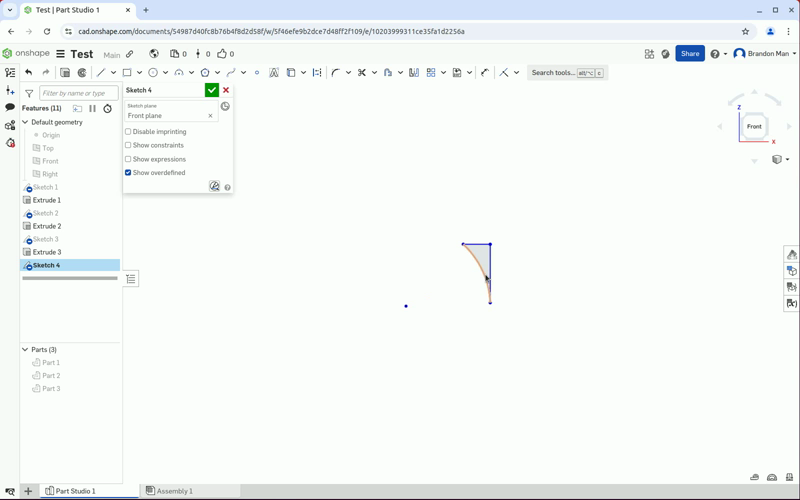
scroll(6)
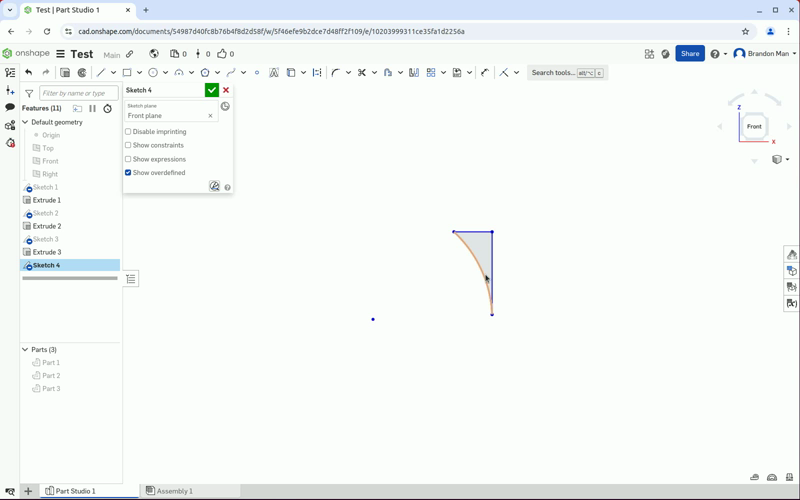
scroll(6)
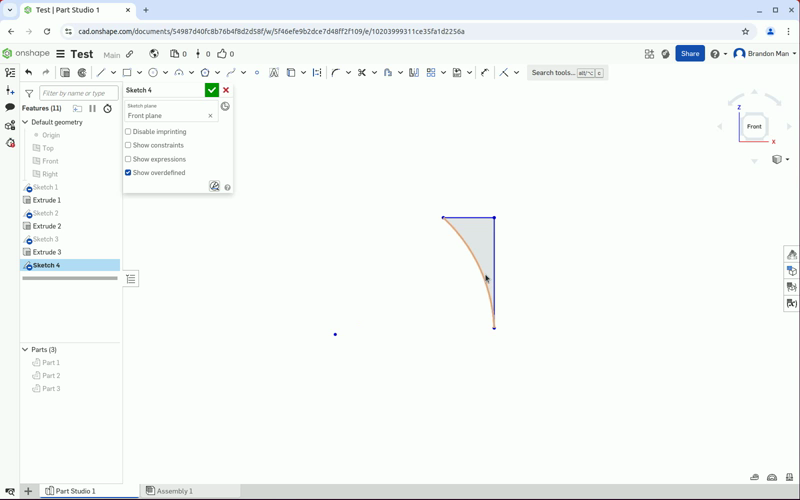
scroll(6)
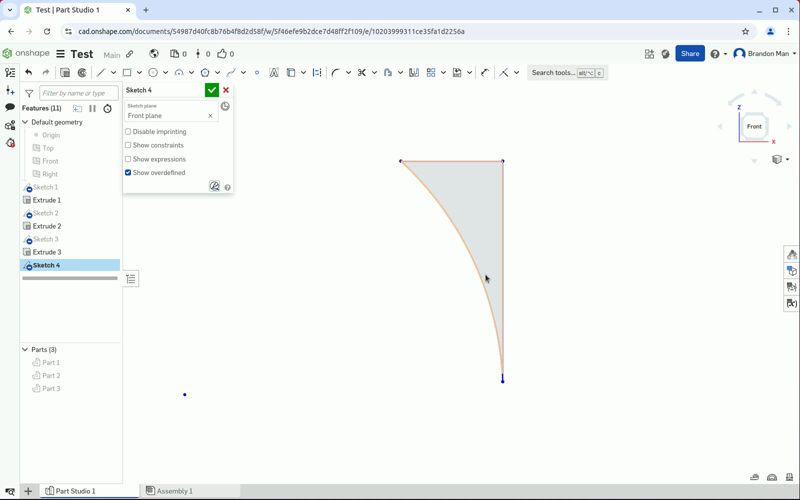
click(485, 274)
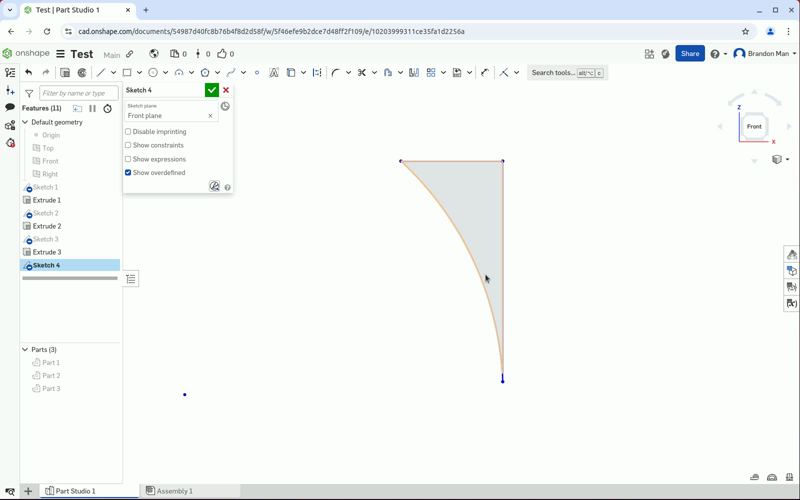
scroll(-6)
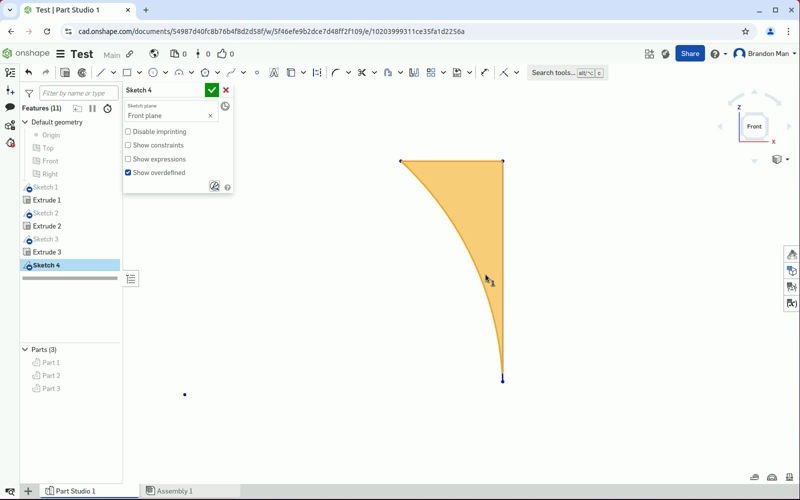
scroll(-6)
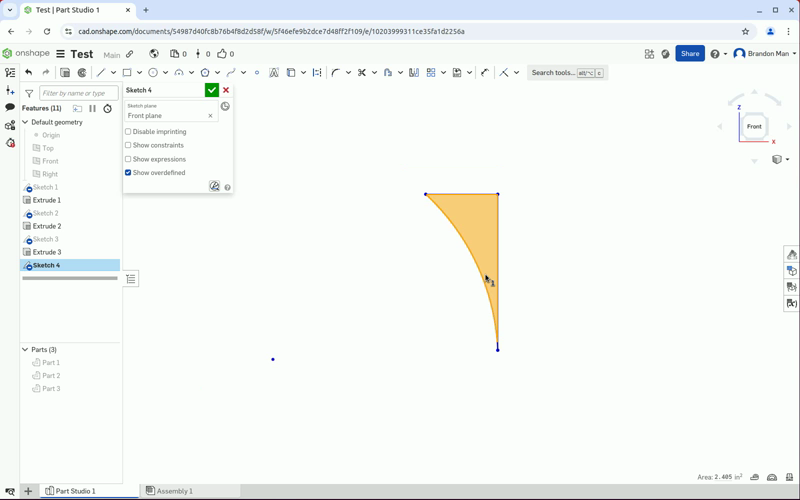
scroll(-6)
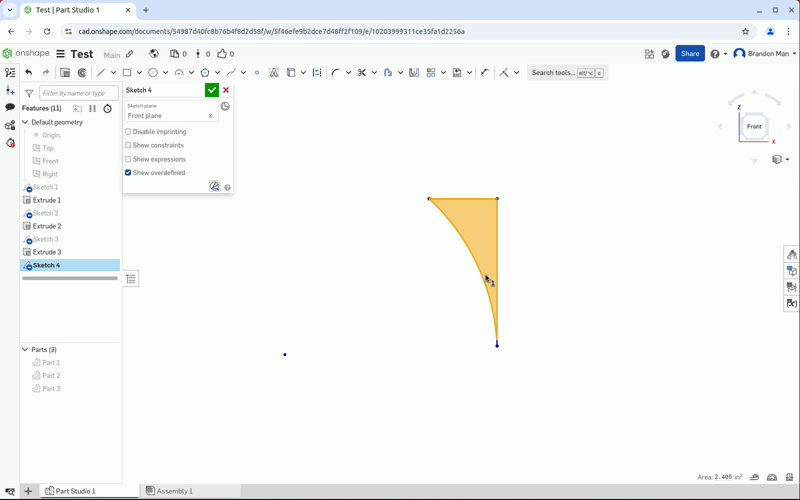
scroll(-6)
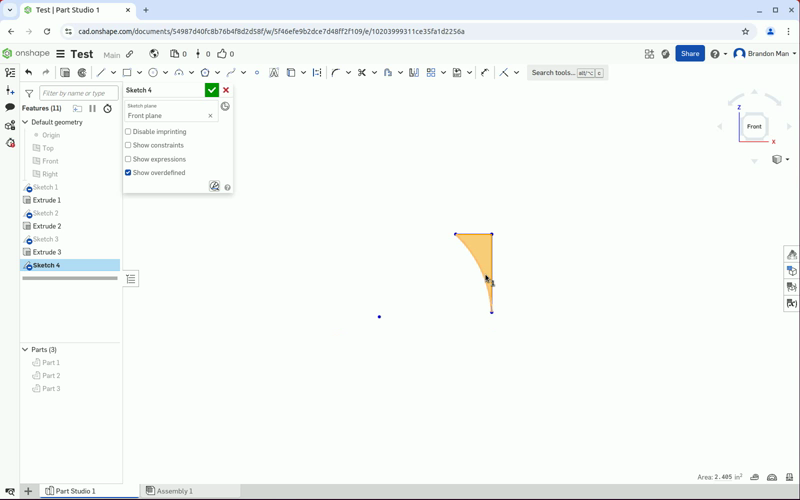
scroll(-6)
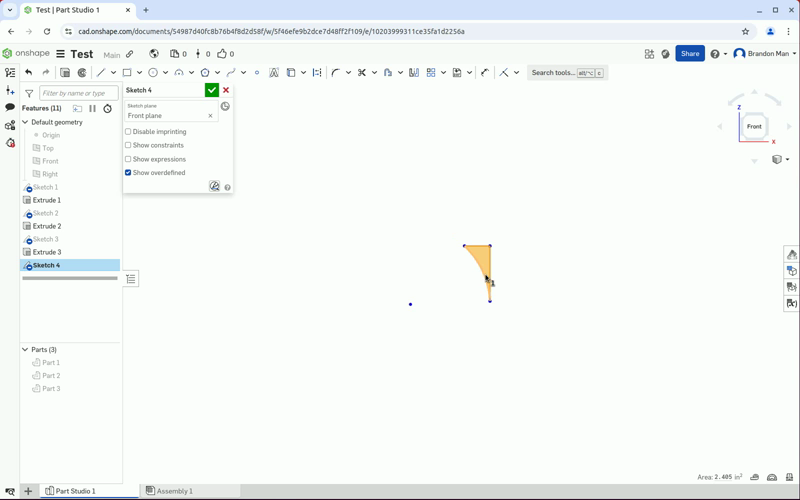
scroll(-6)
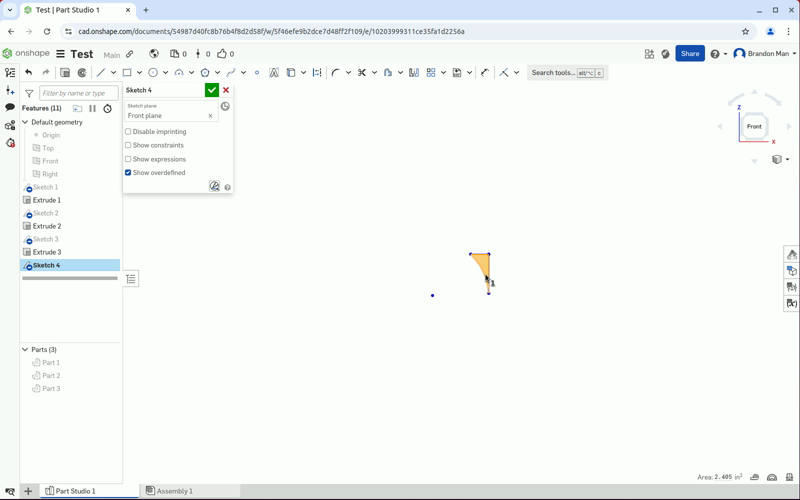
scroll(-6)
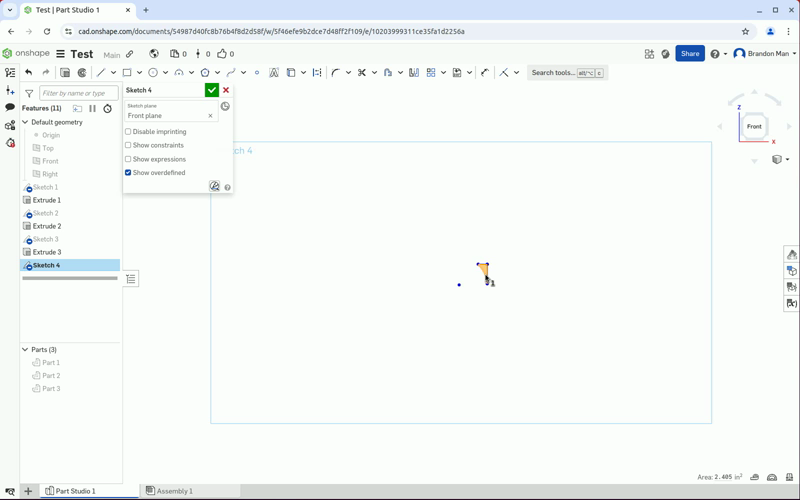
mouse_move(73, 352)
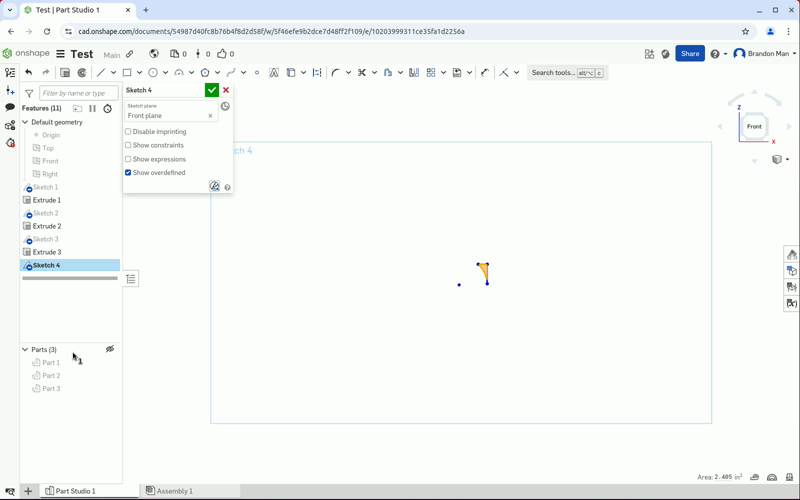
key(shift+y)
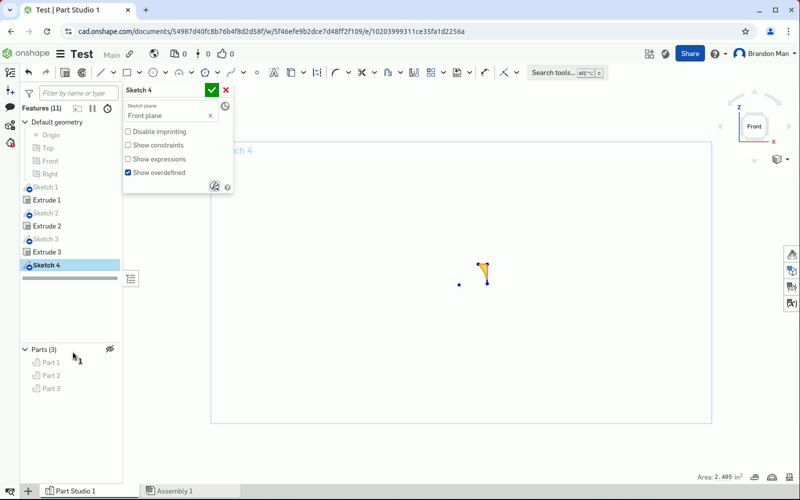
key(shift+e)
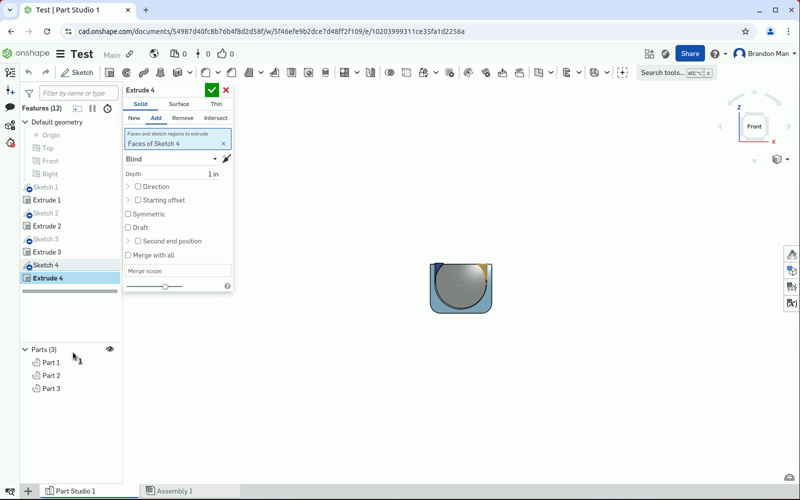
mouse_move(143, 106)
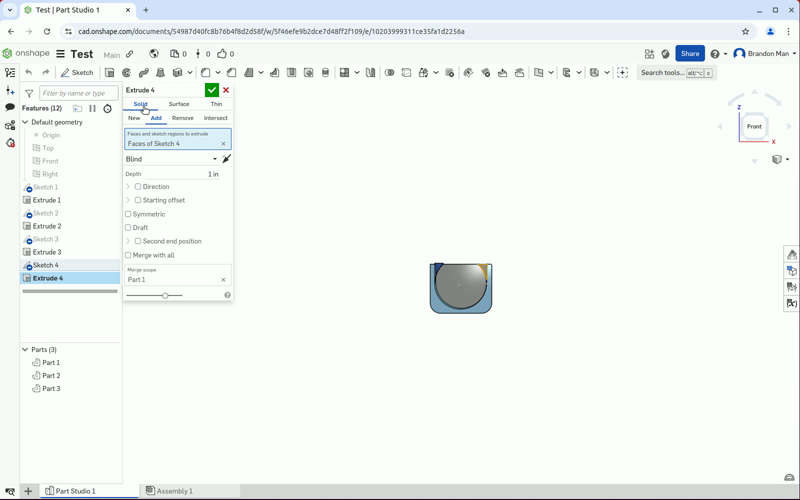
click(143, 106)
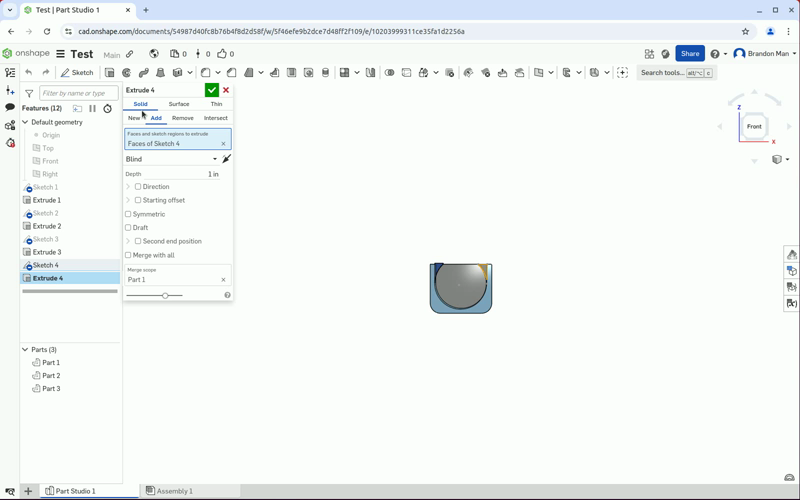
mouse_move(137, 120)
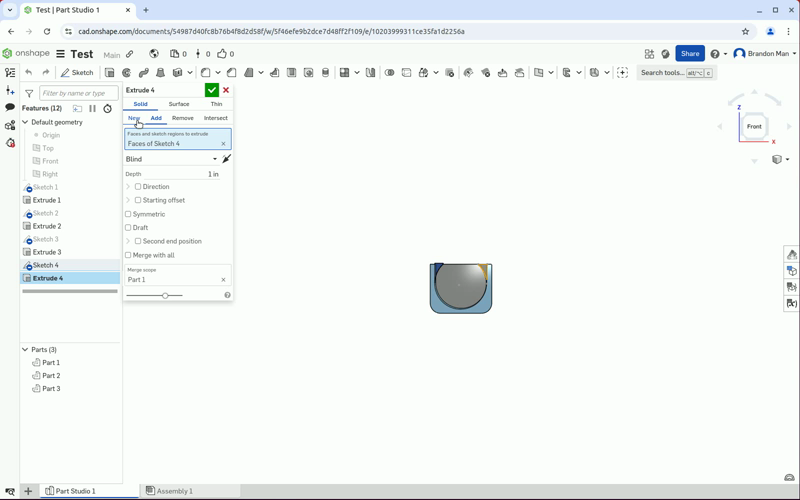
click(137, 120)
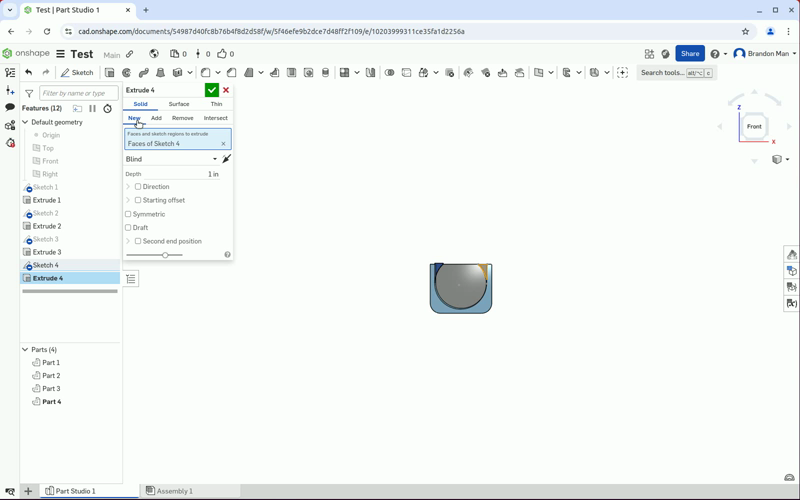
key(tab, 4)
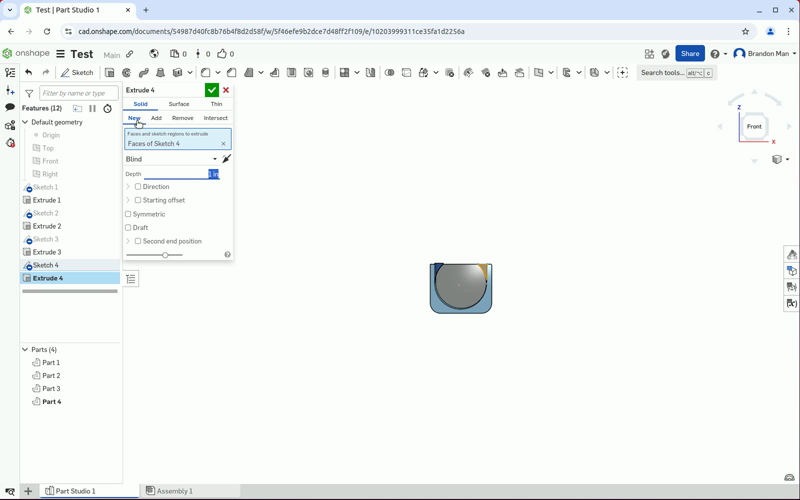
text(46.216)
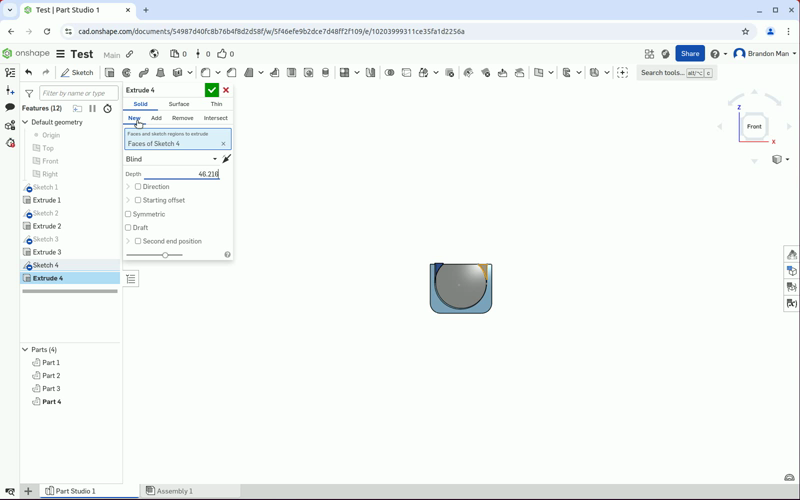
key(tab, 3)
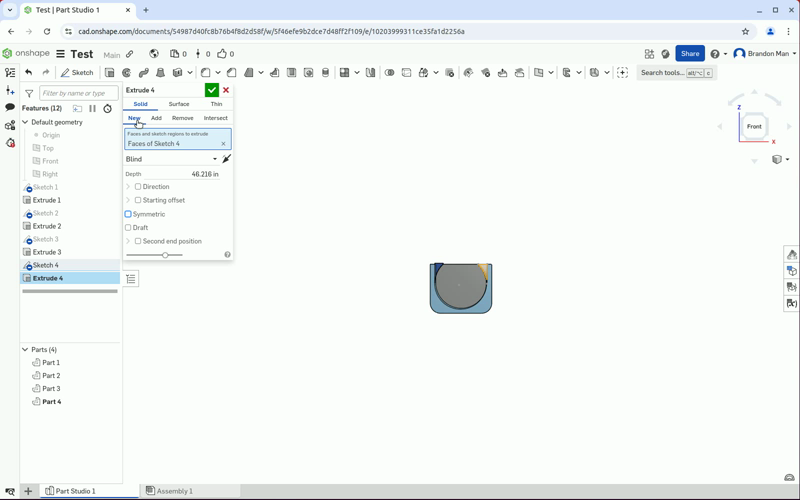
key(space)
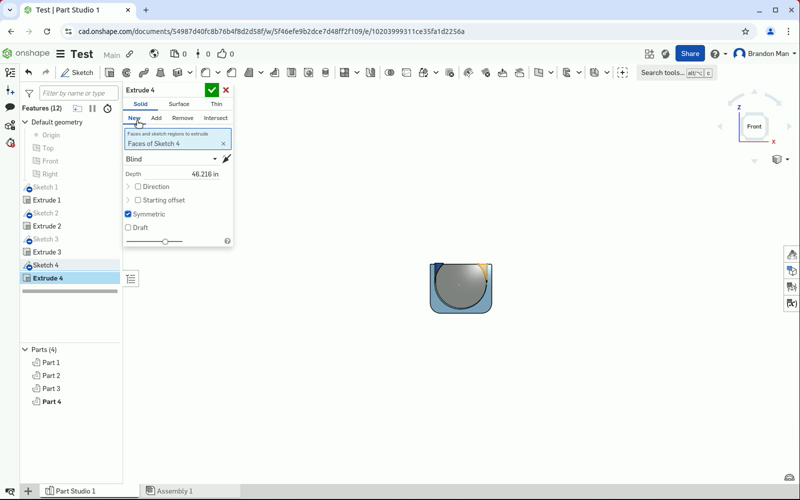
key(enter)
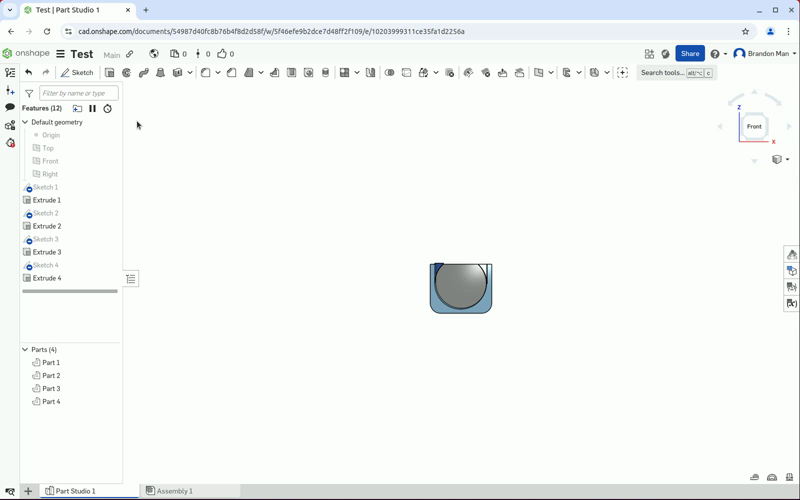
key(shift+h)
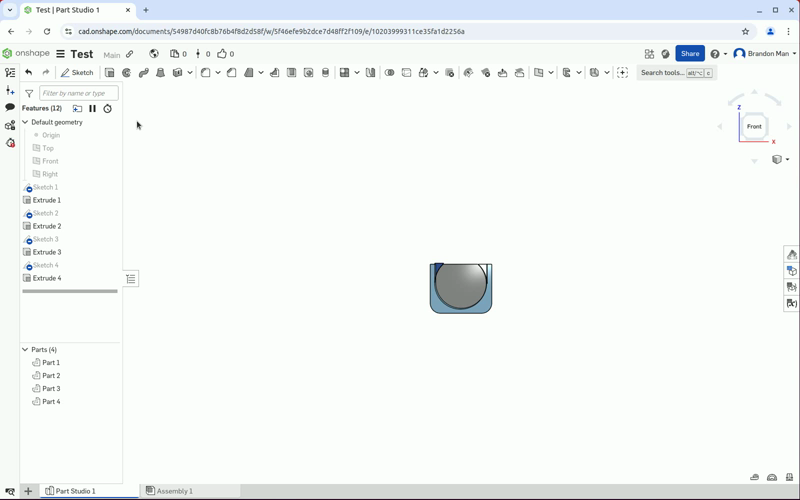
key(shift+h)
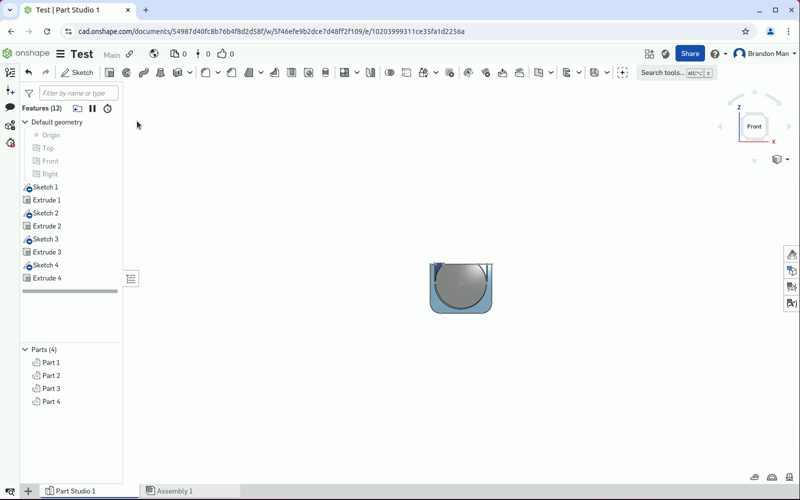
key(shift+7)
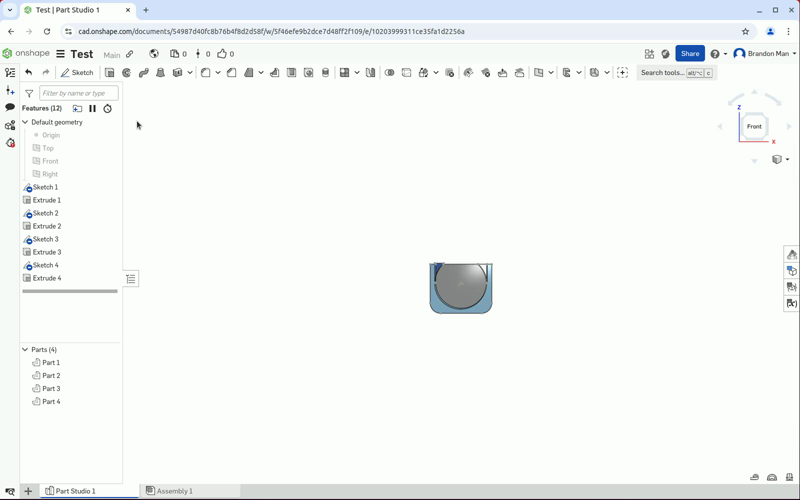
key(left, 2)
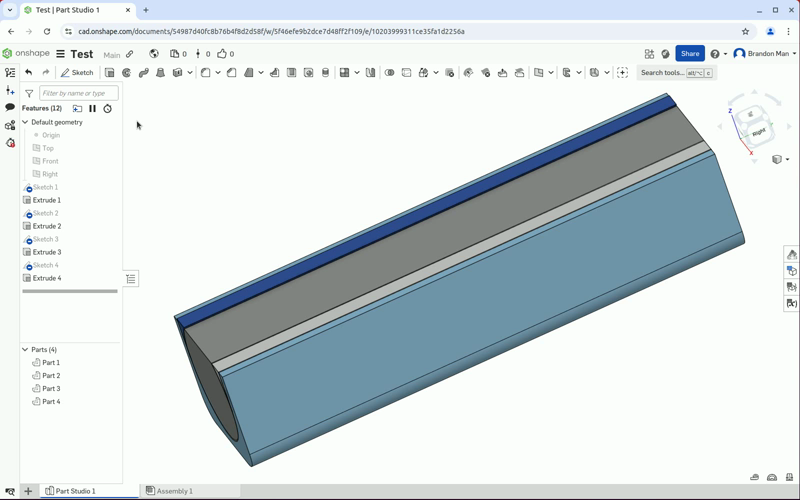
key(down, 2)
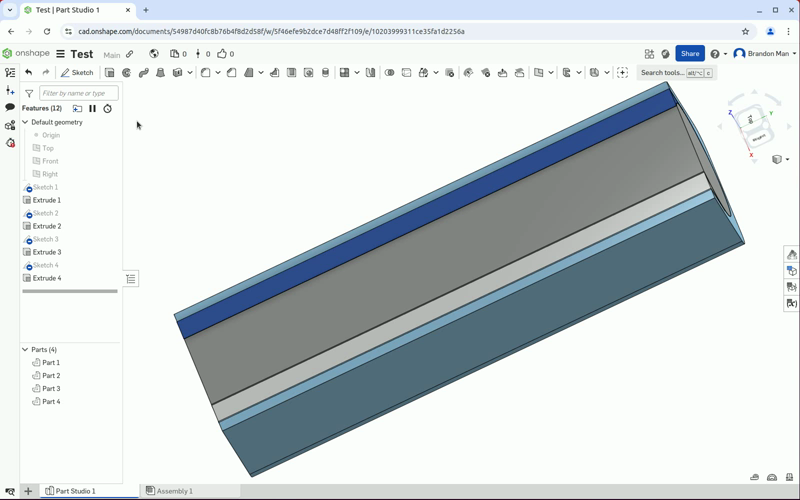
key(up, 2)
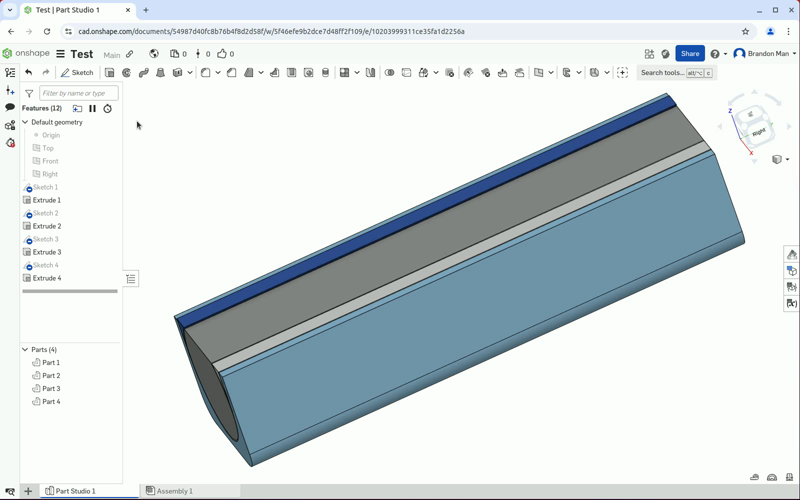
key(right, 2)
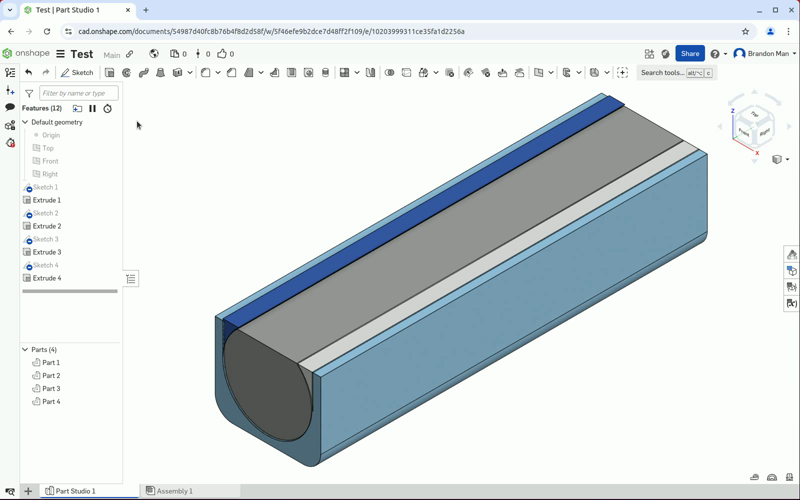
mouse_move(73, 189)
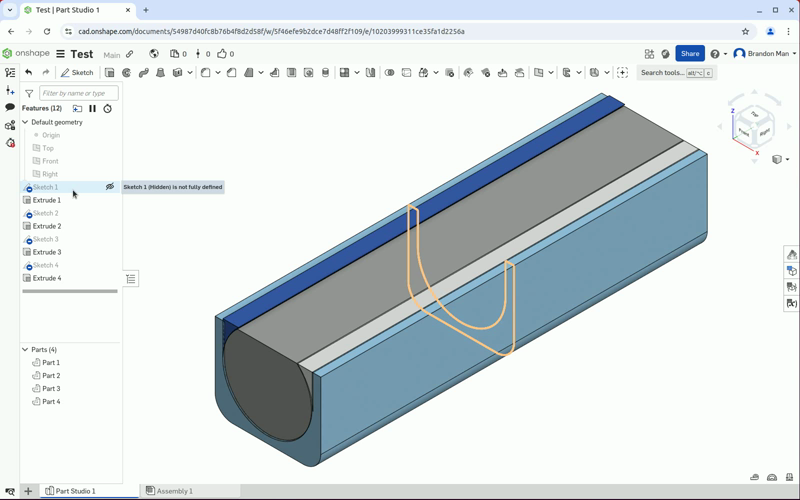
click(73, 189)